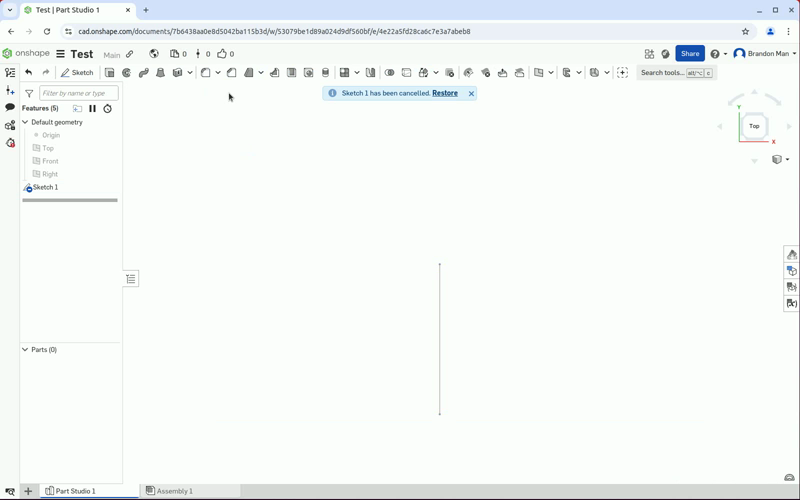
key(shift+h)
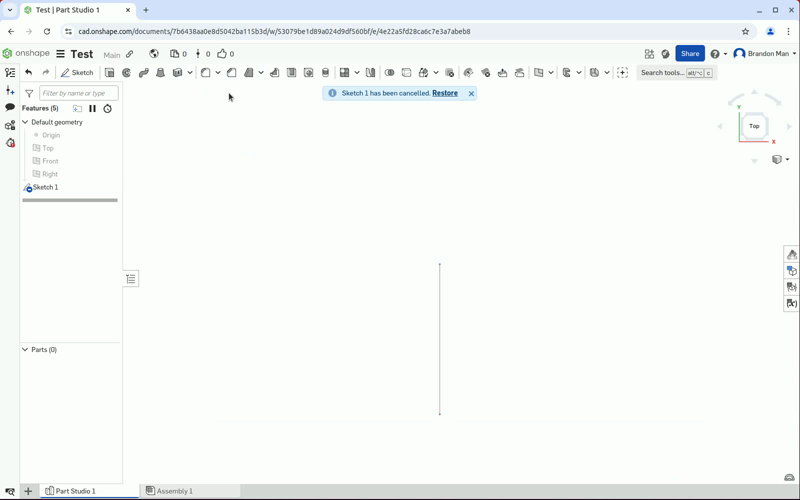
key(shift+s)
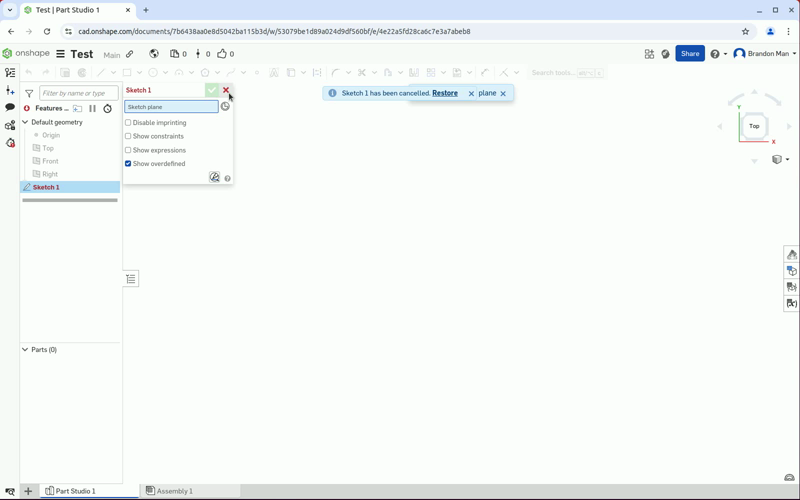
mouse_move(73, 150)
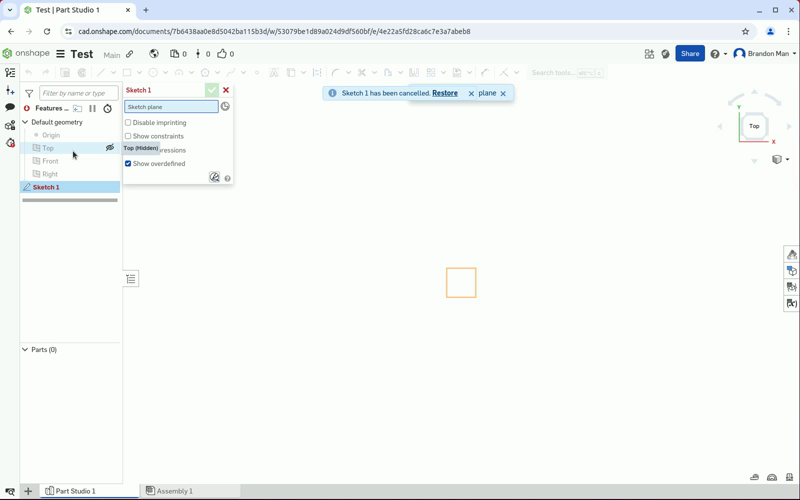
click(73, 150)
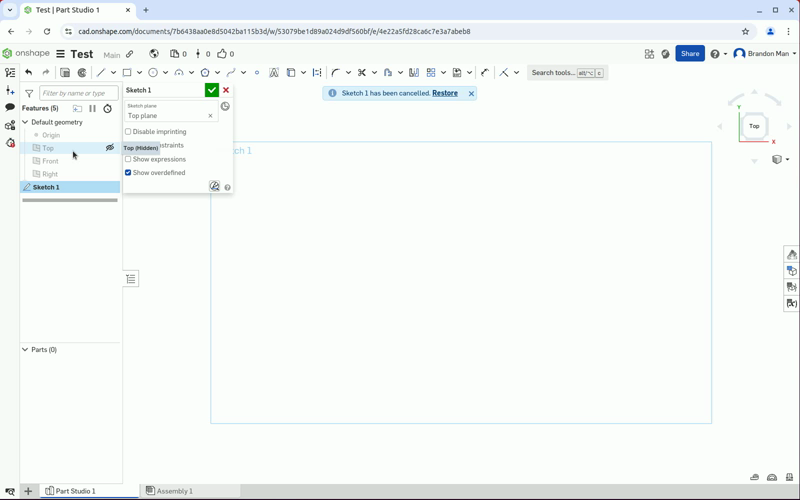
mouse_move(73, 352)
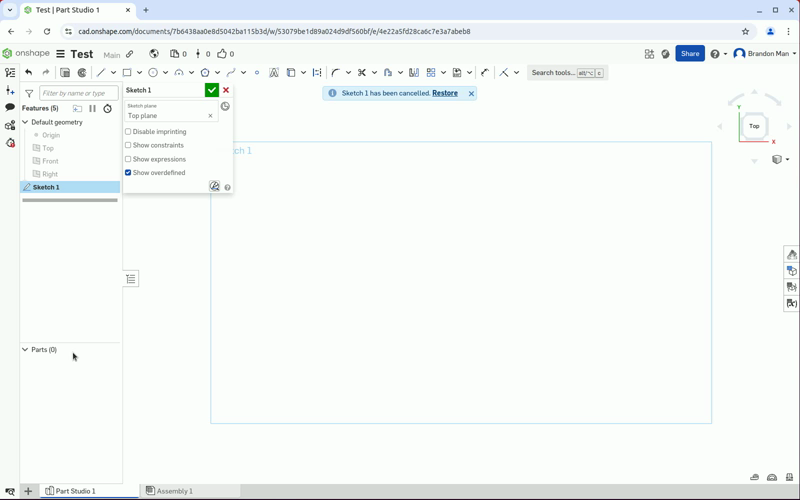
key(y)
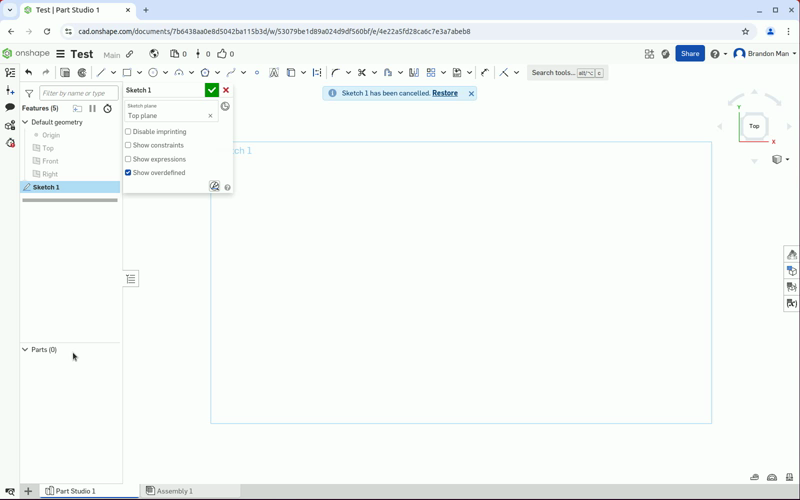
key(l)
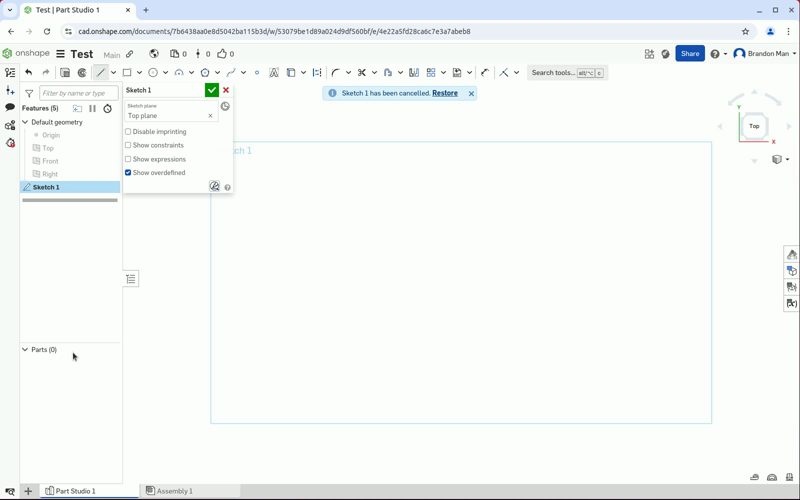
key_down(shift)
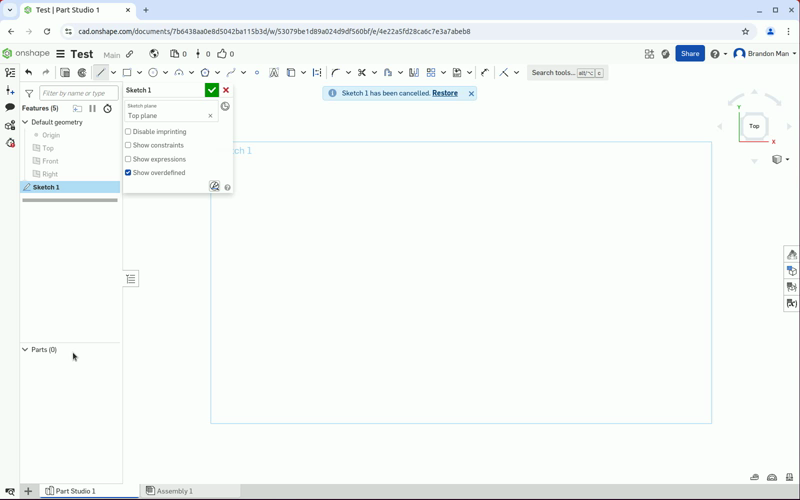
mouse_move(371, 332)
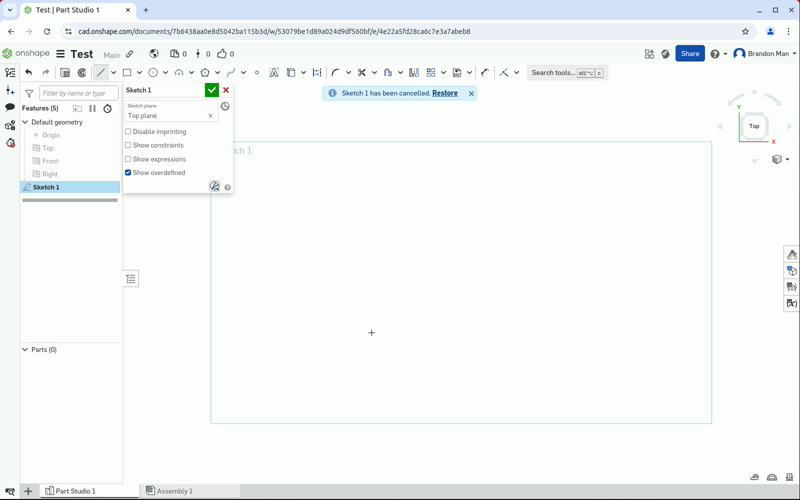
click(371, 332)
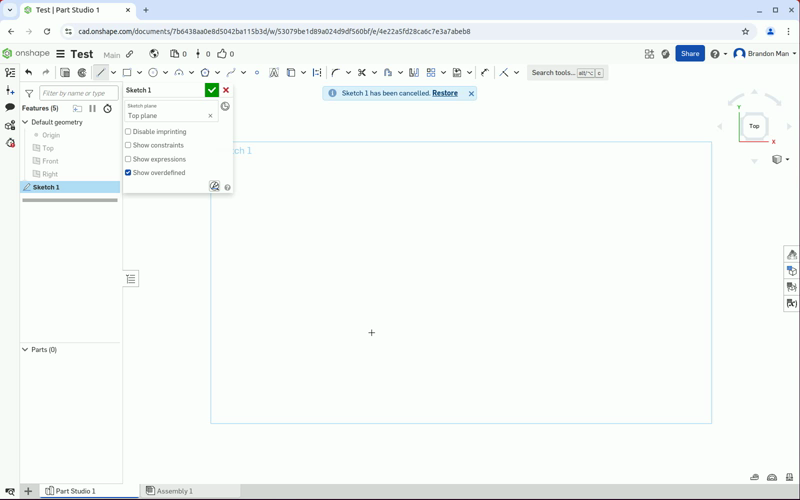
key_up(shift)
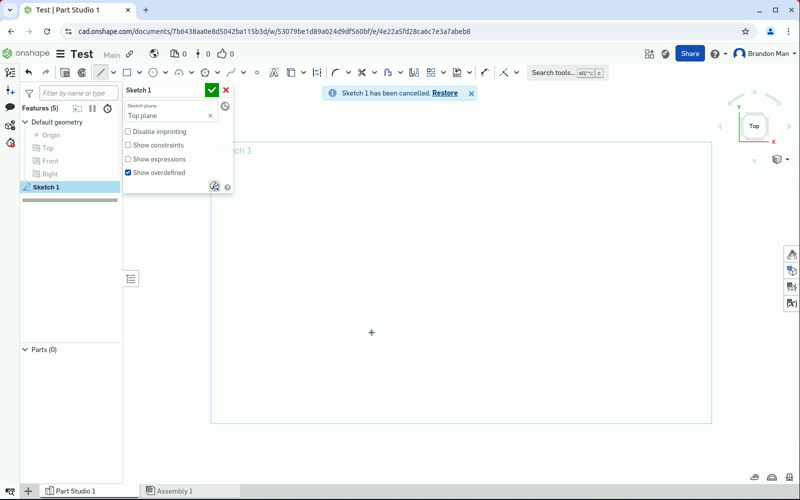
key_down(shift)
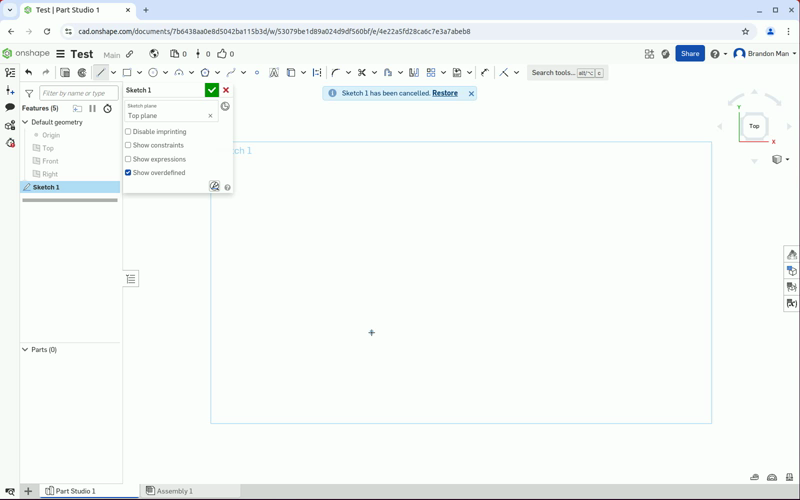
mouse_move(548, 332)
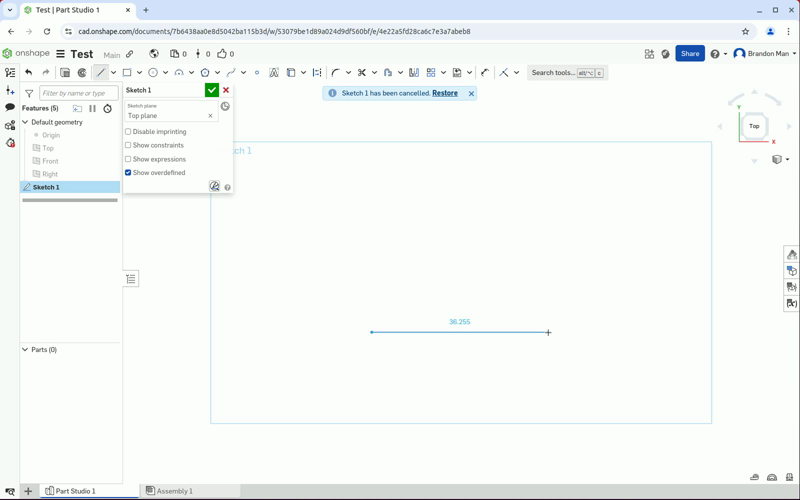
click(548, 332)
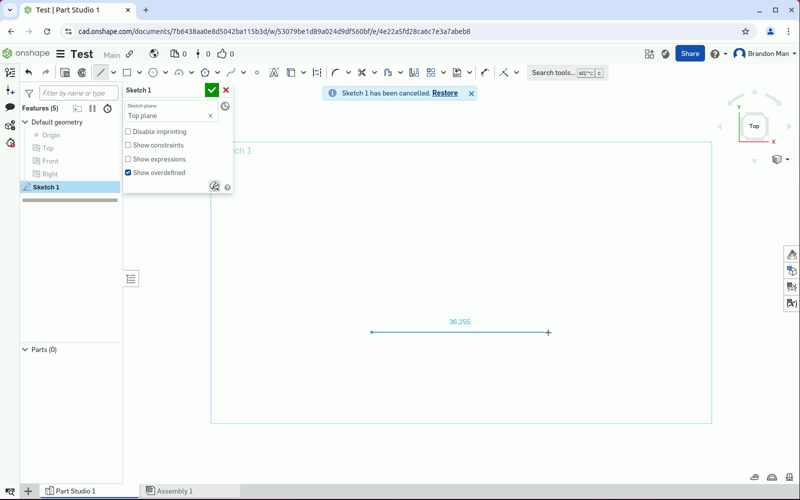
key_up(shift)
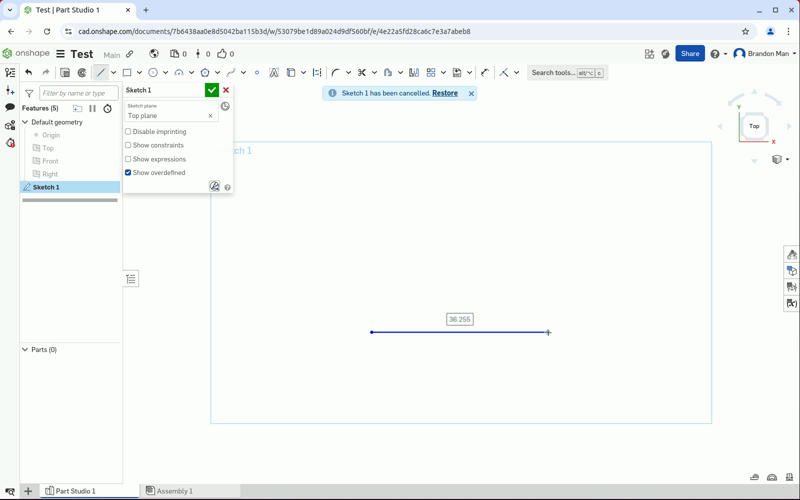
key_down(shift)
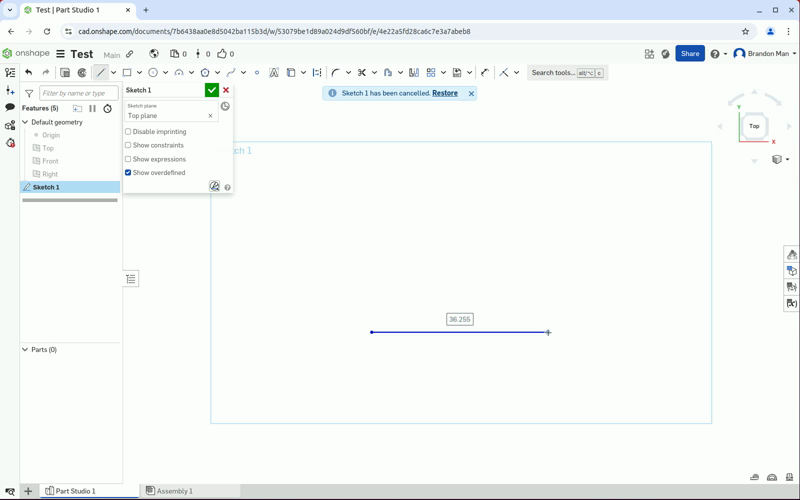
mouse_move(548, 233)
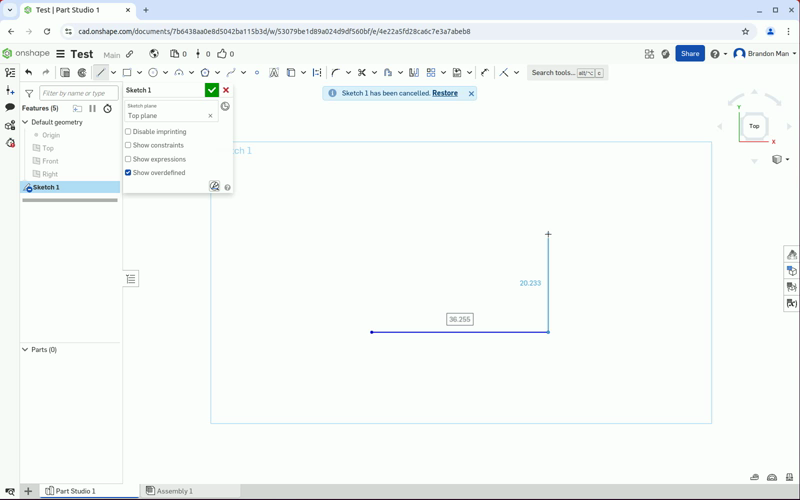
click(548, 233)
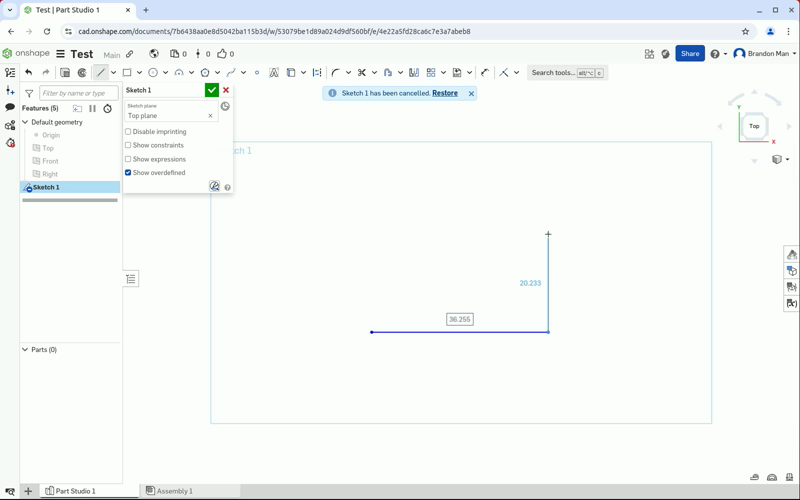
key_up(shift)
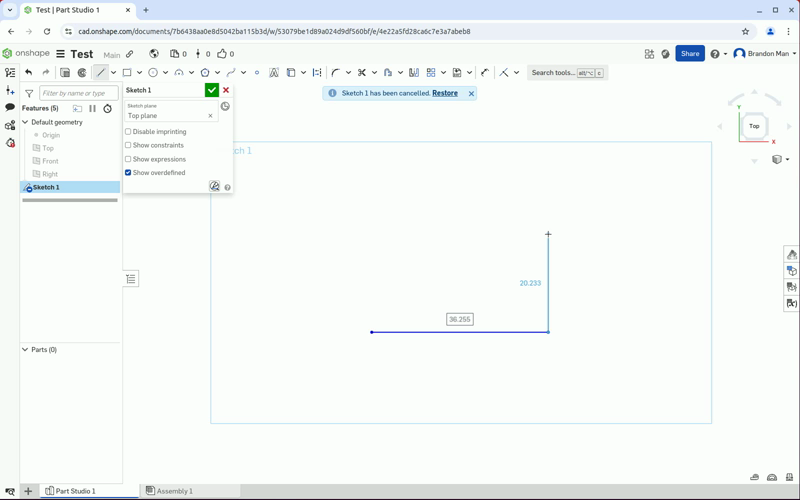
key_down(shift)
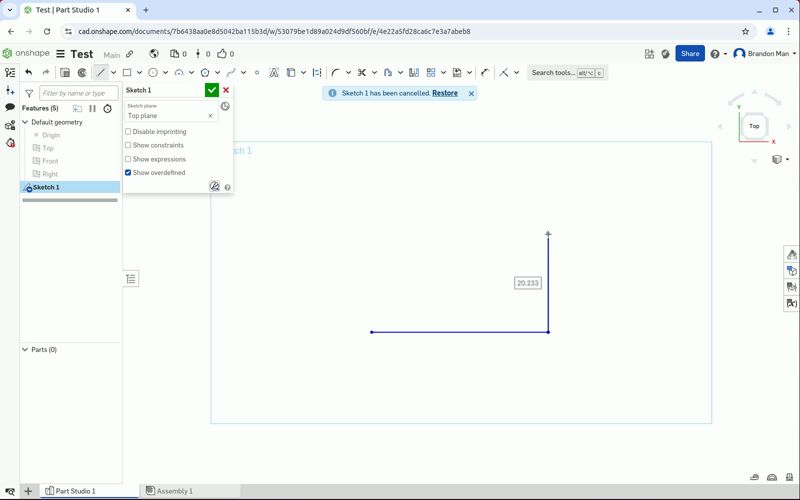
mouse_move(371, 233)
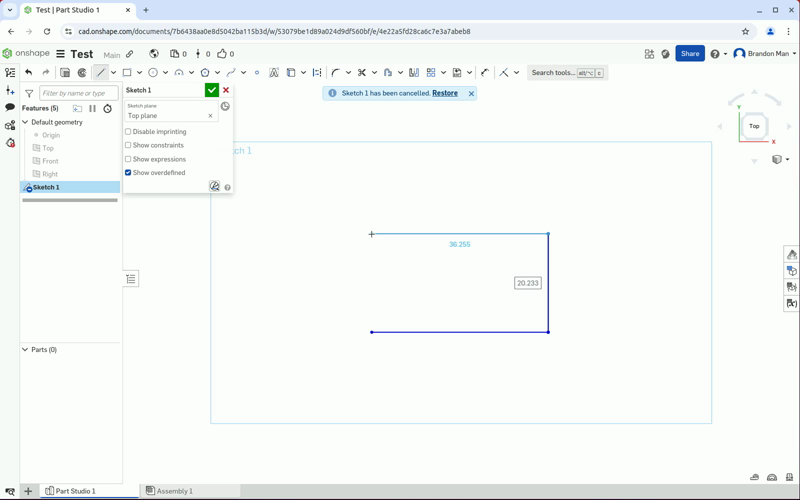
click(371, 233)
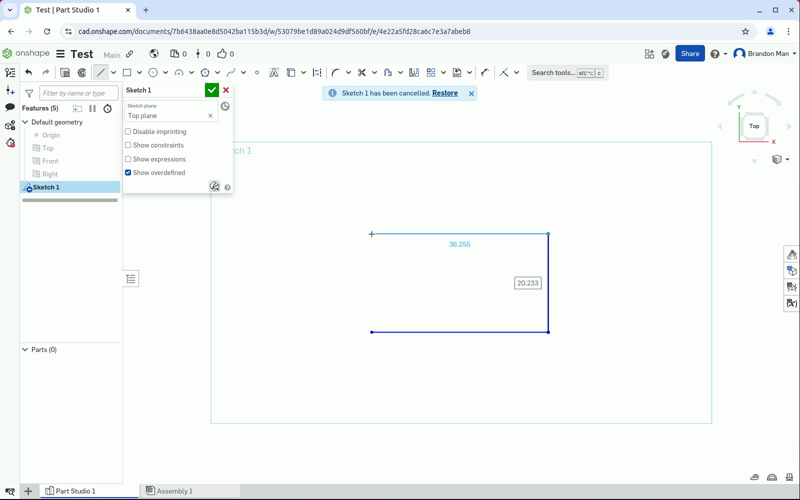
key_up(shift)
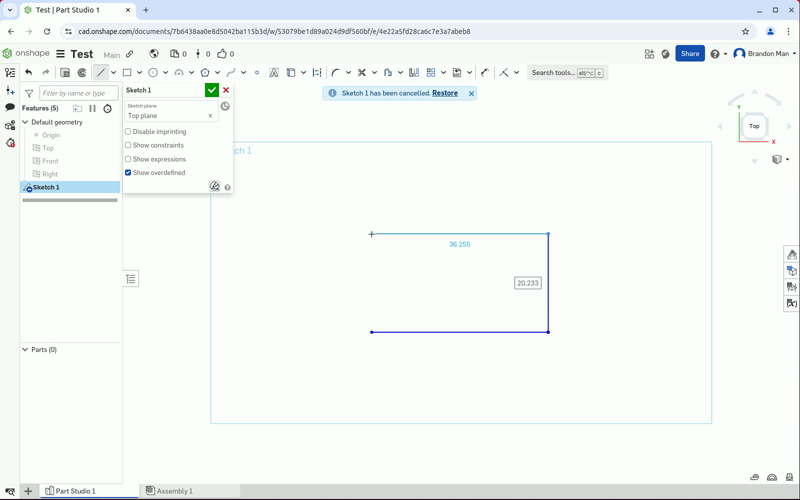
key_down(shift)
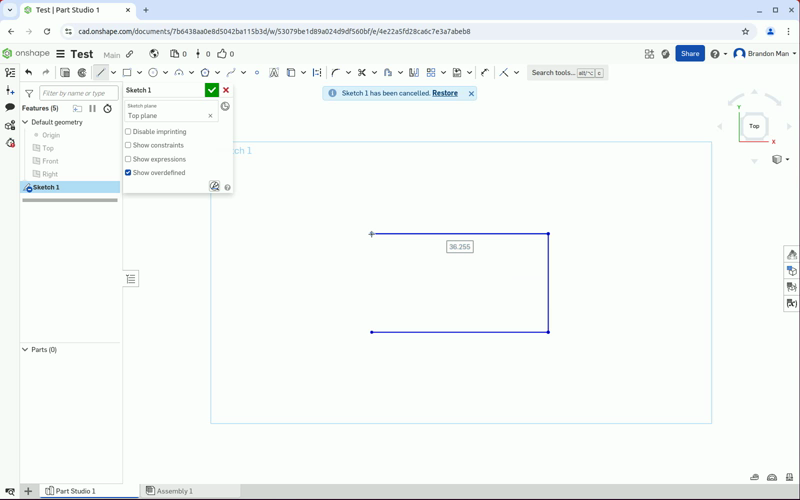
mouse_move(371, 332)
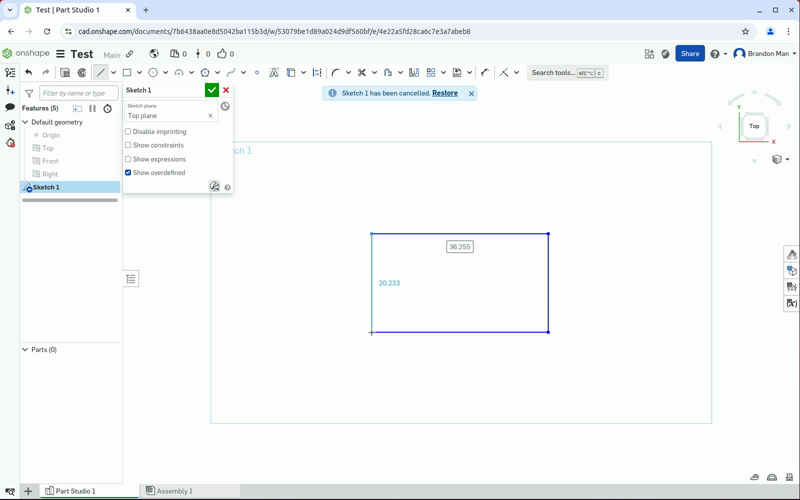
key_up(shift)
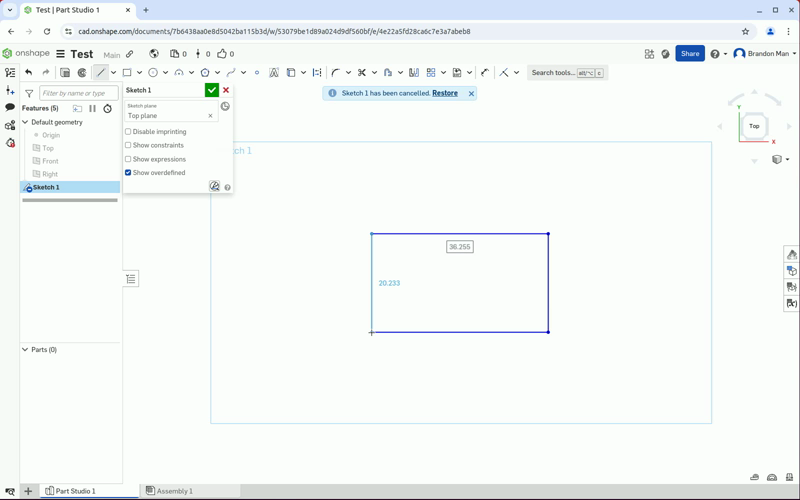
click(371, 332)
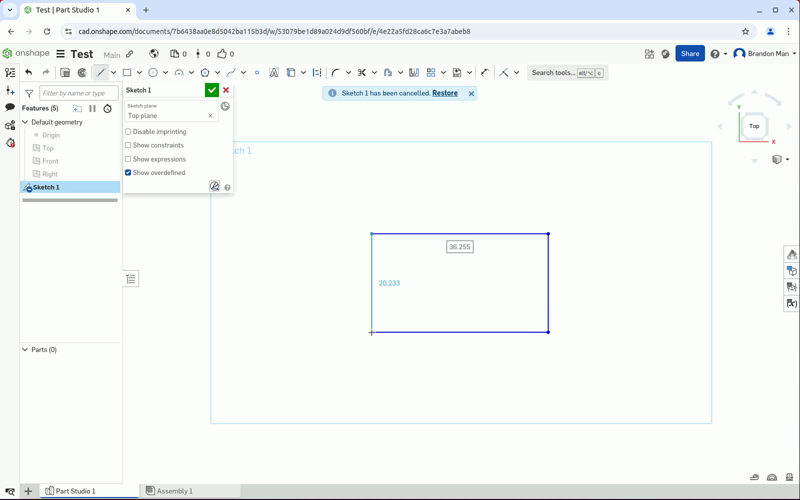
key(esc)
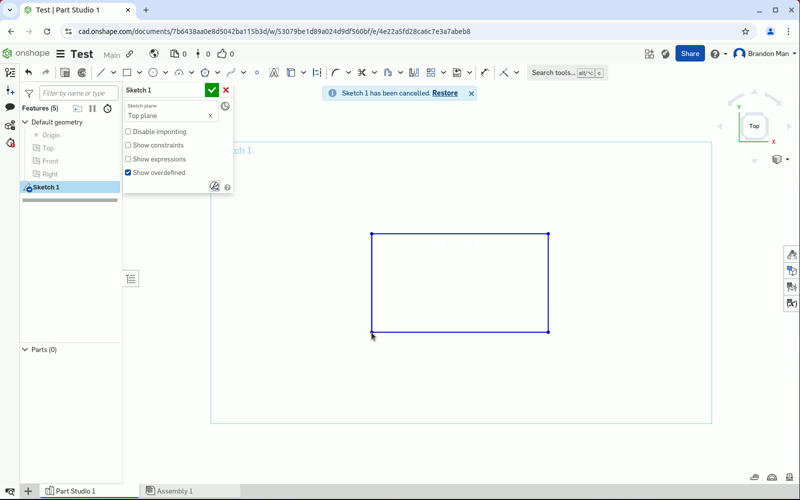
mouse_move(519, 292)
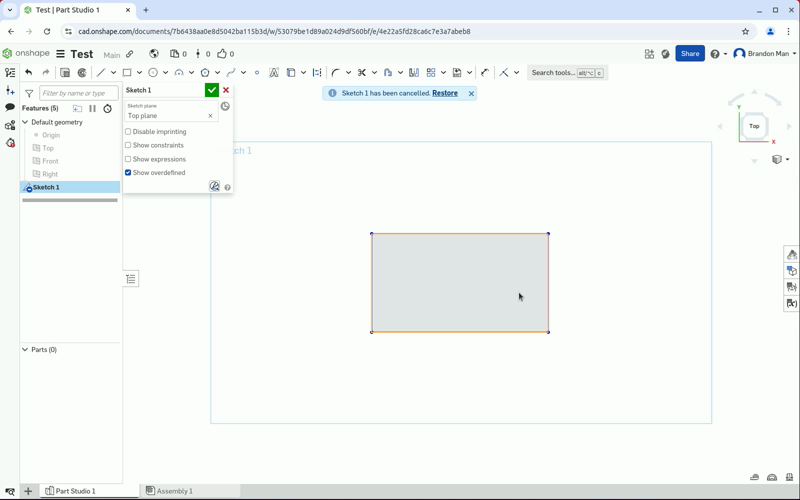
click(519, 292)
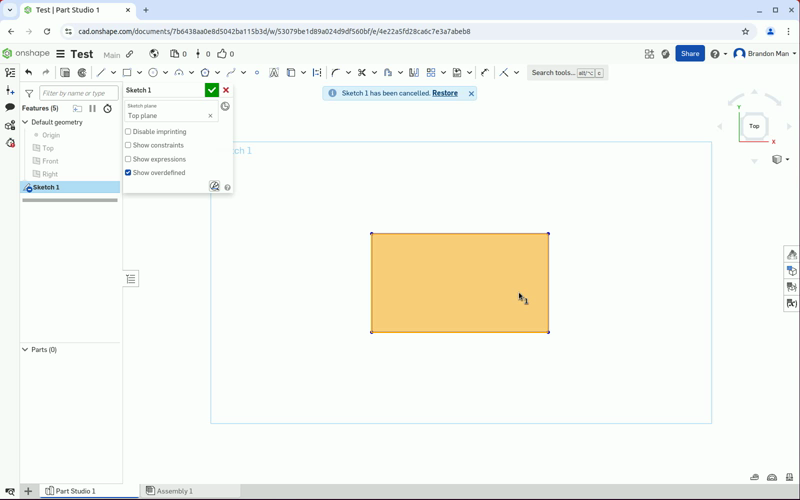
mouse_move(73, 352)
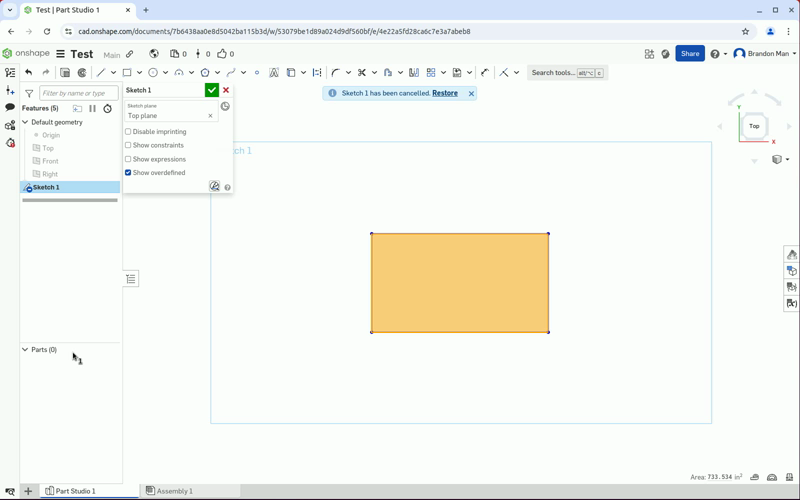
key(shift+y)
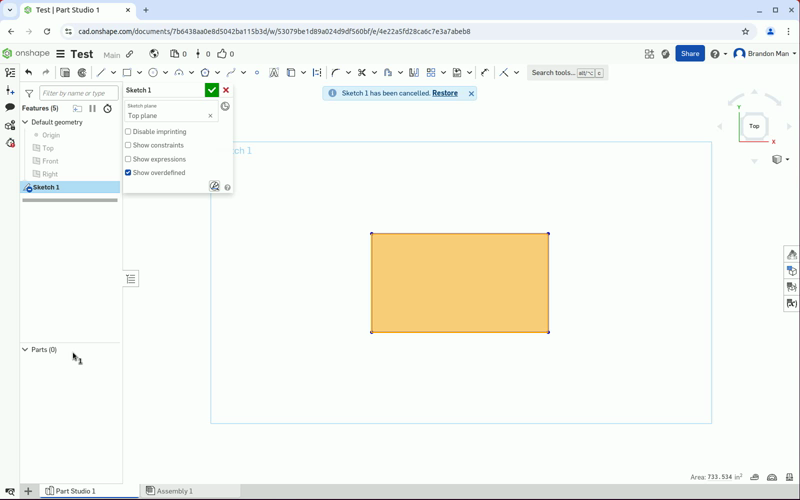
key(shift+e)
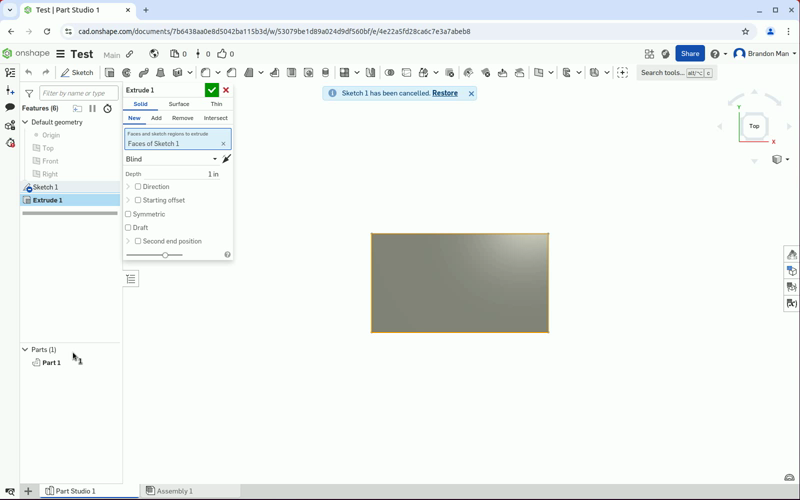
mouse_move(143, 106)
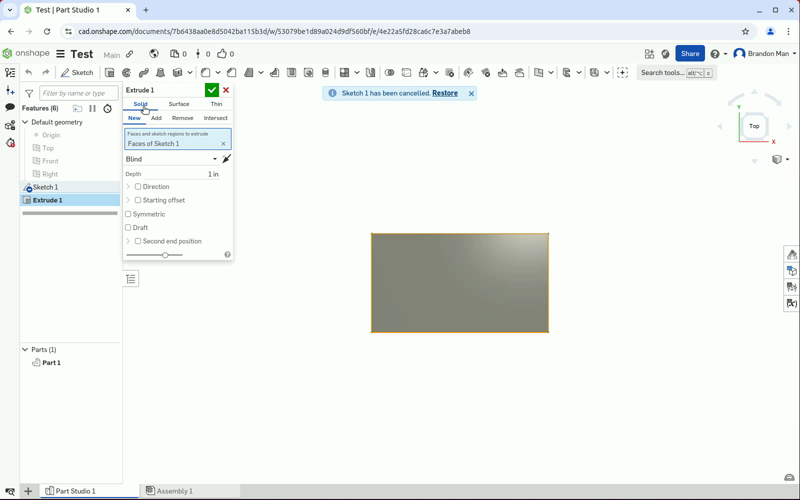
click(143, 106)
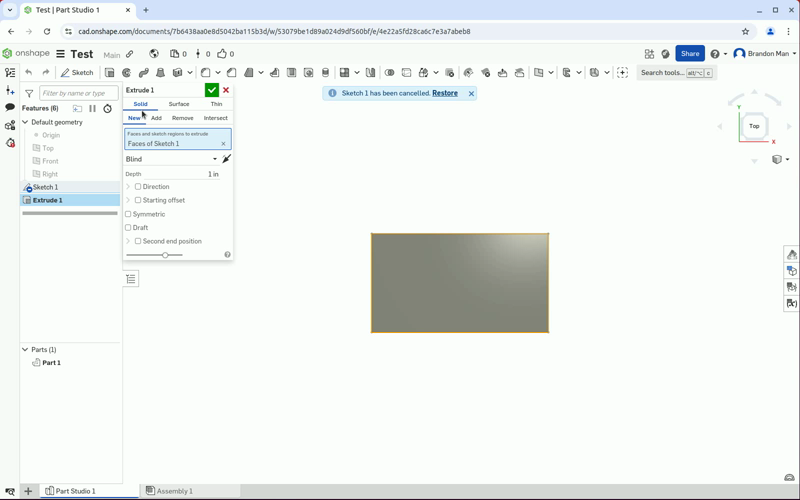
mouse_move(137, 120)
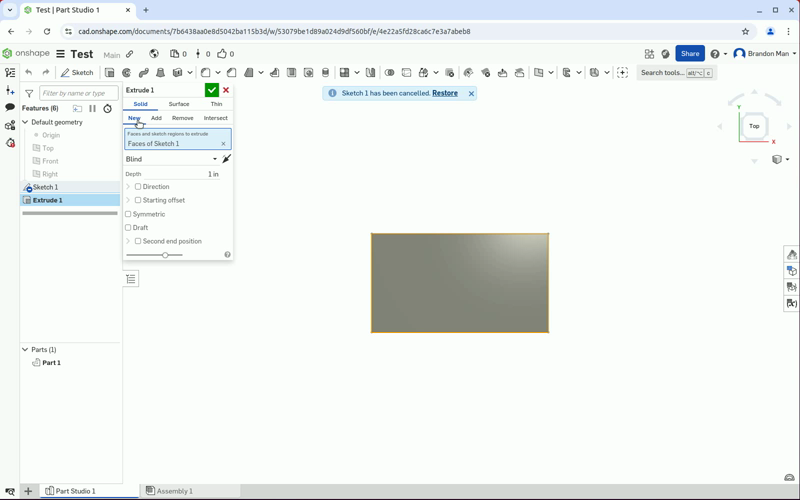
click(137, 120)
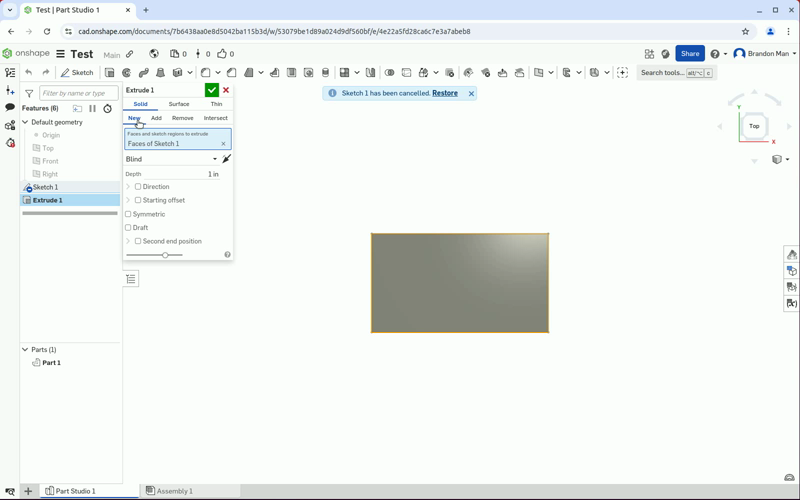
key(tab, 4)
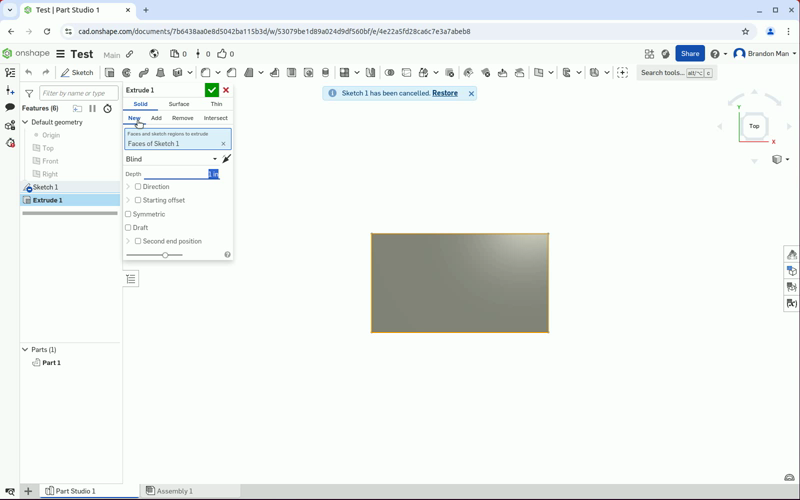
text(3.611)
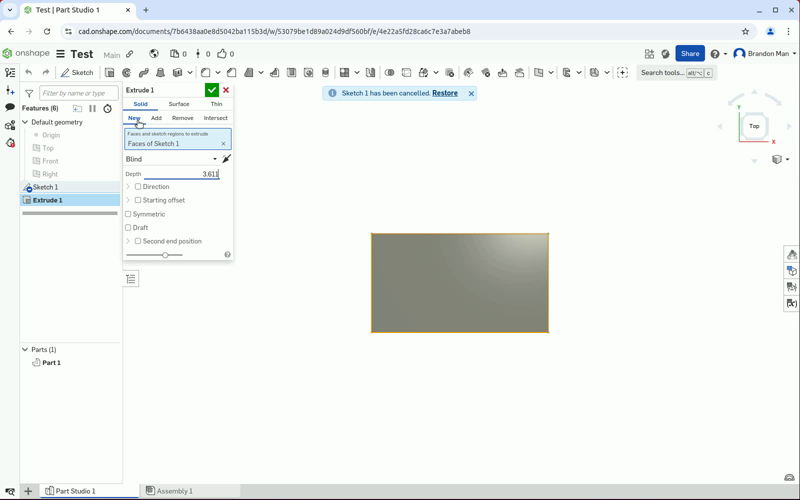
key(enter)
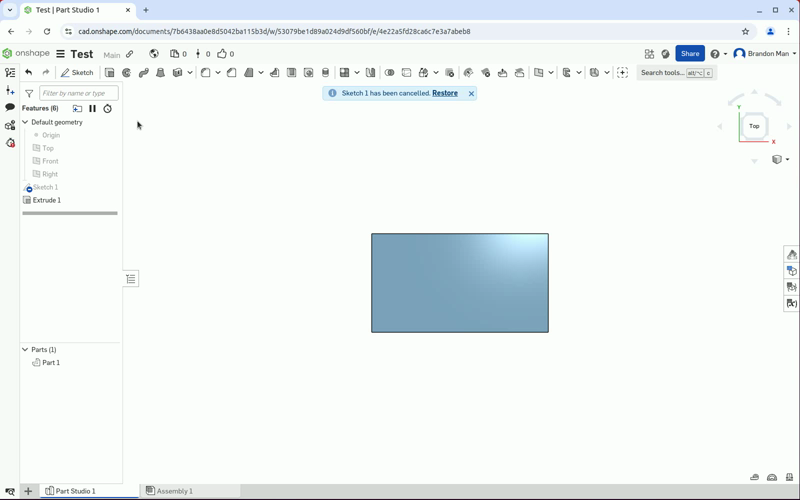
key(shift+h)
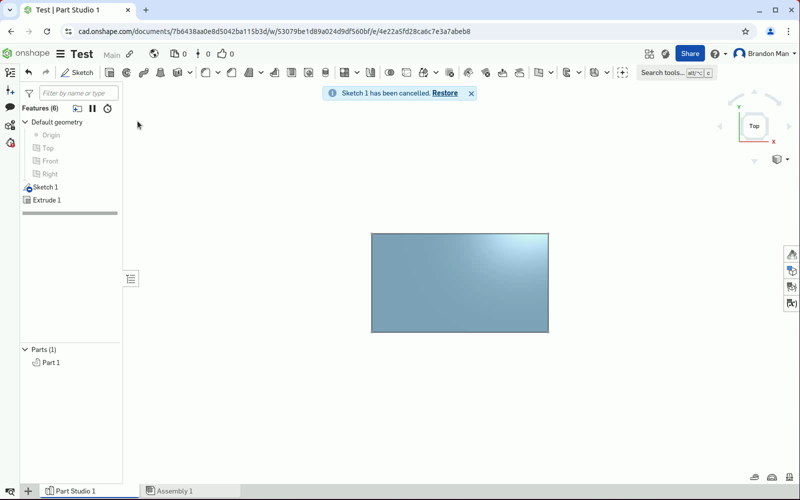
key(shift+h)
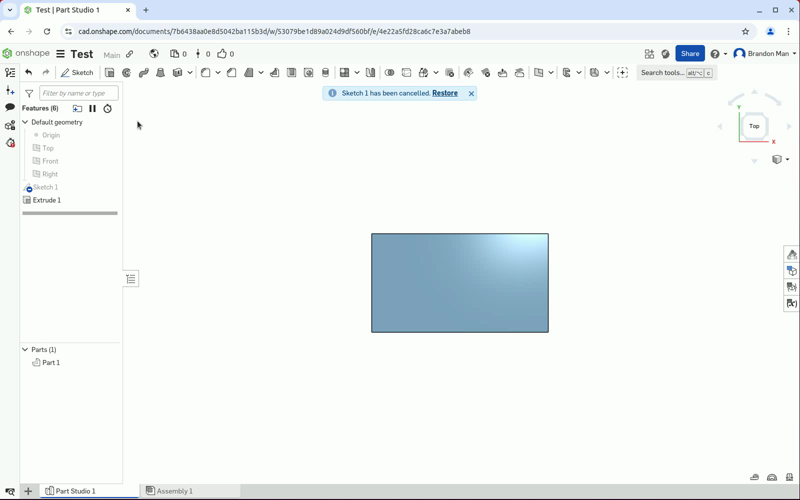
mouse_move(73, 189)
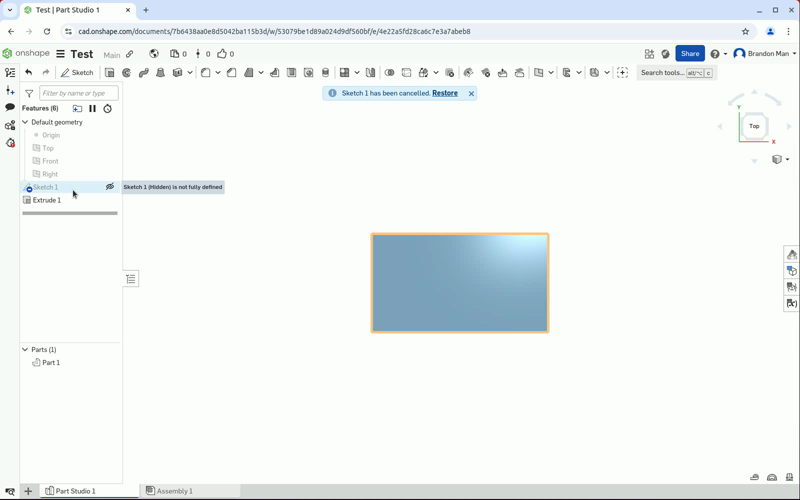
click(73, 189)
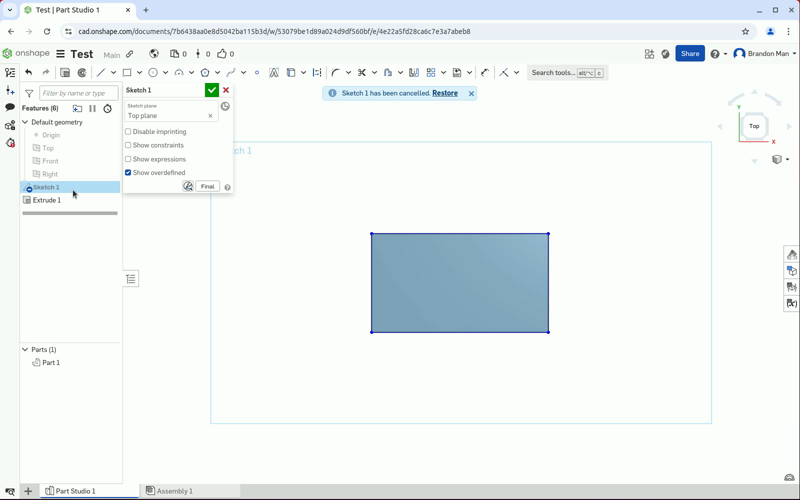
mouse_move(229, 92)
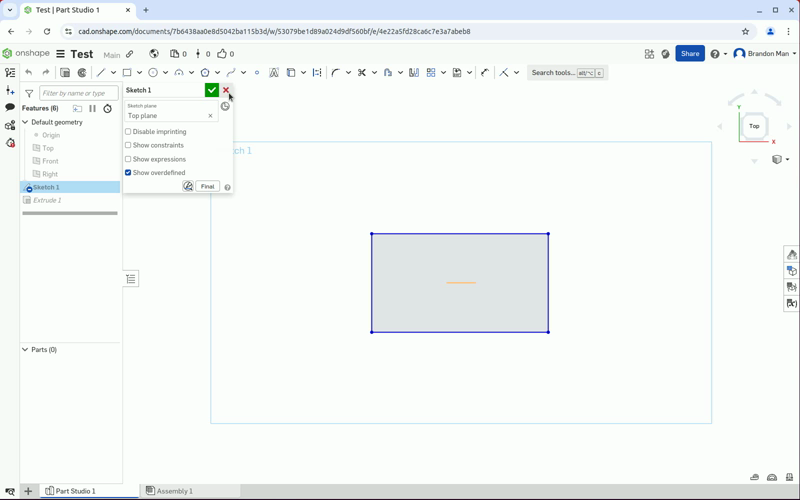
click(229, 92)
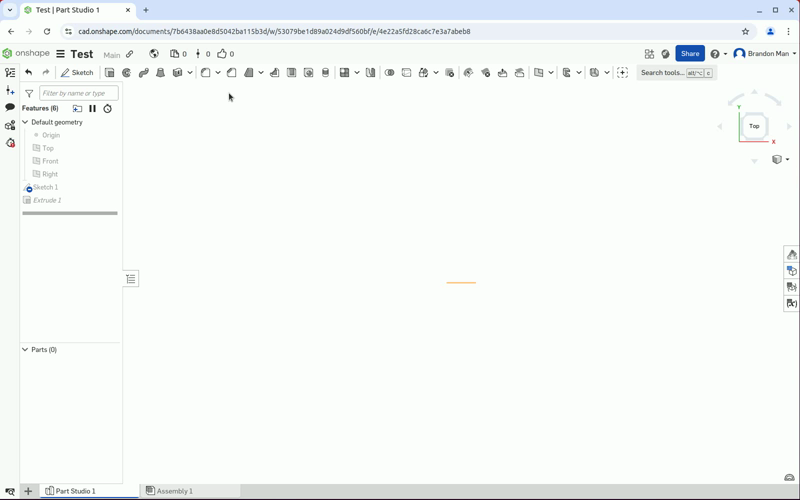
mouse_move(541, 75)
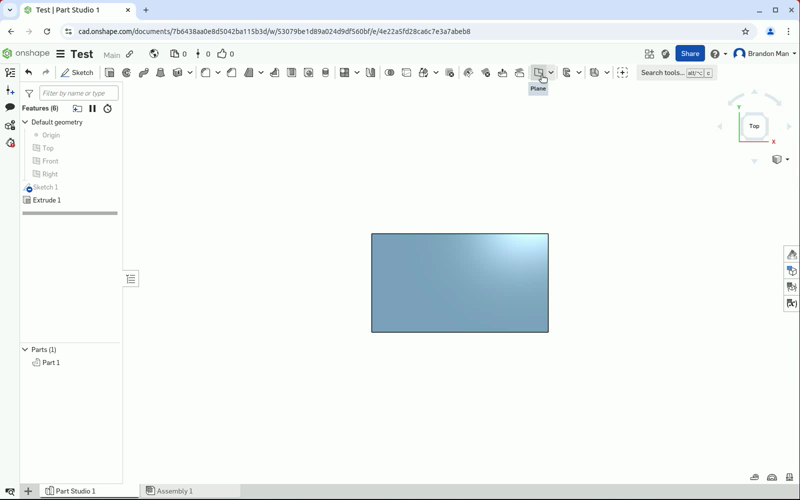
click(541, 75)
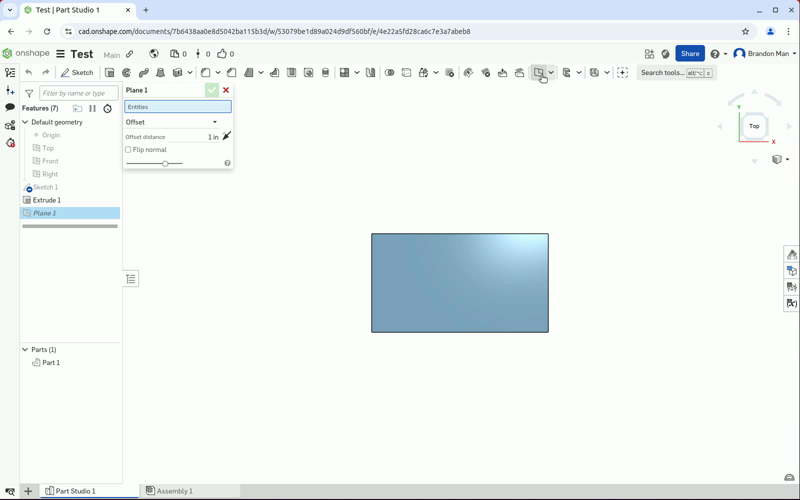
mouse_move(73, 150)
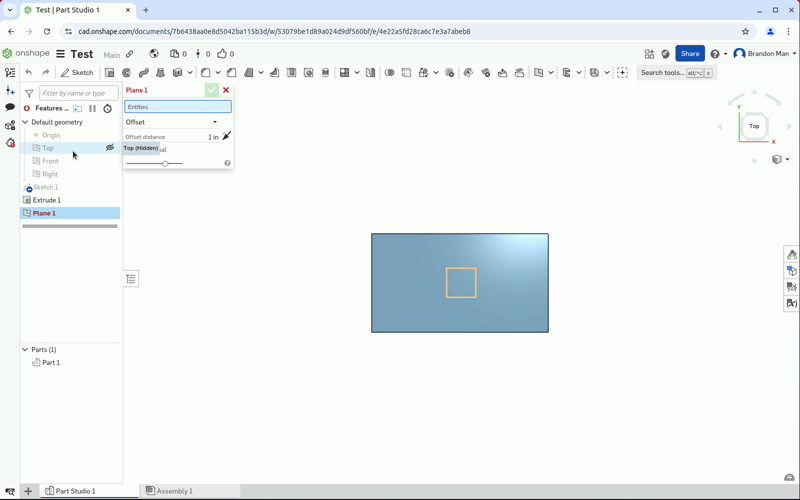
click(73, 150)
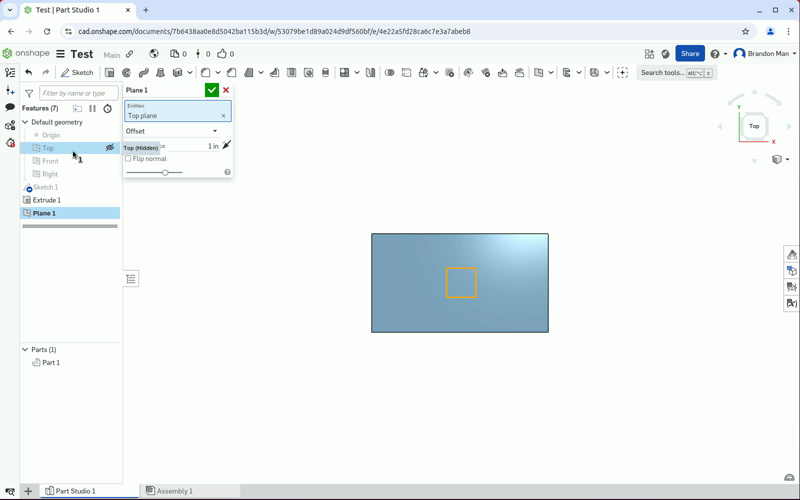
key(tab, 2)
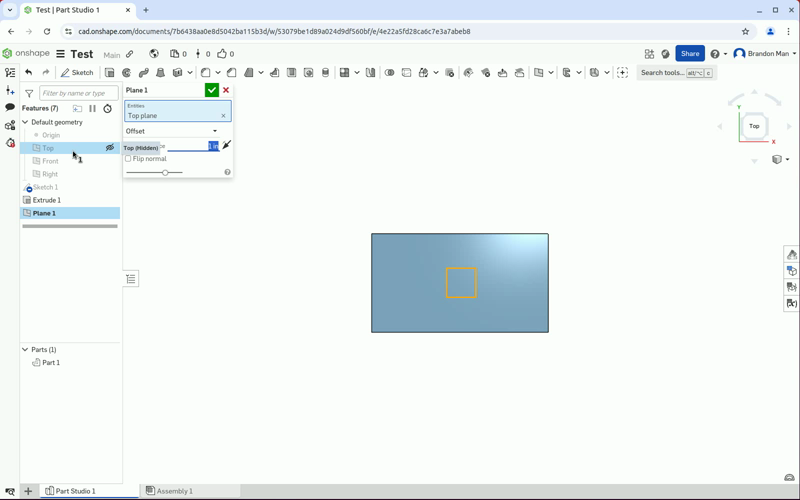
text(3.605)
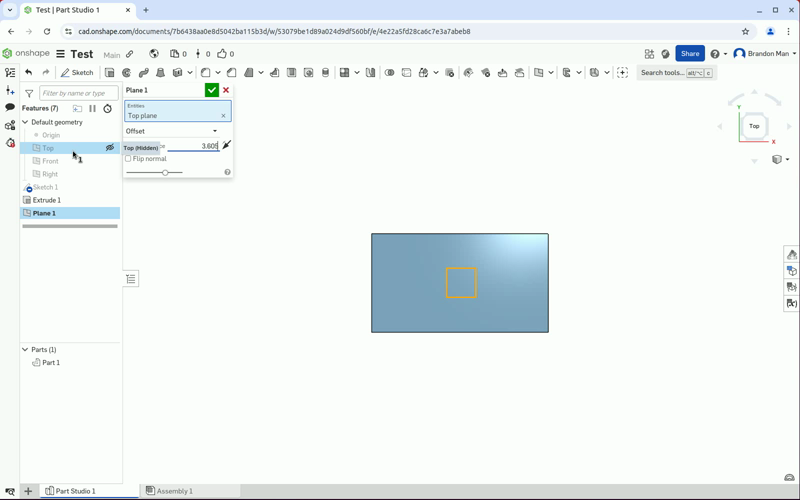
key(enter, 2)
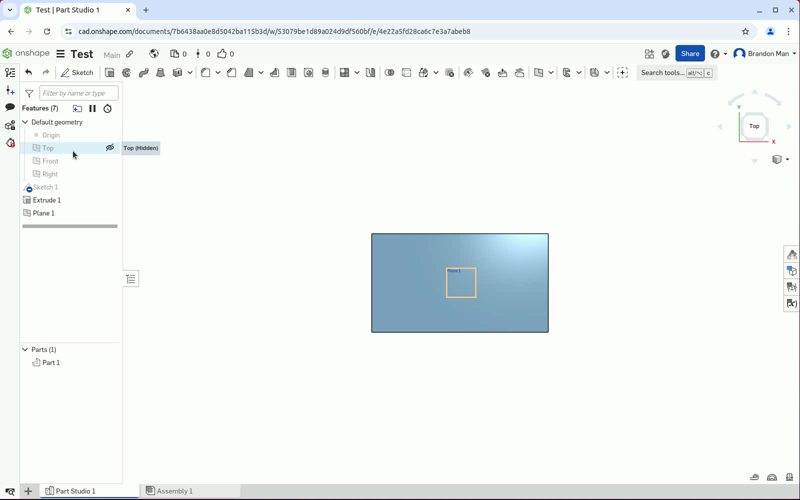
key(shift+s)
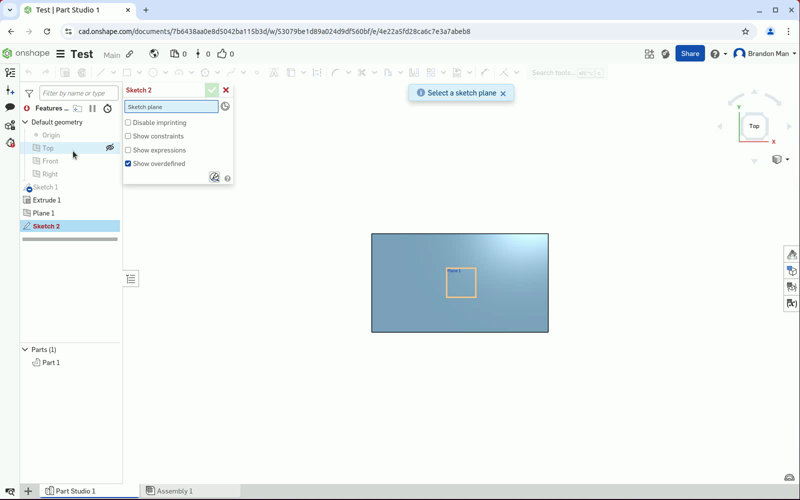
mouse_move(73, 215)
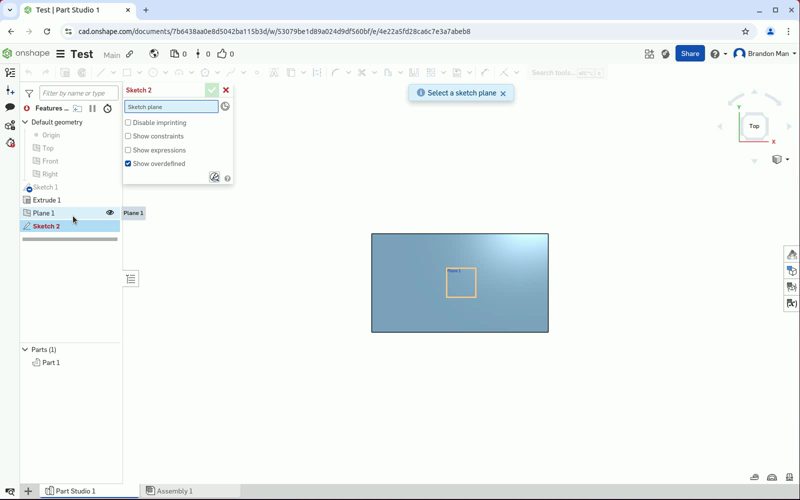
click(73, 215)
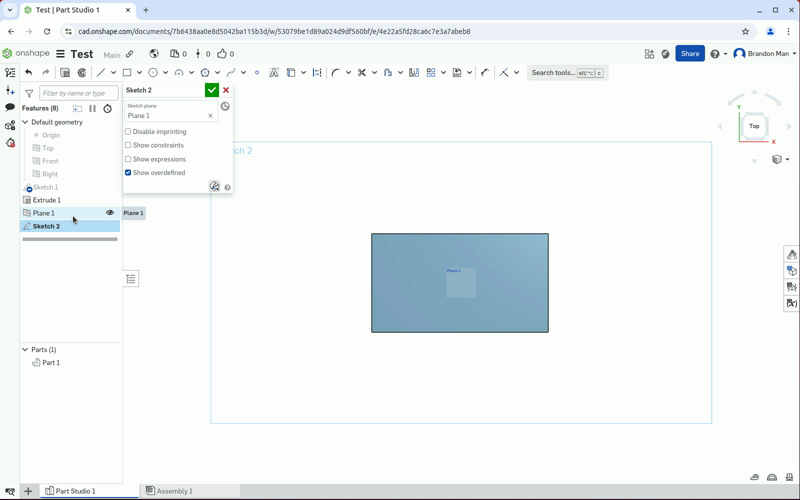
mouse_move(73, 352)
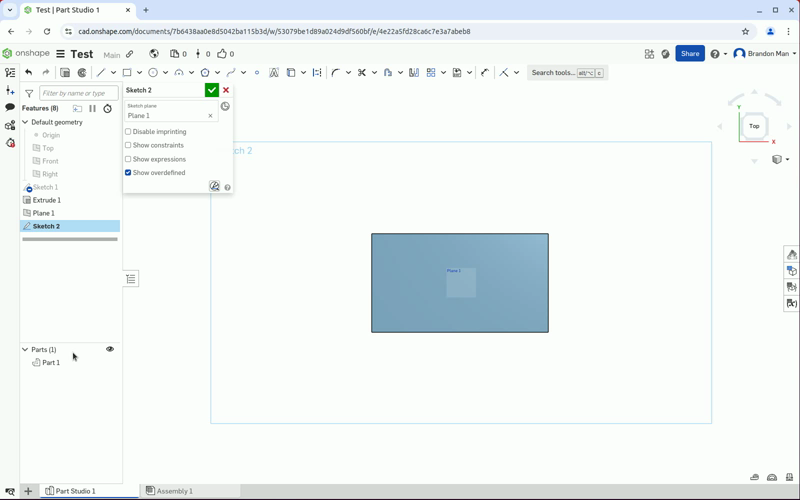
key(y)
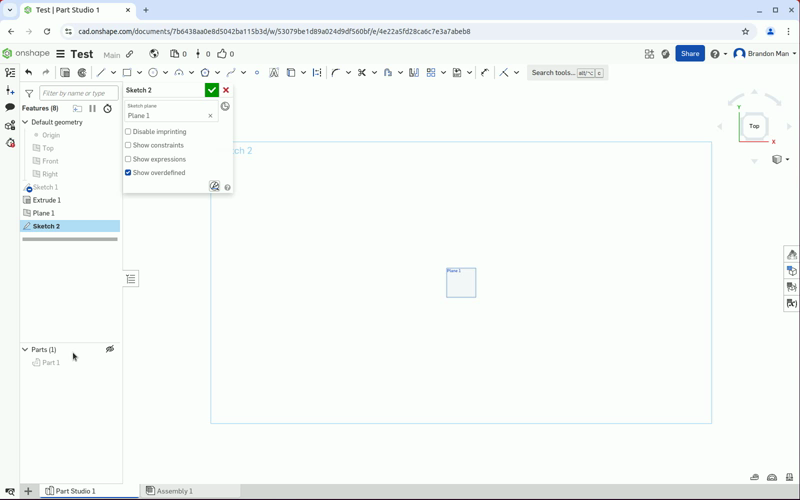
key(c)
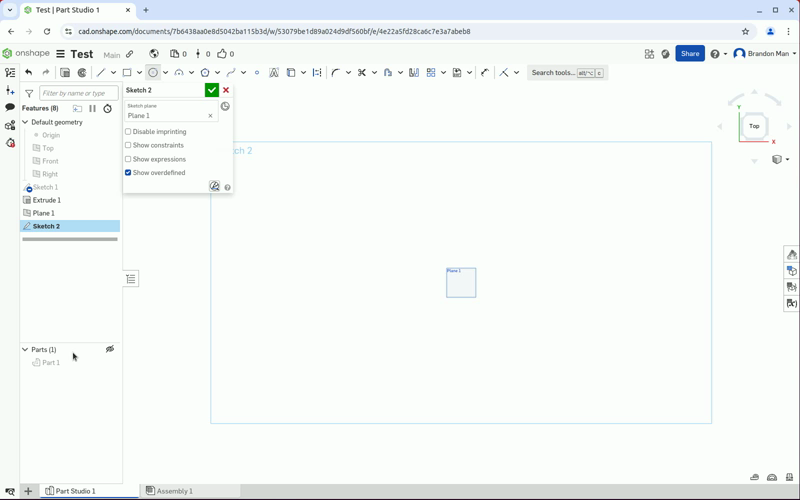
key_down(shift)
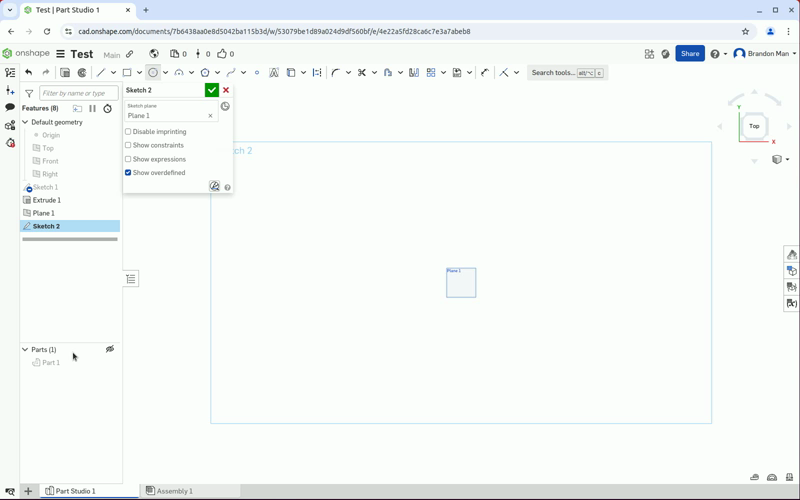
mouse_move(461, 282)
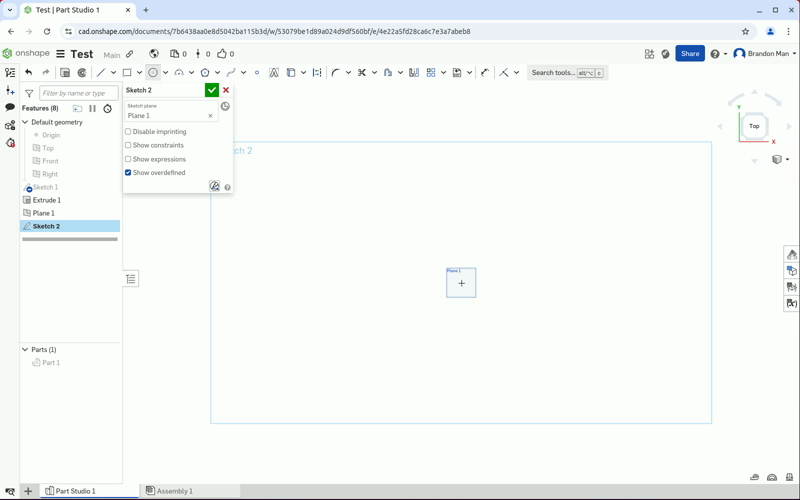
click(461, 282)
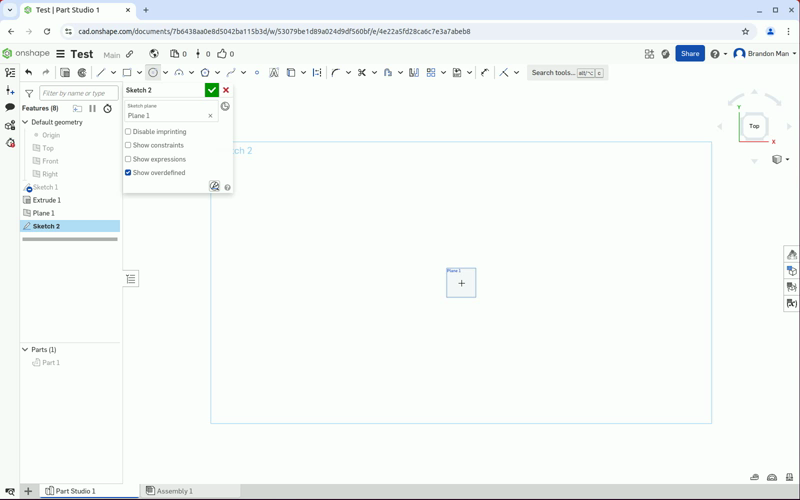
key_up(shift)
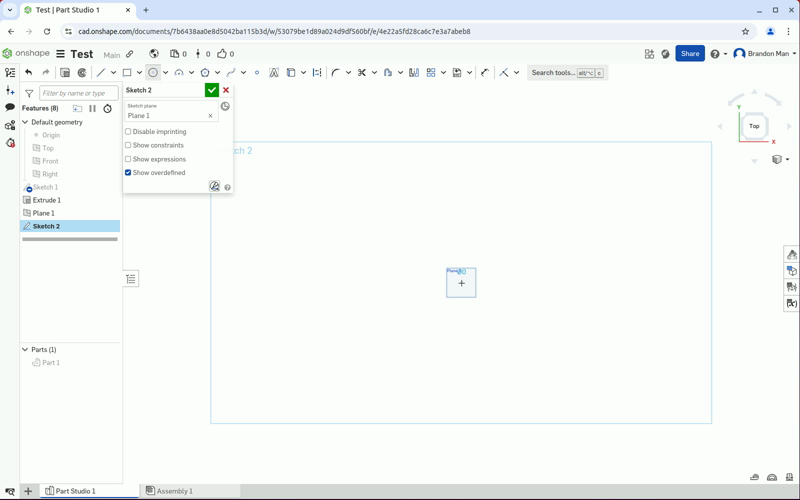
mouse_move(473, 282)
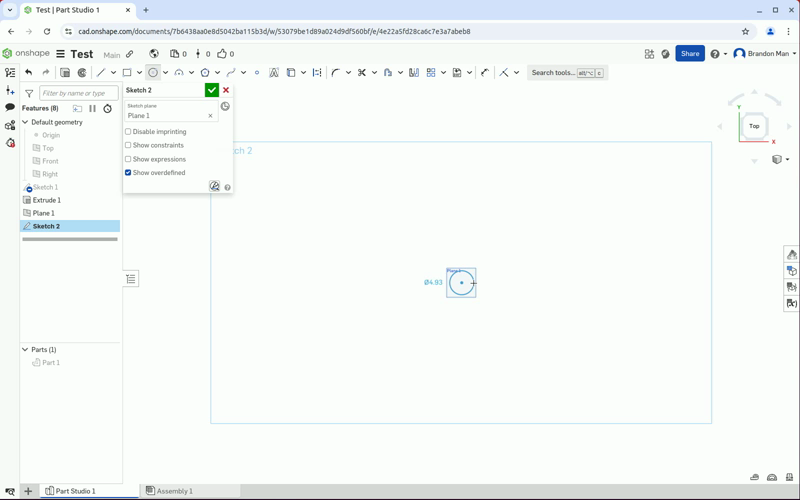
click(473, 282)
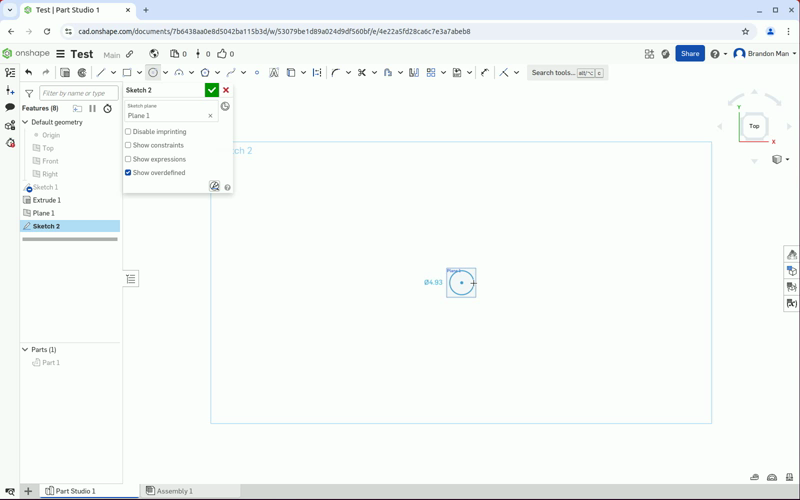
key(esc)
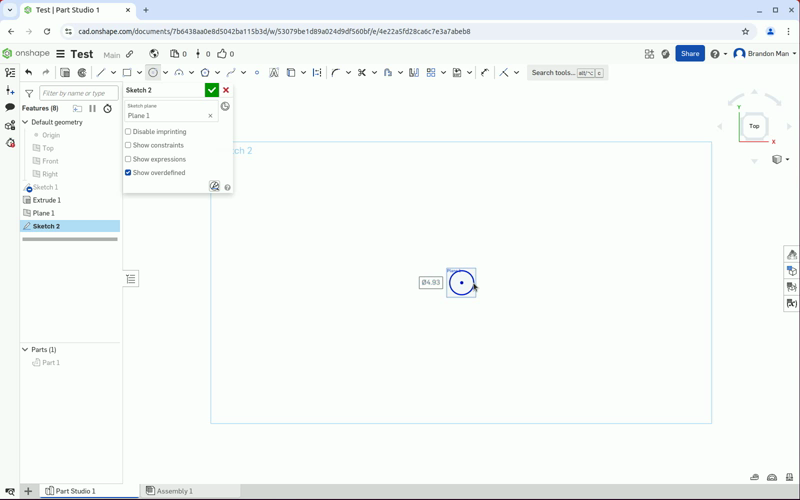
mouse_move(456, 281)
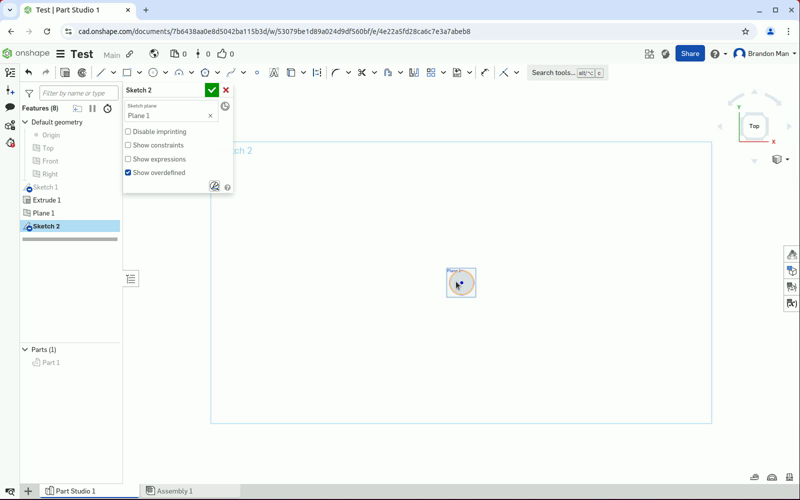
scroll(6)
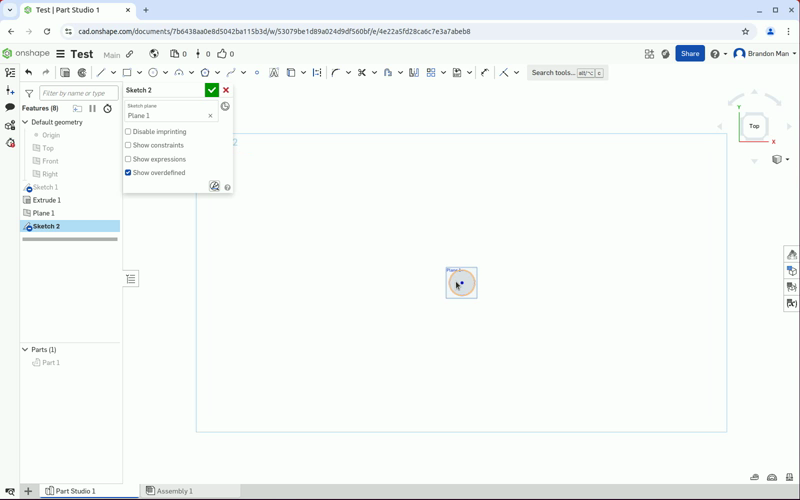
scroll(6)
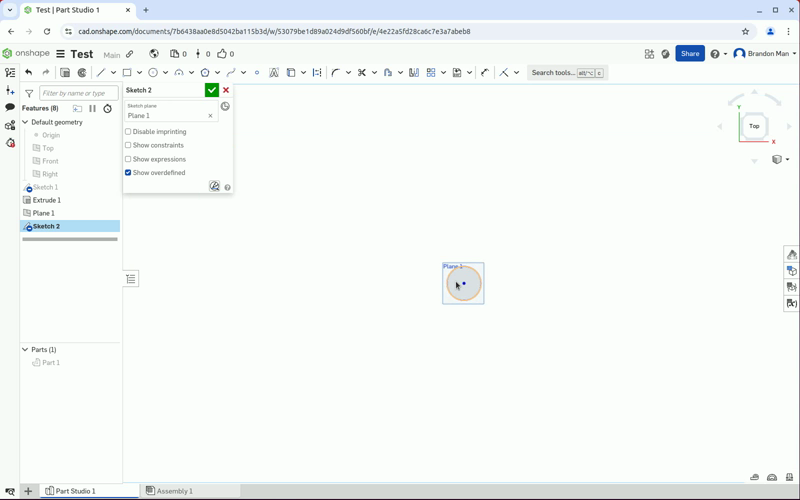
scroll(6)
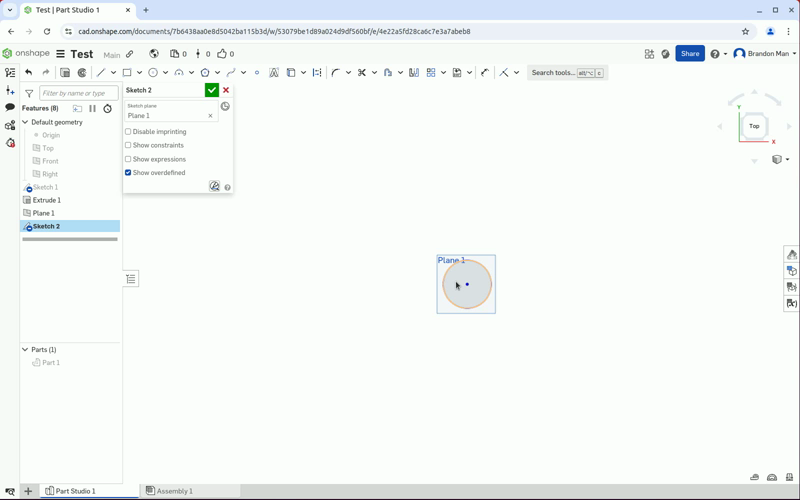
scroll(6)
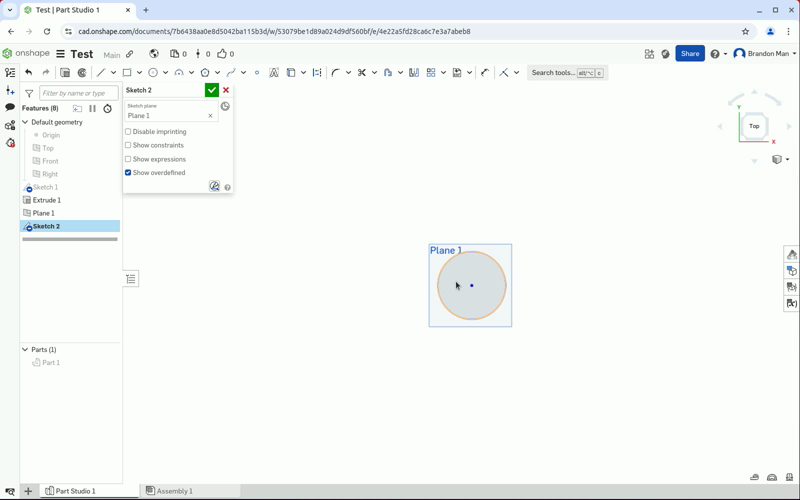
scroll(6)
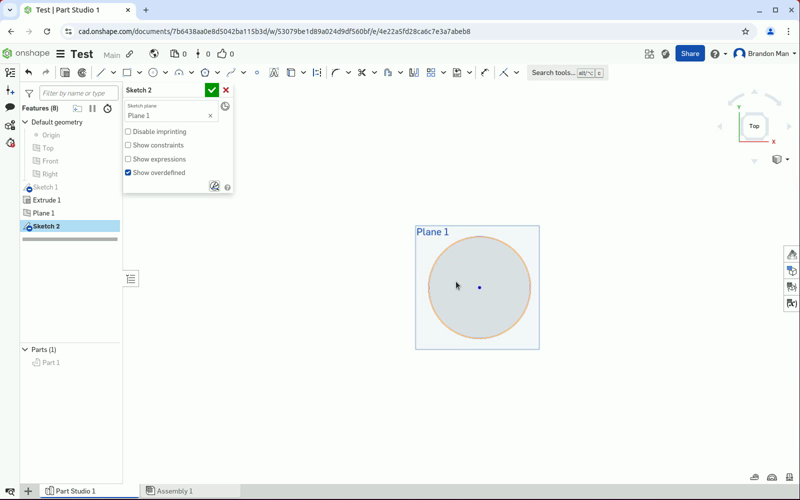
scroll(6)
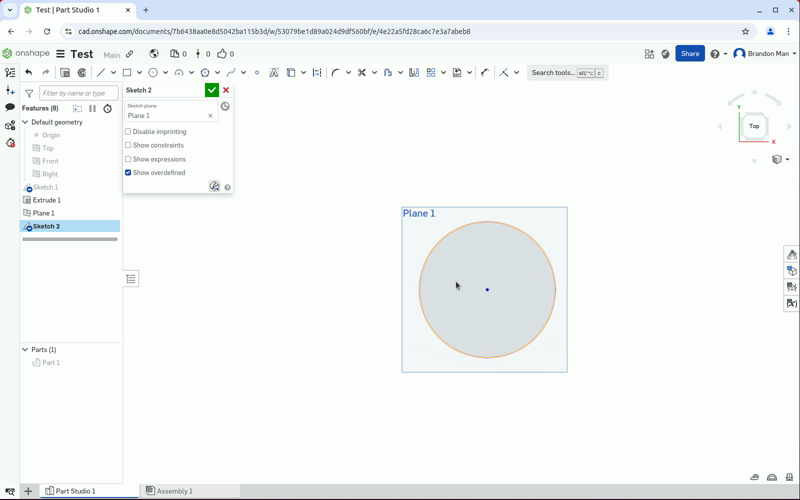
scroll(6)
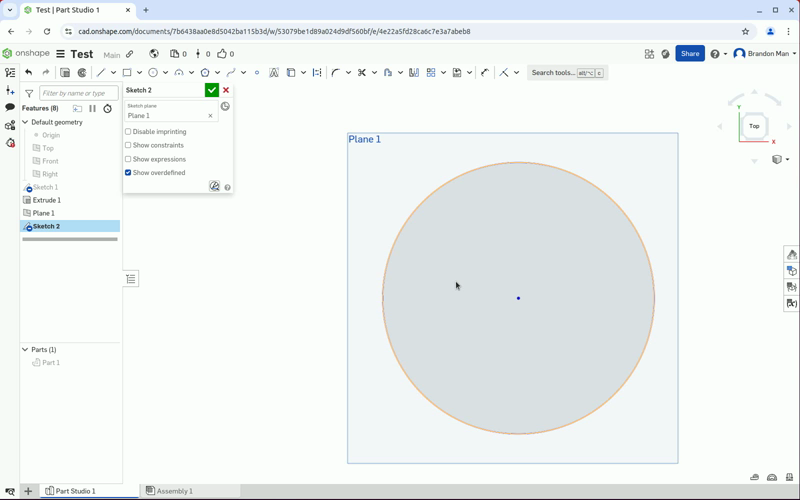
click(456, 281)
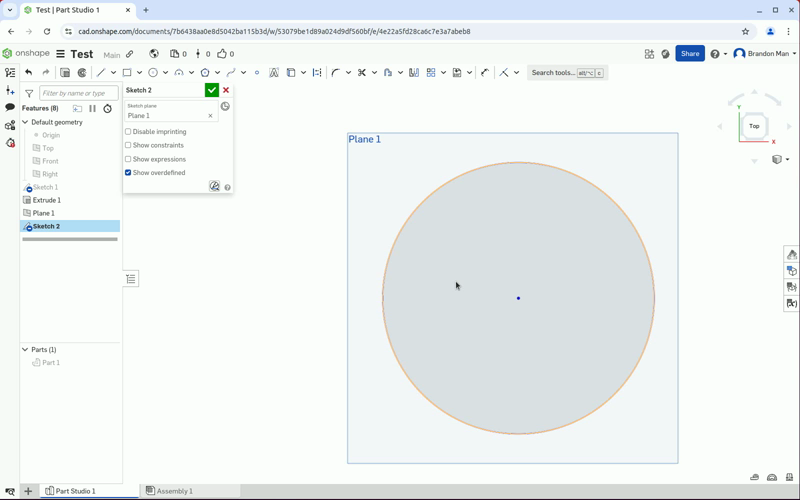
scroll(-6)
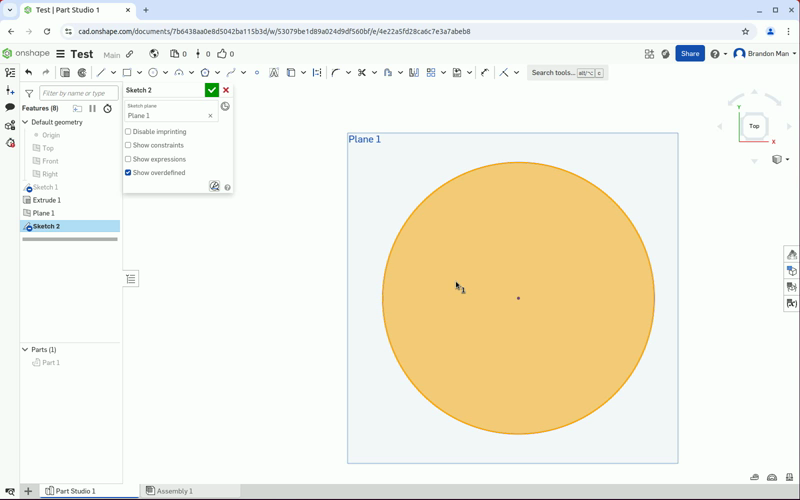
scroll(-6)
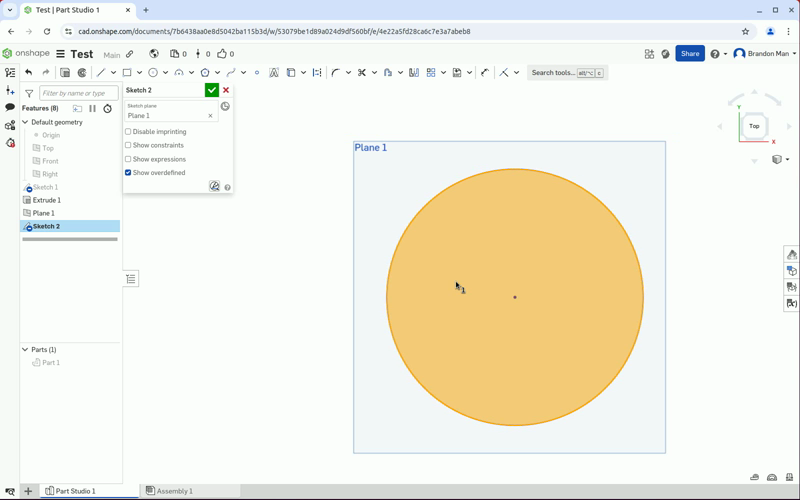
scroll(-6)
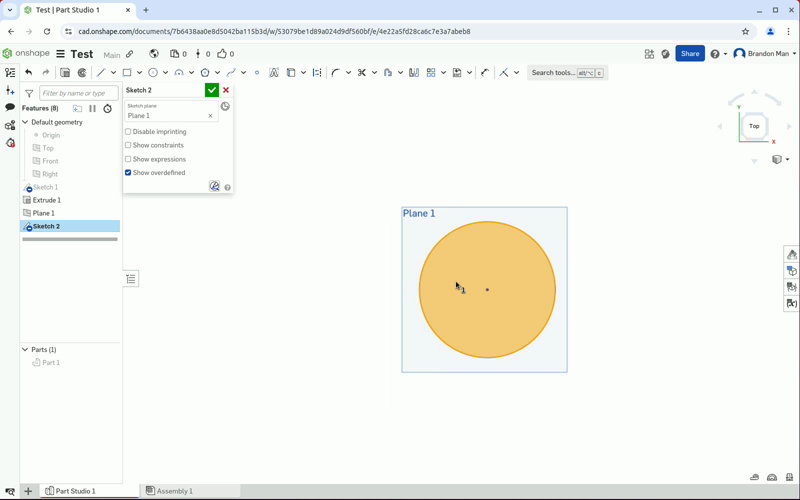
scroll(-6)
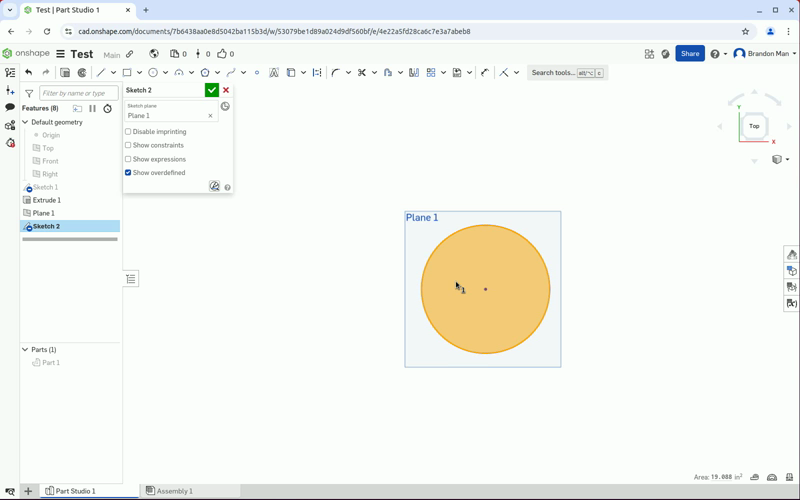
scroll(-6)
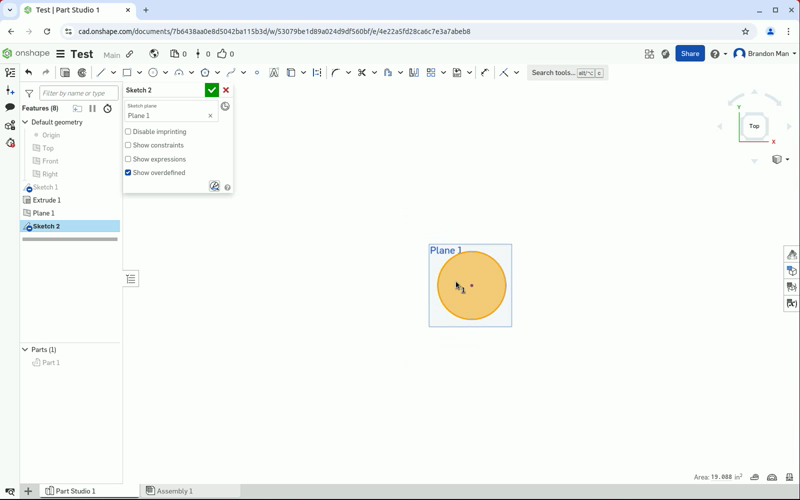
scroll(-6)
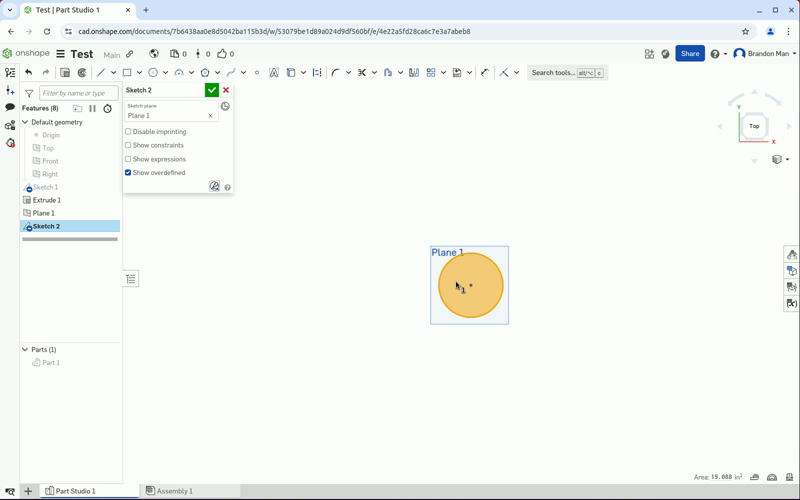
scroll(-6)
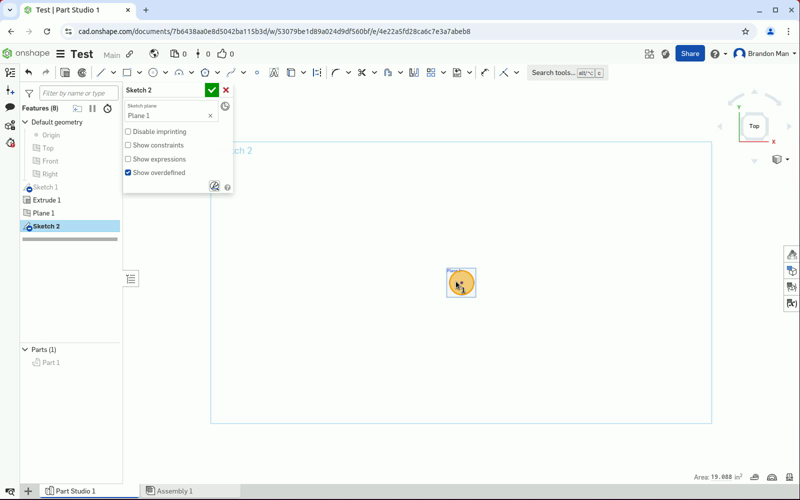
mouse_move(73, 352)
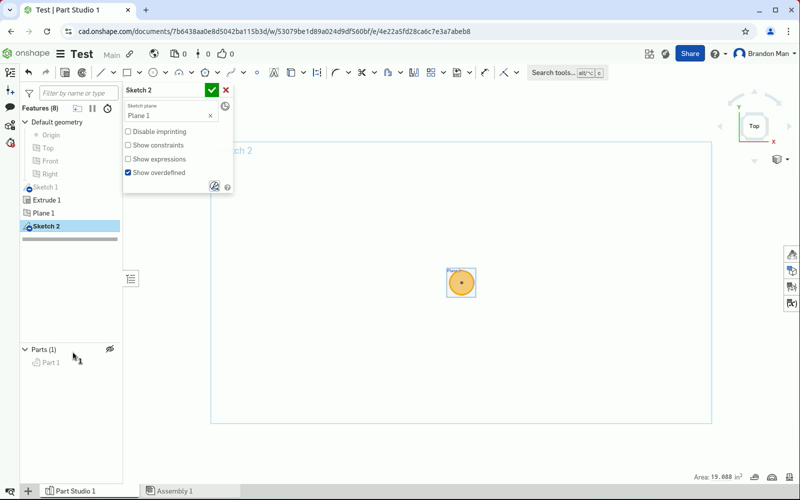
key(shift+y)
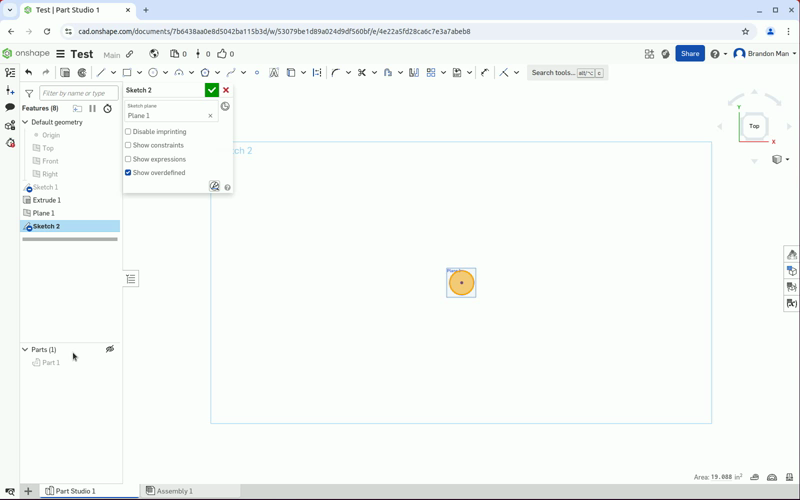
key(shift+e)
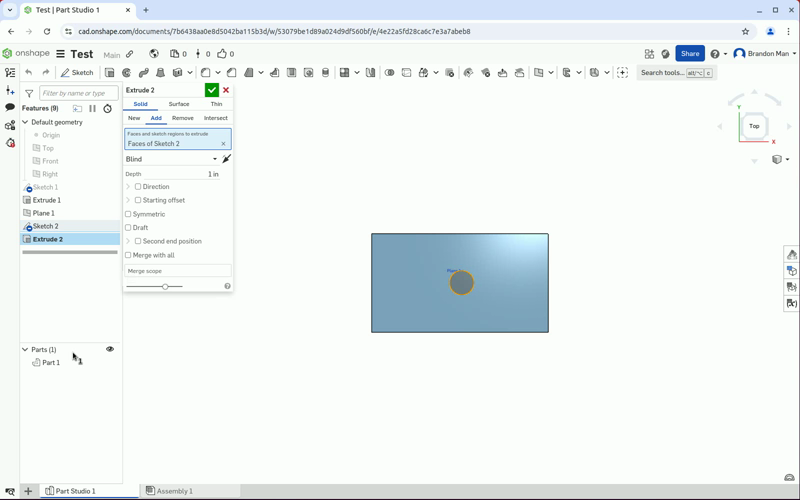
mouse_move(143, 106)
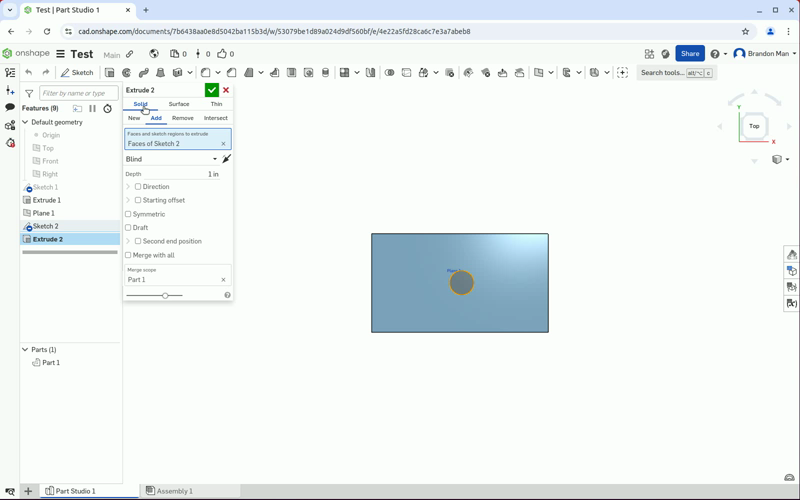
click(143, 106)
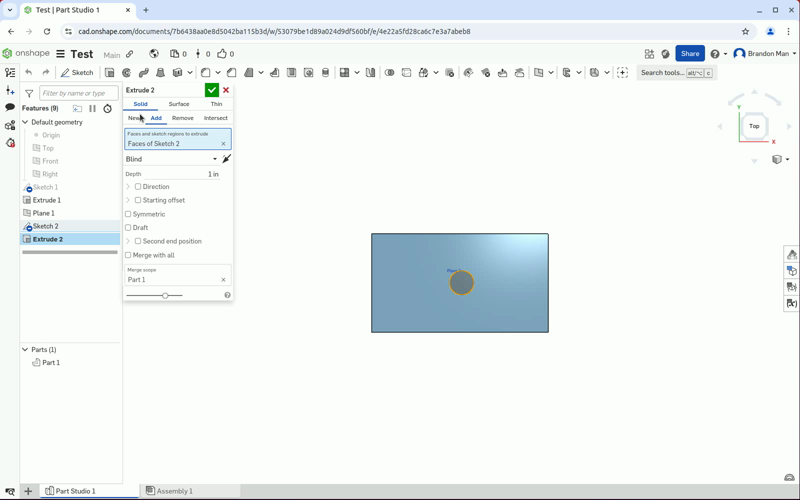
mouse_move(137, 120)
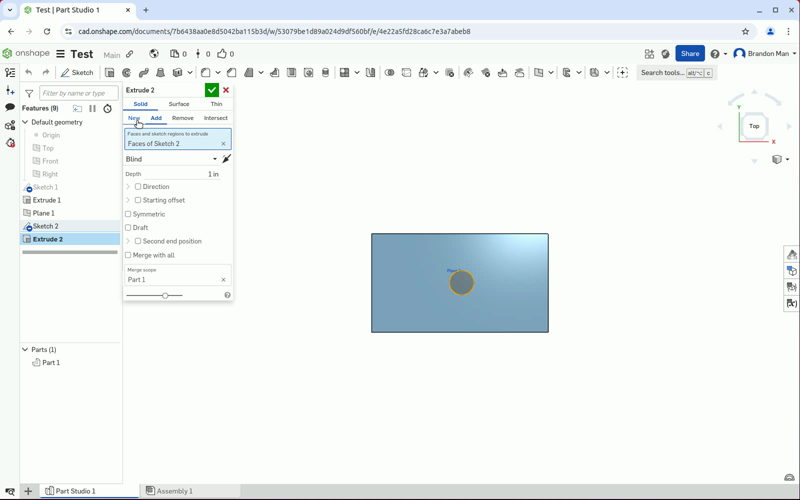
click(137, 120)
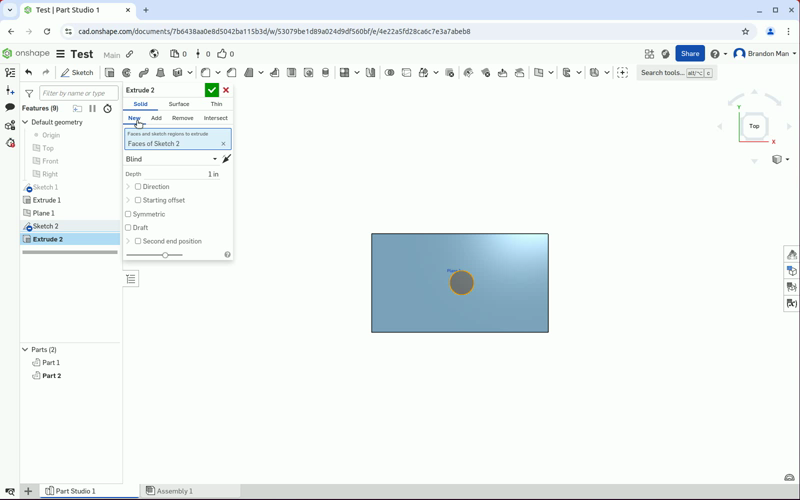
key(tab, 4)
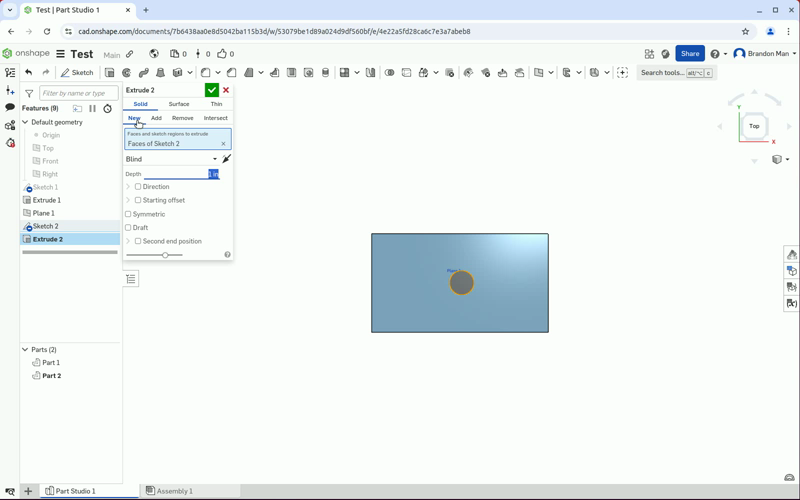
text(14.202)
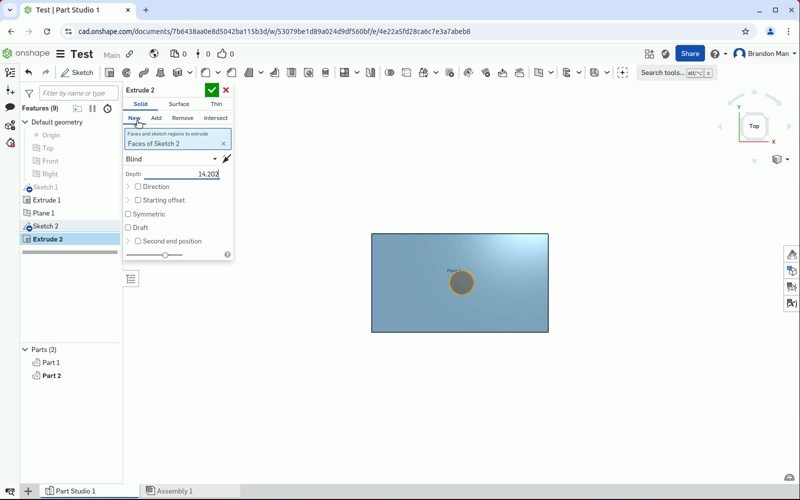
key(enter)
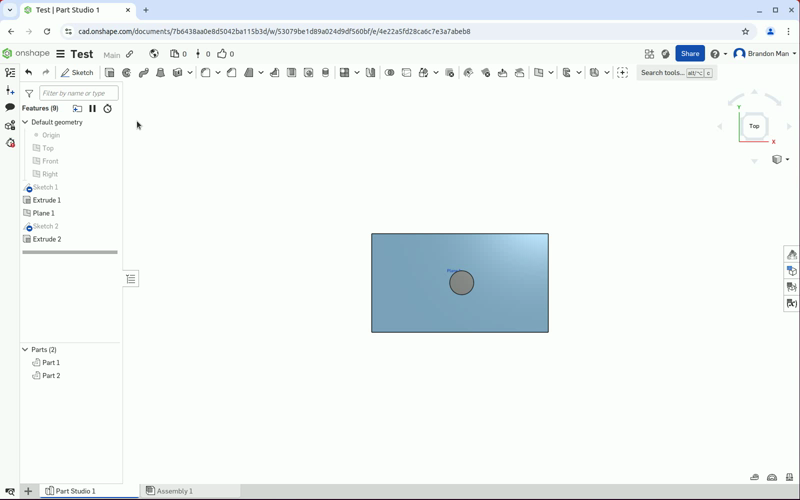
key(shift+h)
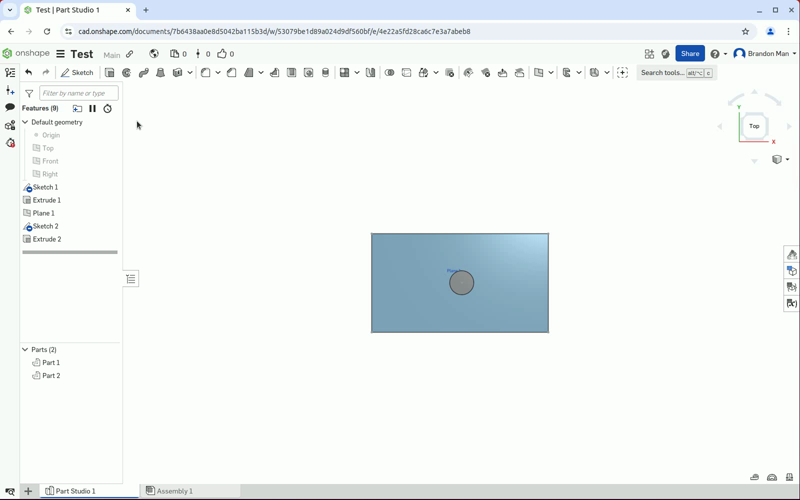
key(shift+h)
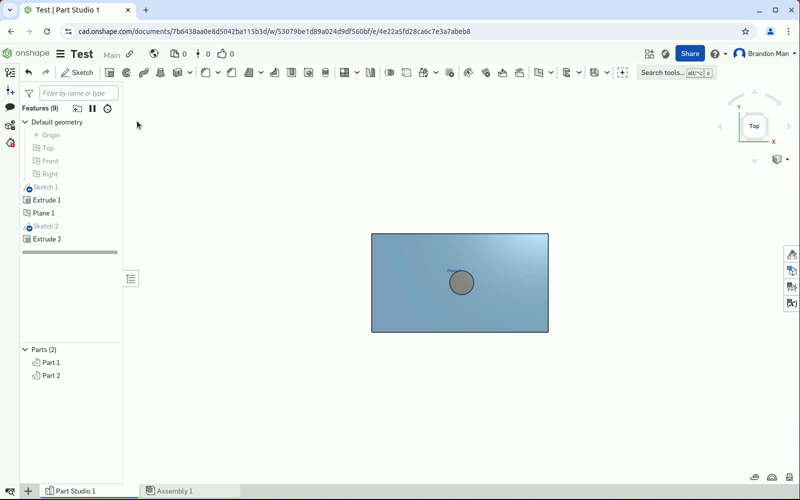
mouse_move(73, 189)
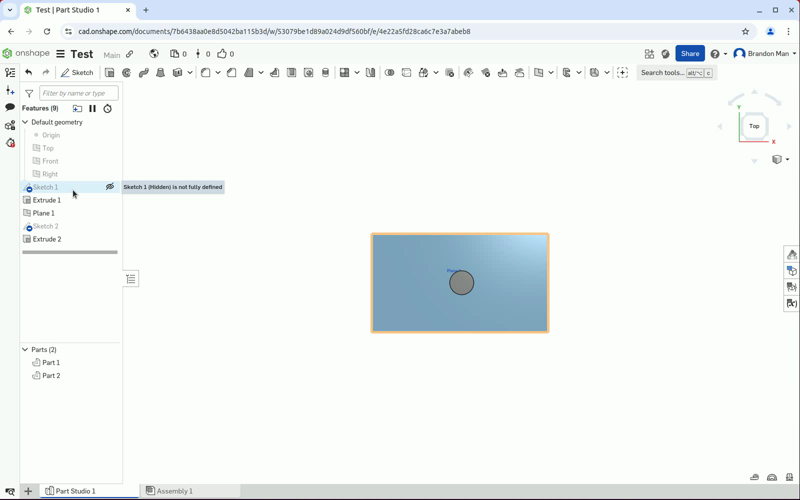
click(73, 189)
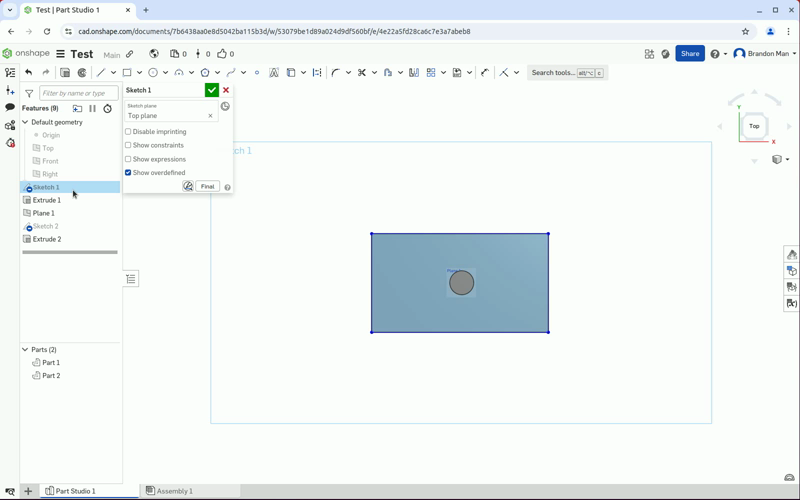
mouse_move(229, 92)
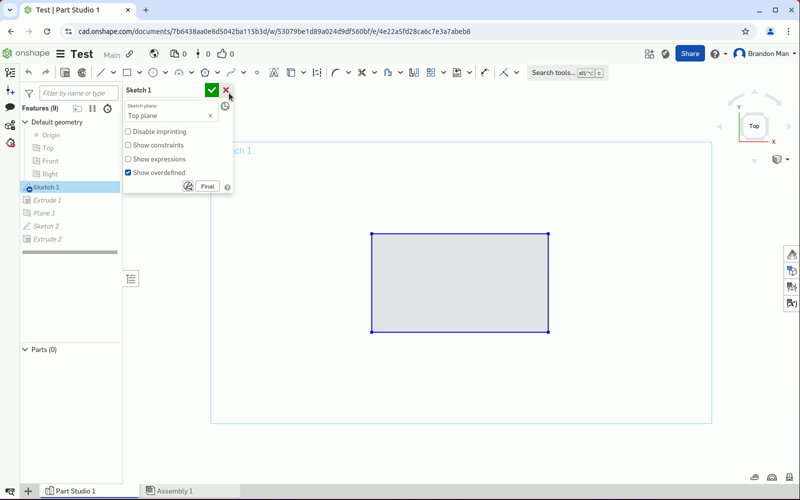
click(229, 92)
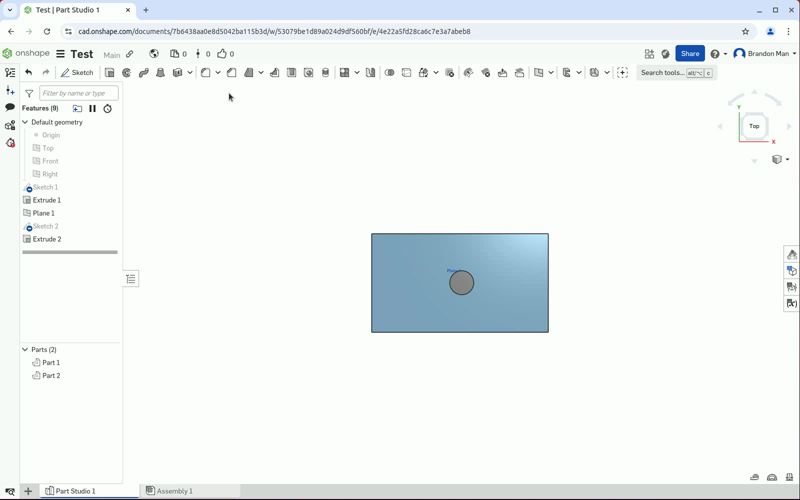
mouse_move(541, 75)
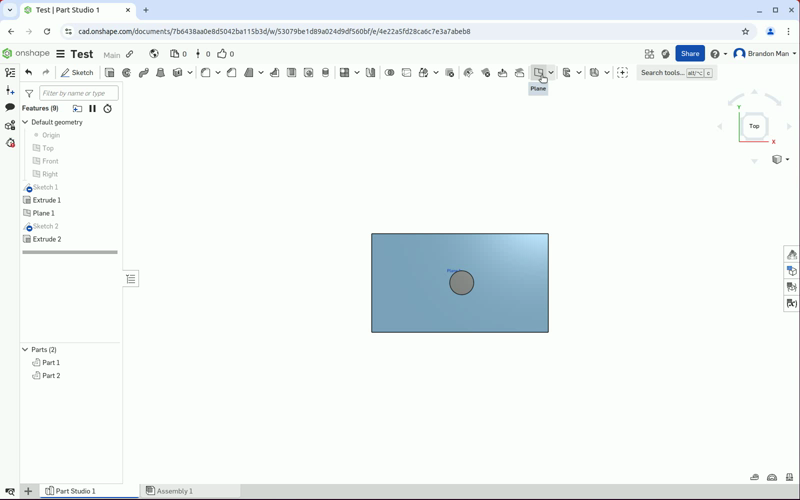
click(541, 75)
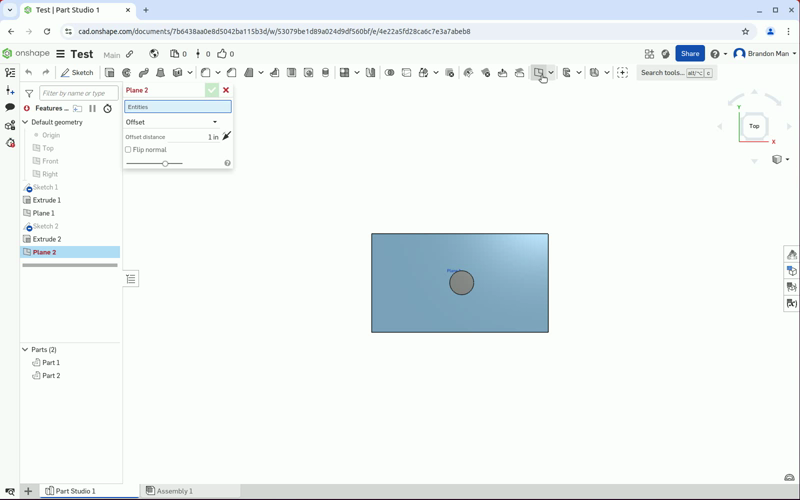
mouse_move(73, 150)
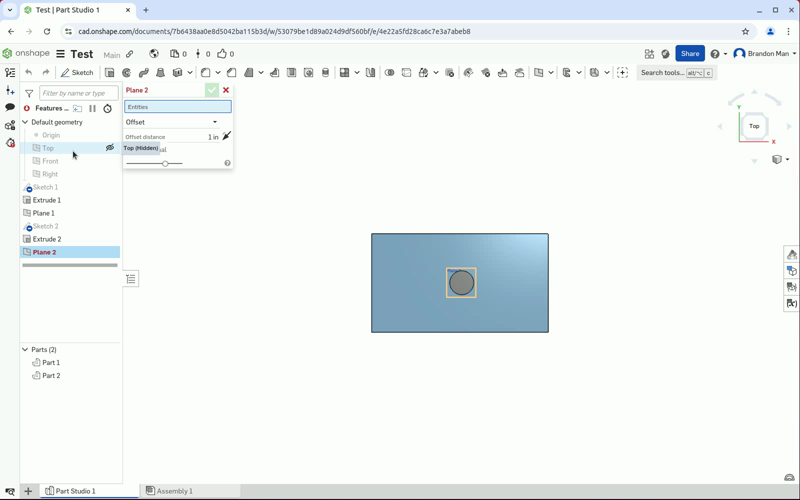
click(73, 150)
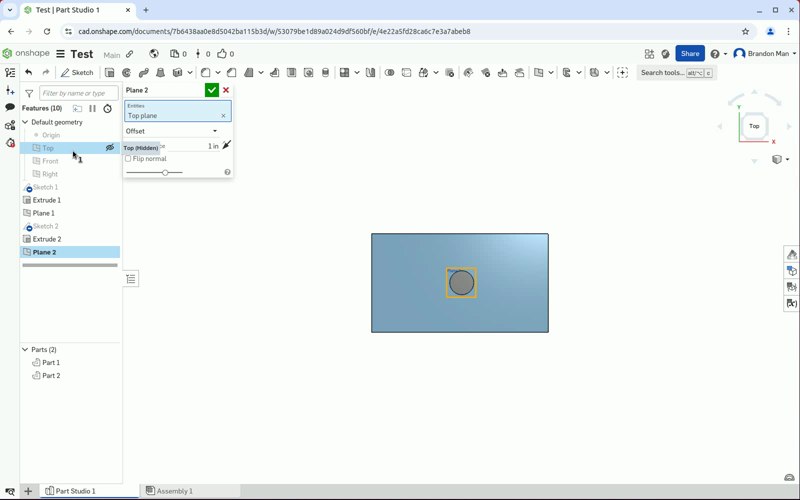
key(tab, 2)
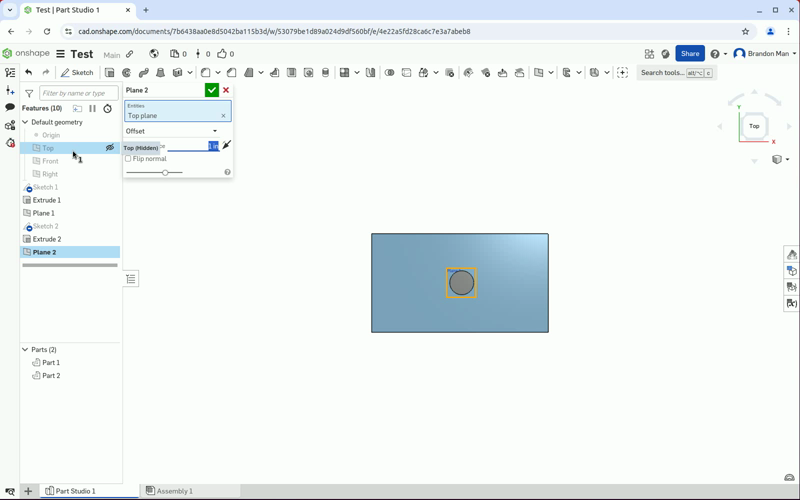
text(17.809)
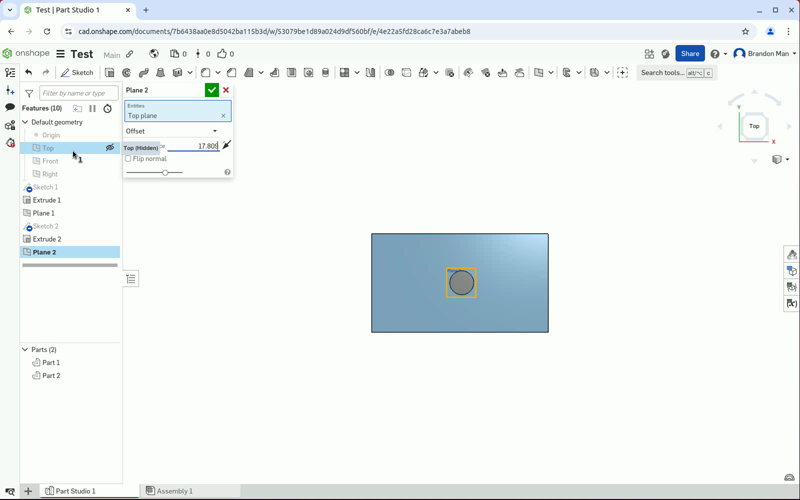
key(enter, 2)
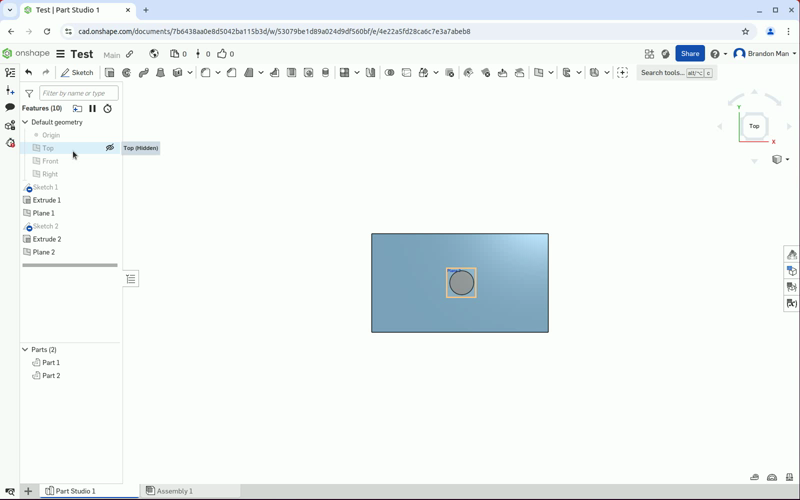
key(shift+s)
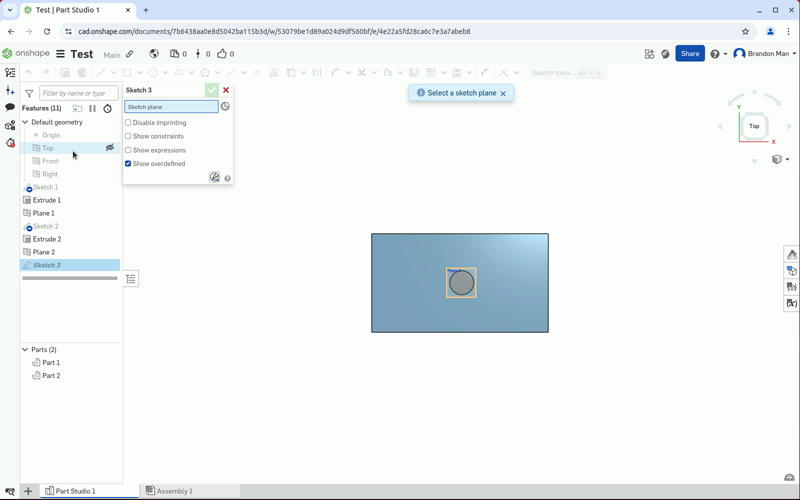
mouse_move(73, 254)
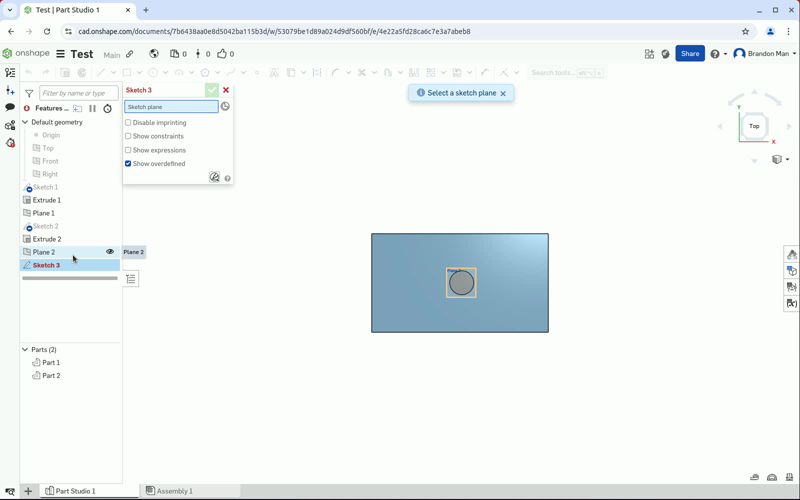
click(73, 254)
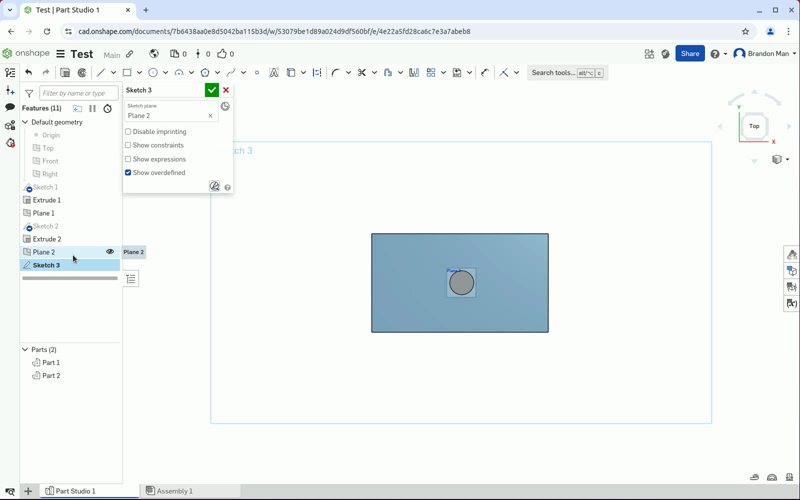
mouse_move(73, 352)
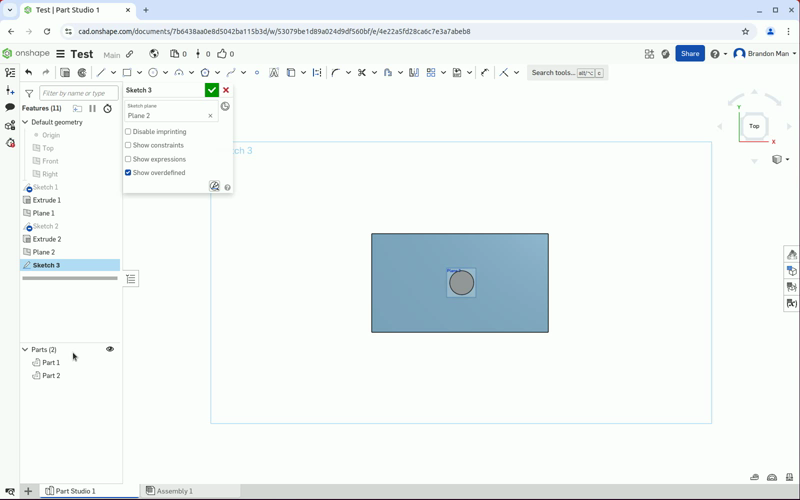
key(y)
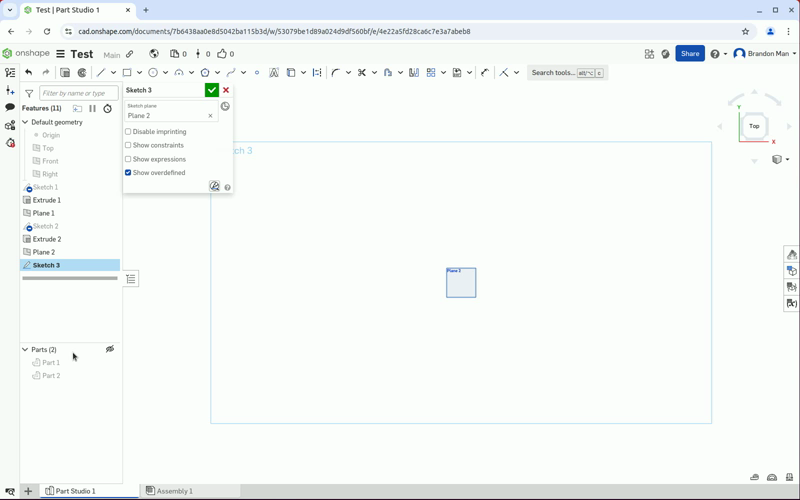
key(c)
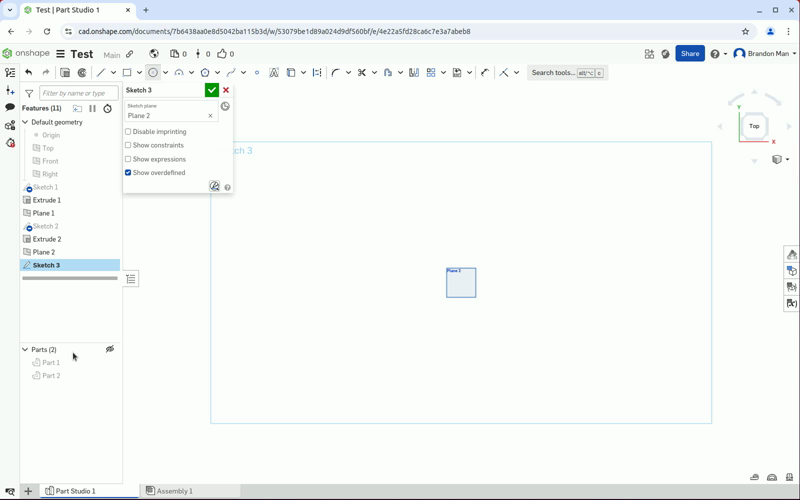
key_down(shift)
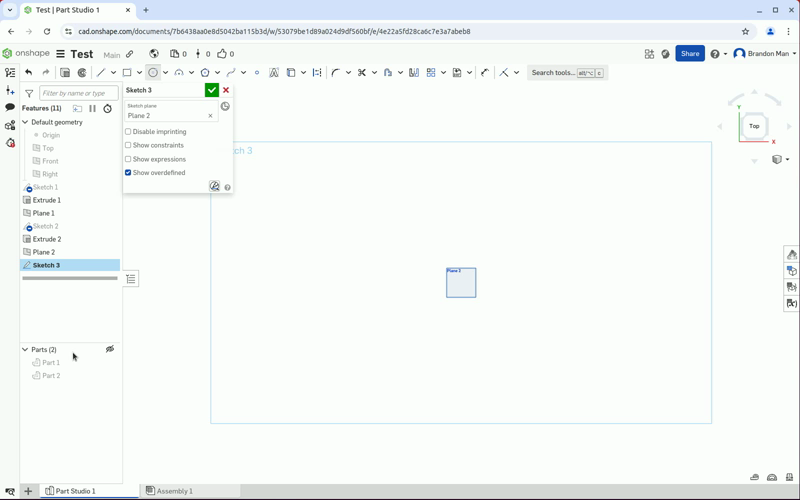
mouse_move(460, 282)
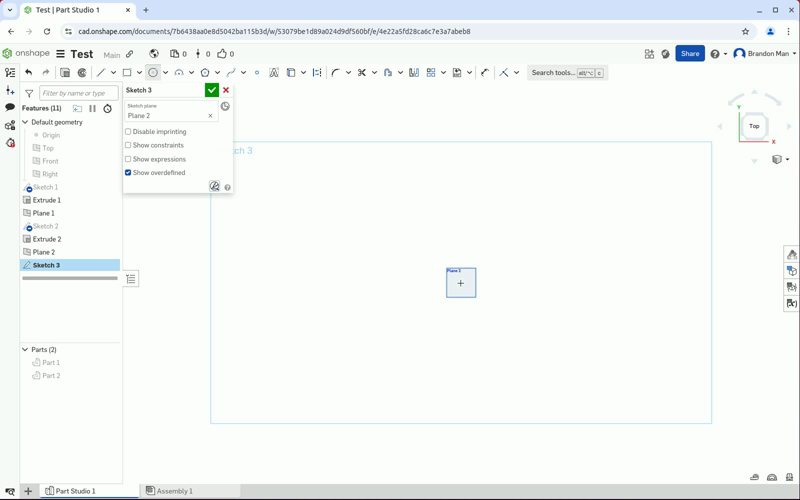
click(460, 282)
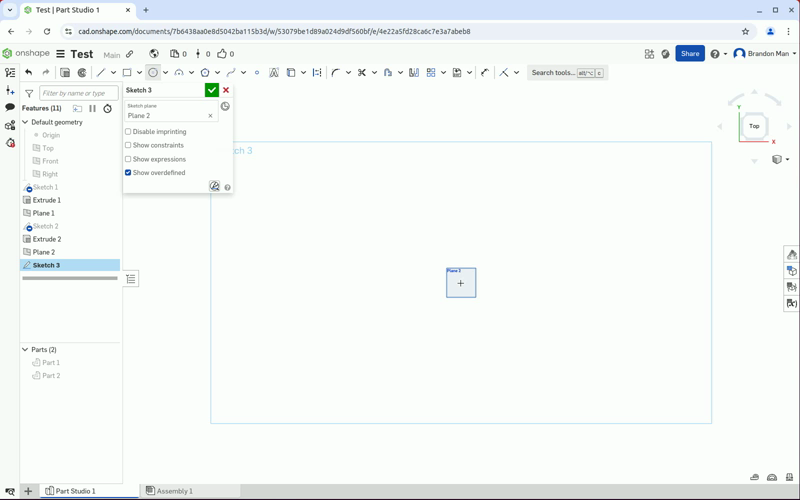
key_up(shift)
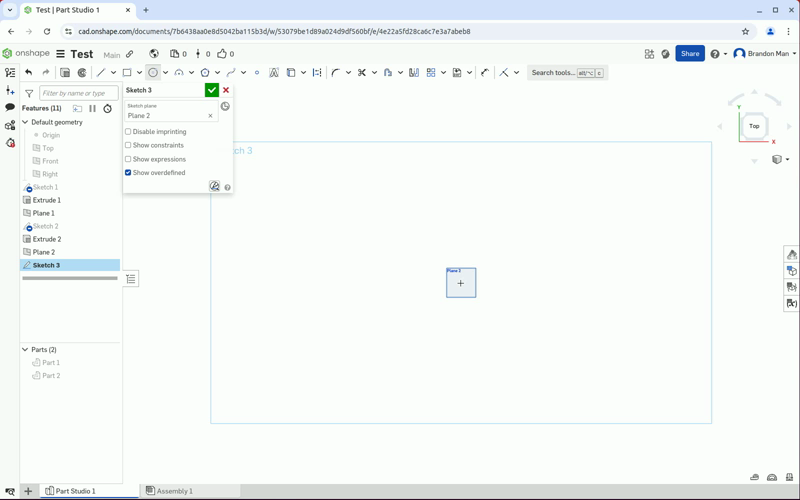
mouse_move(485, 282)
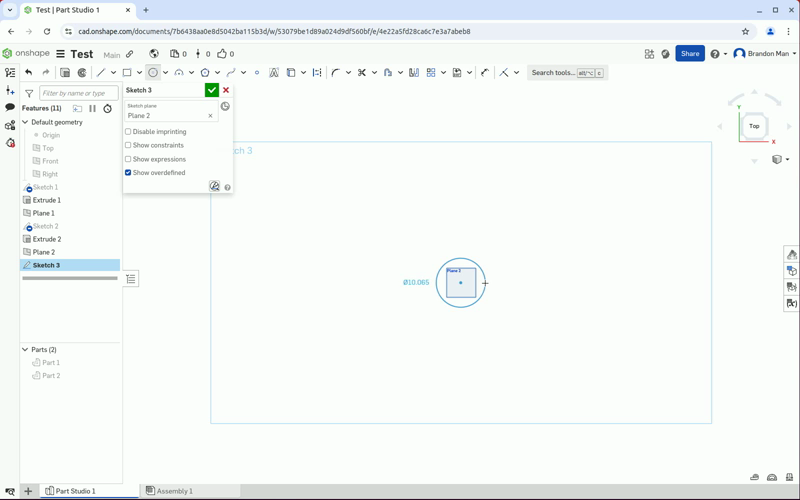
click(485, 282)
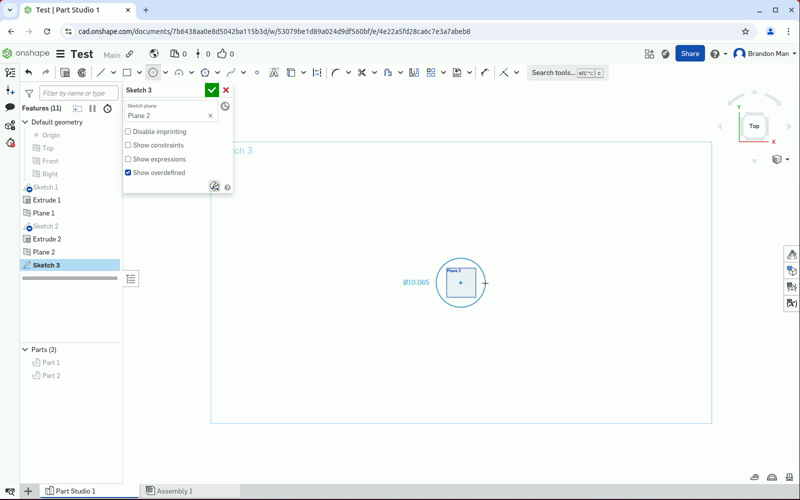
key(esc)
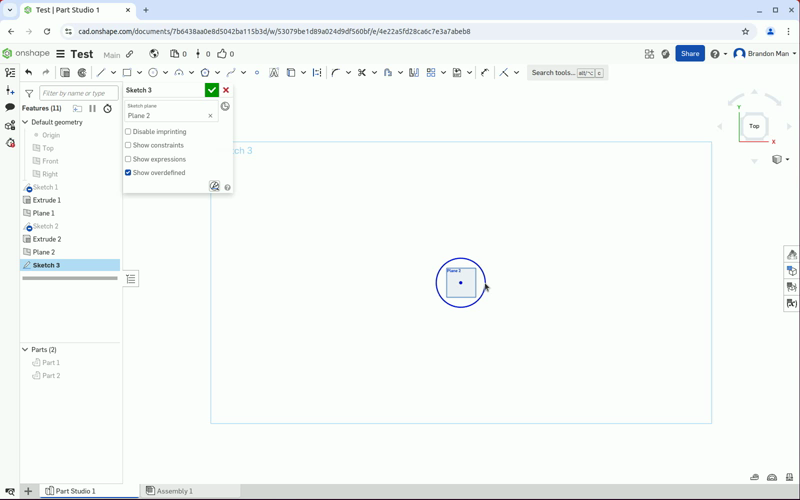
key(c)
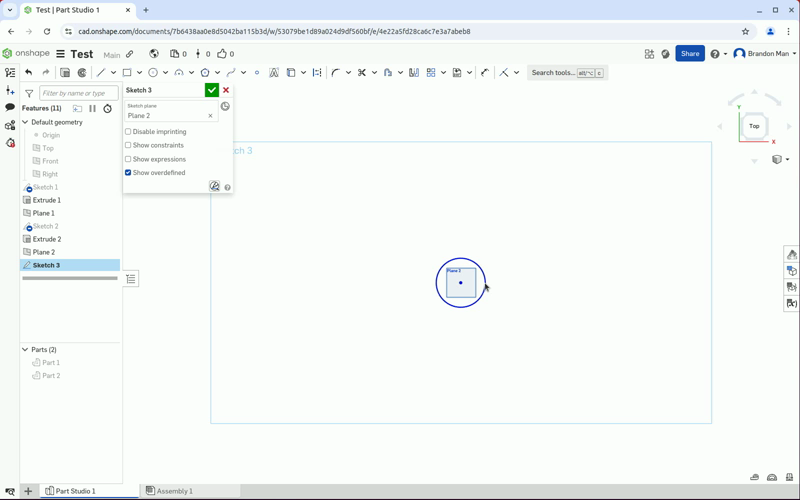
key_down(shift)
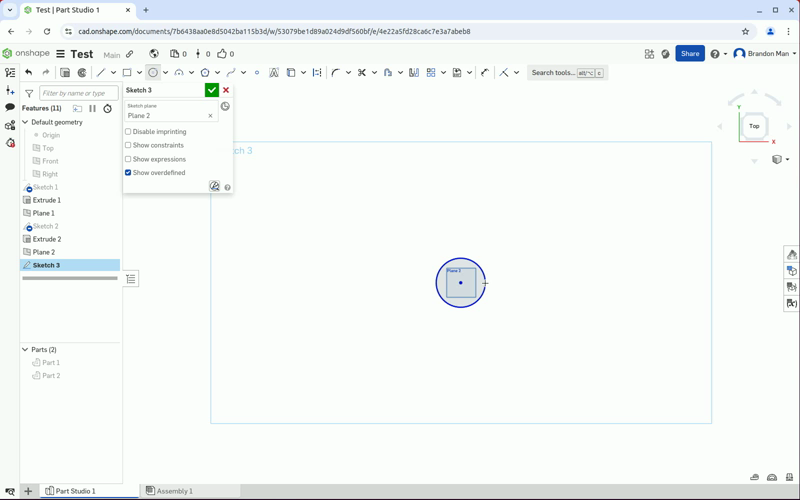
mouse_move(460, 282)
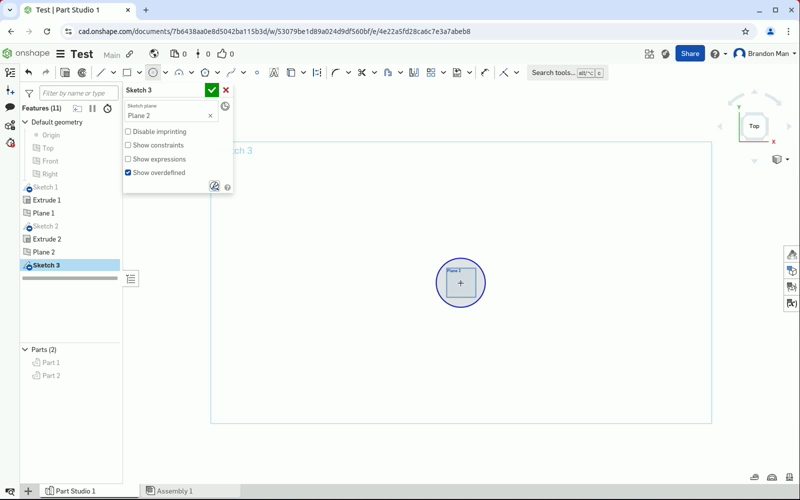
click(460, 282)
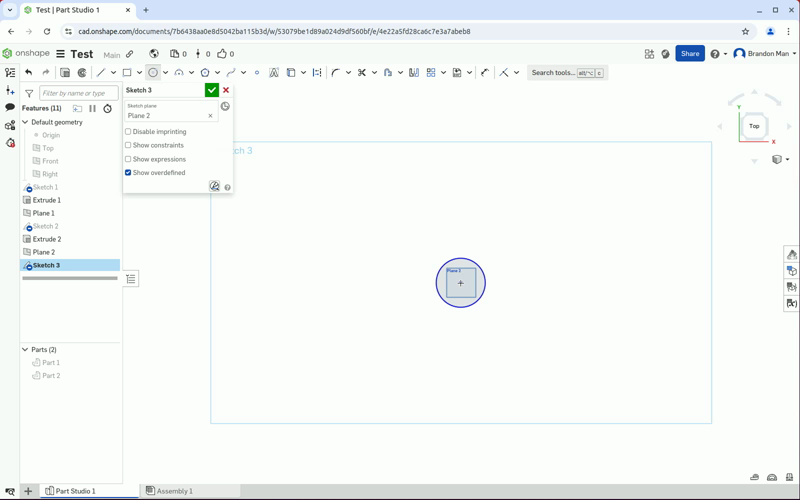
key_up(shift)
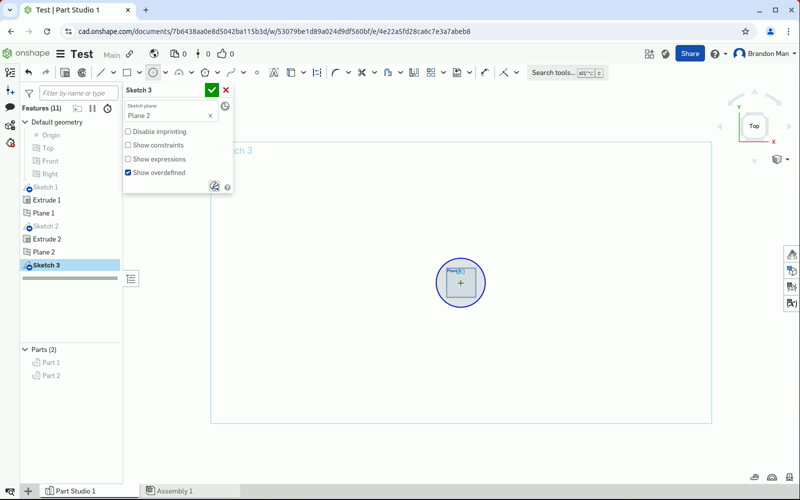
mouse_move(480, 282)
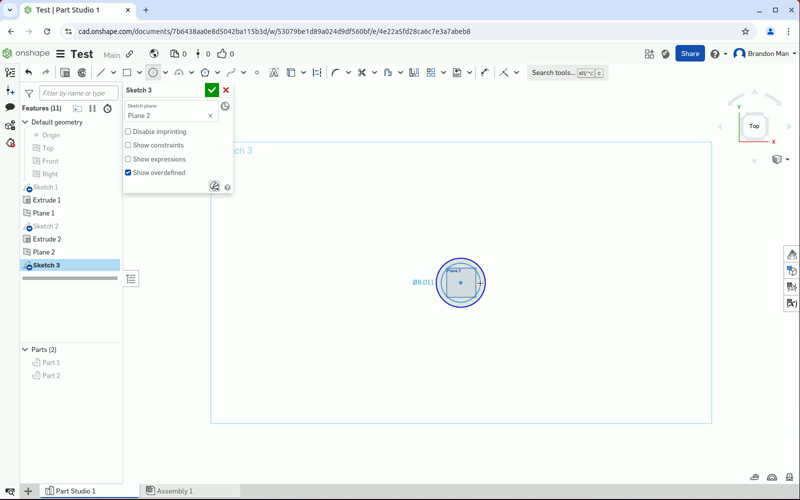
click(480, 282)
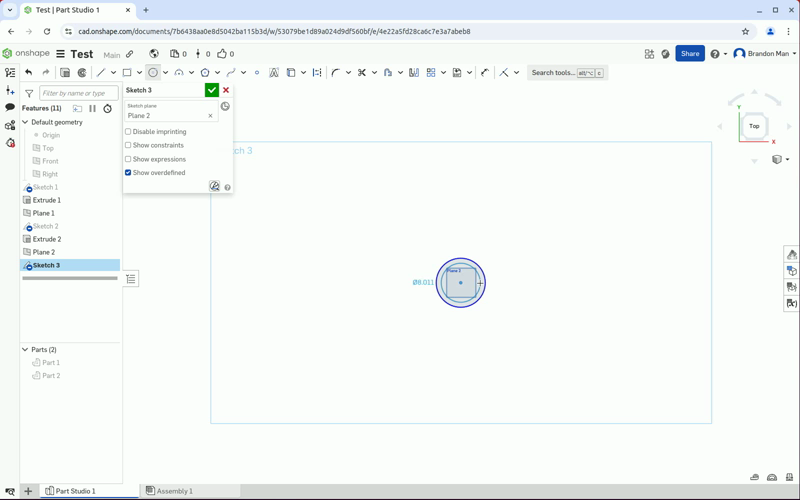
key(esc)
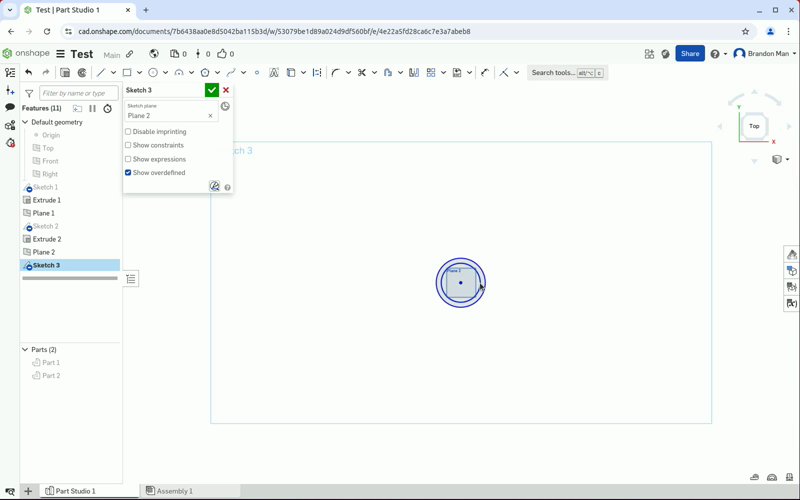
mouse_move(480, 295)
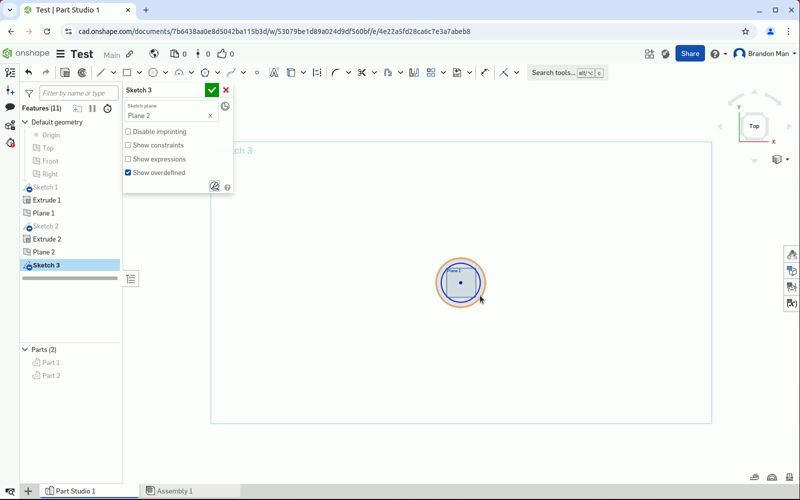
scroll(6)
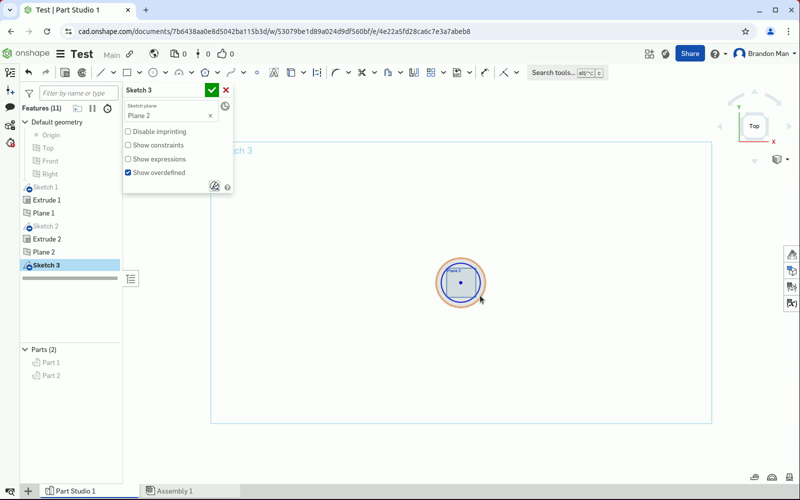
scroll(6)
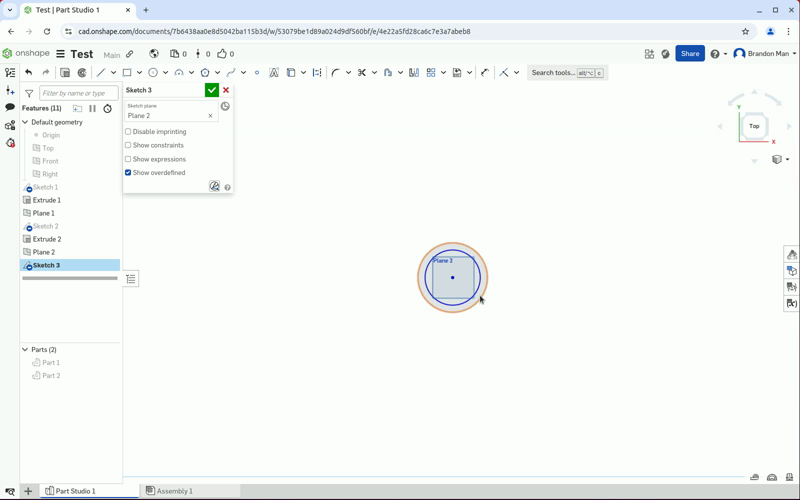
scroll(6)
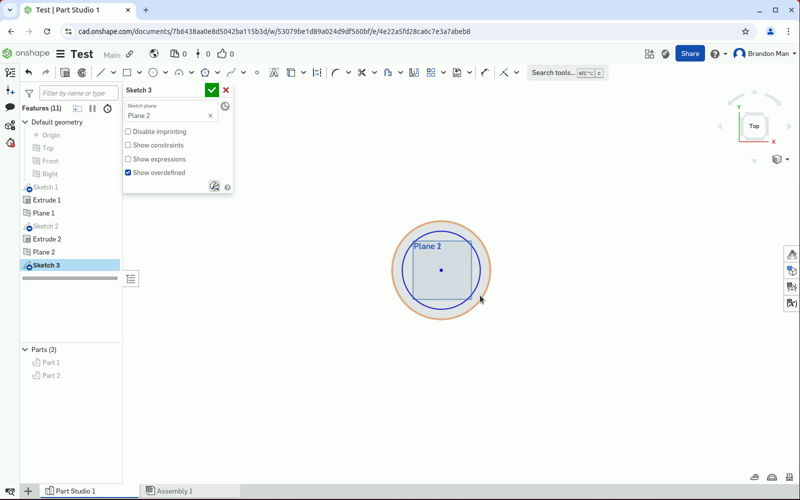
scroll(6)
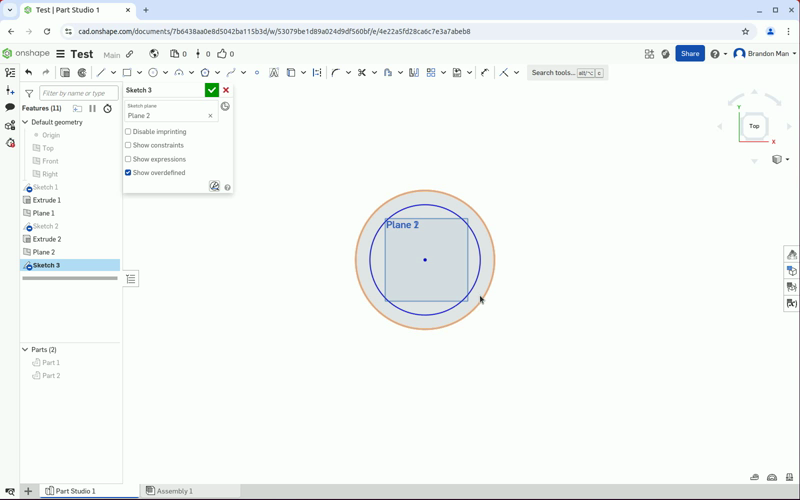
scroll(6)
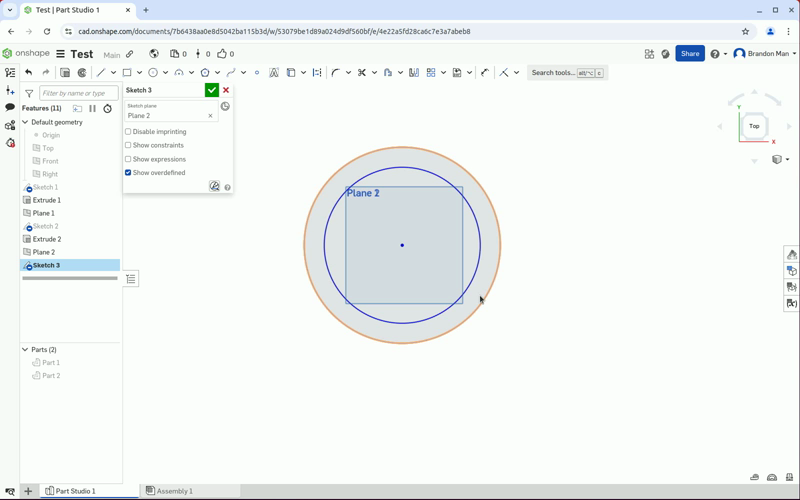
scroll(6)
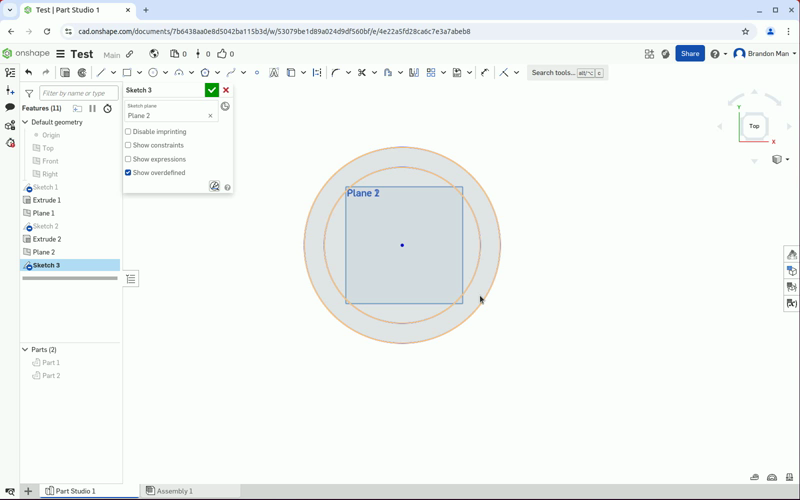
scroll(6)
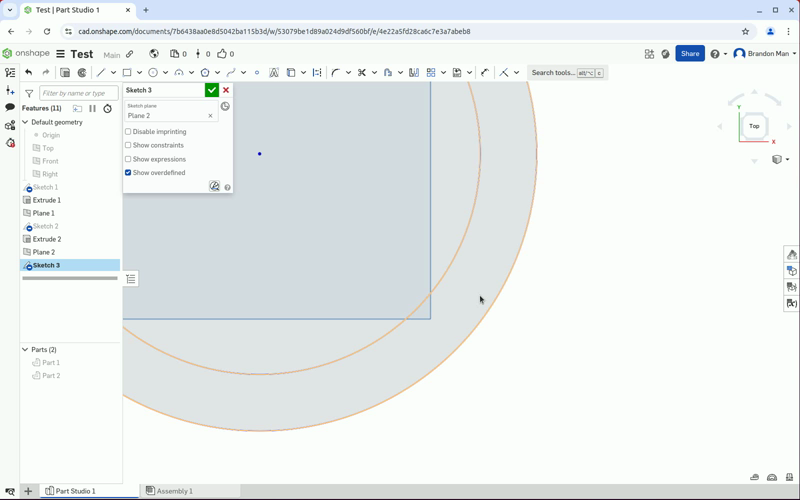
click(480, 295)
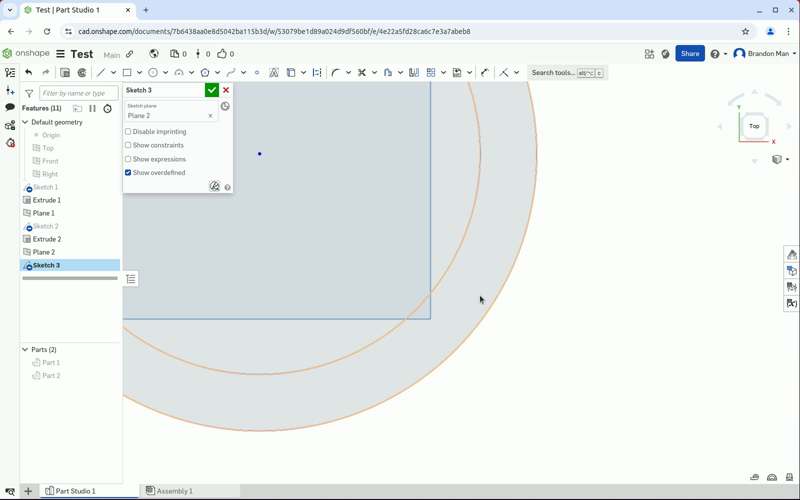
scroll(-6)
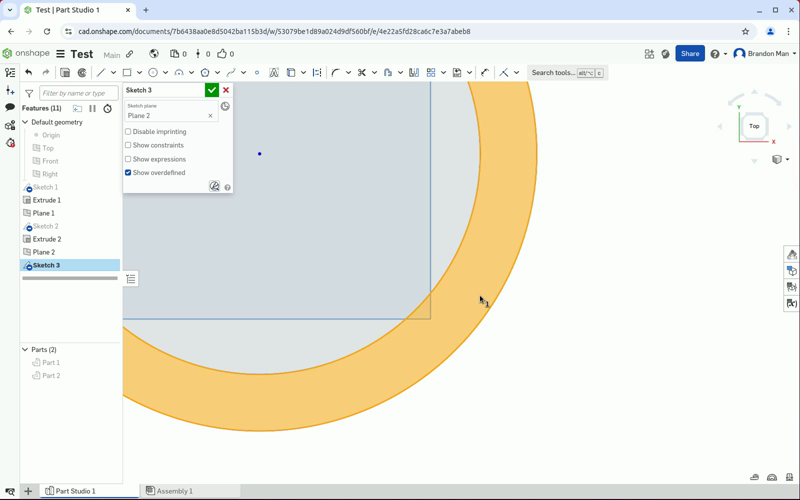
scroll(-6)
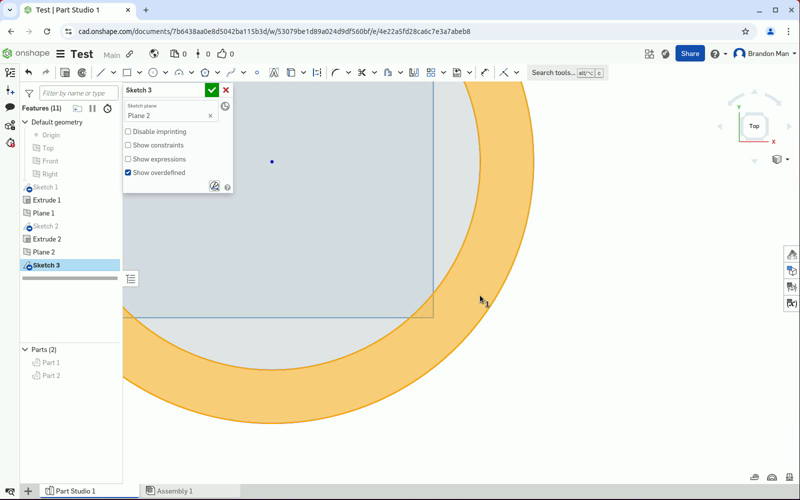
scroll(-6)
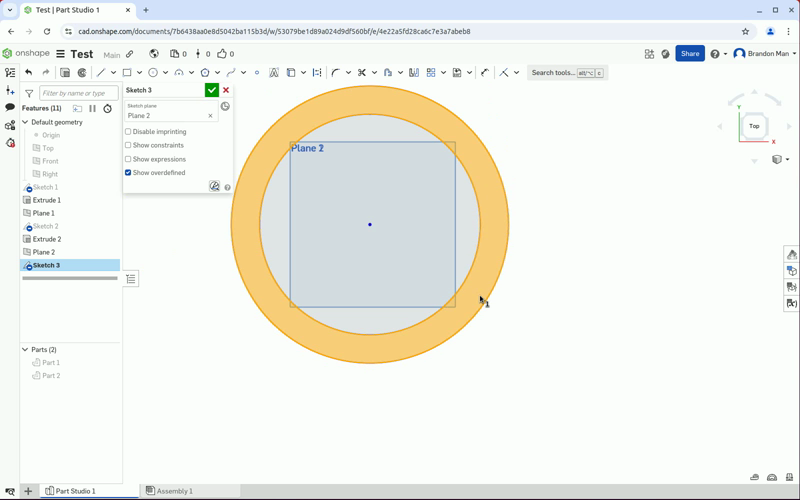
scroll(-6)
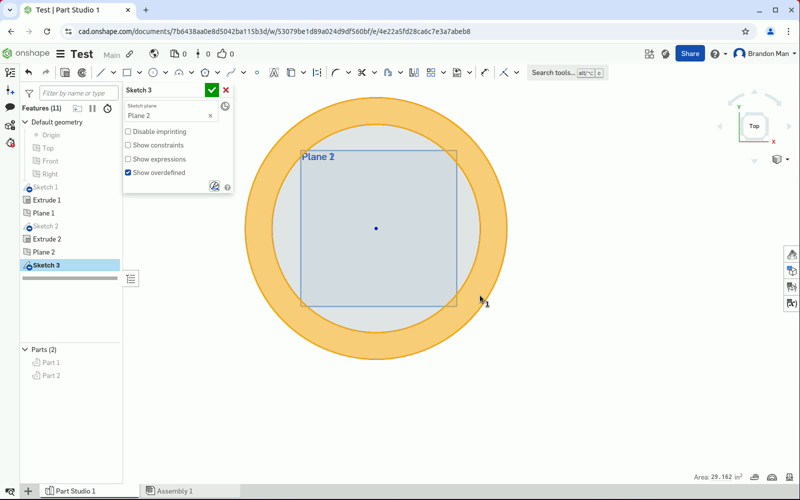
scroll(-6)
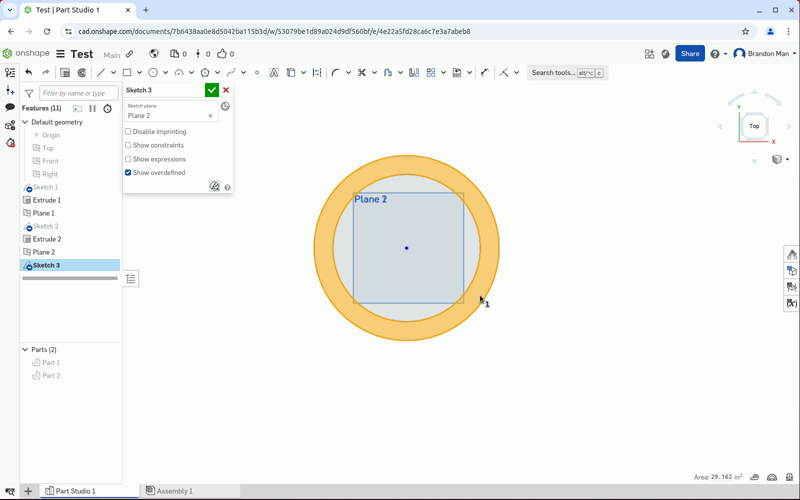
scroll(-6)
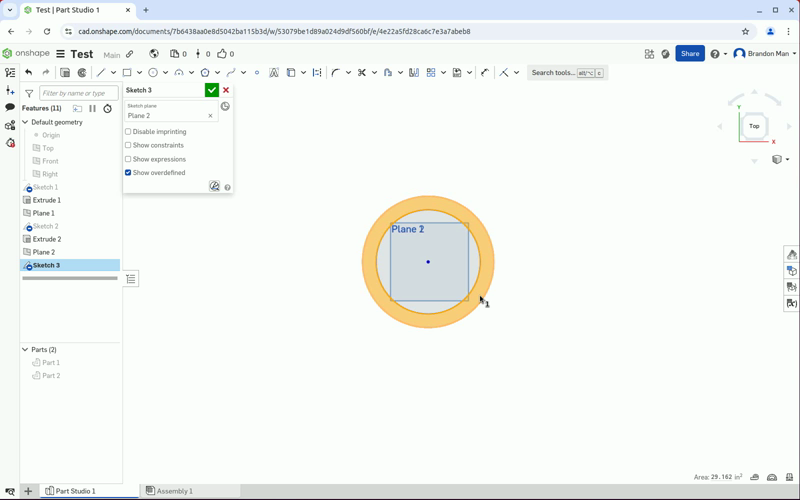
scroll(-6)
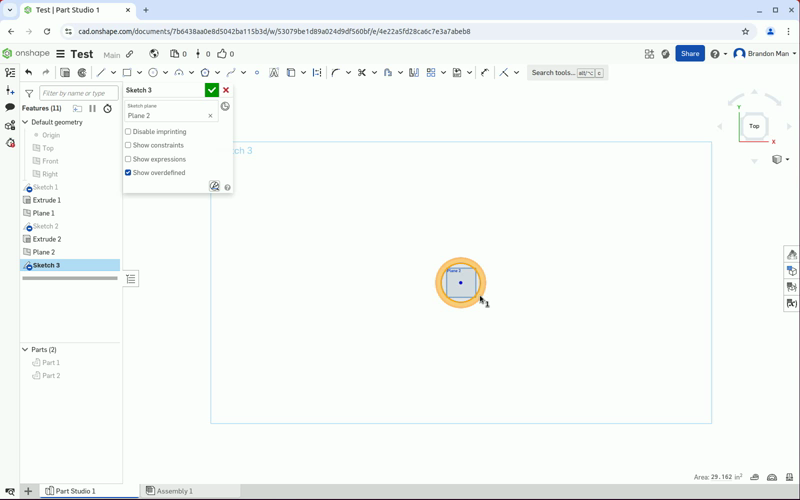
mouse_move(73, 352)
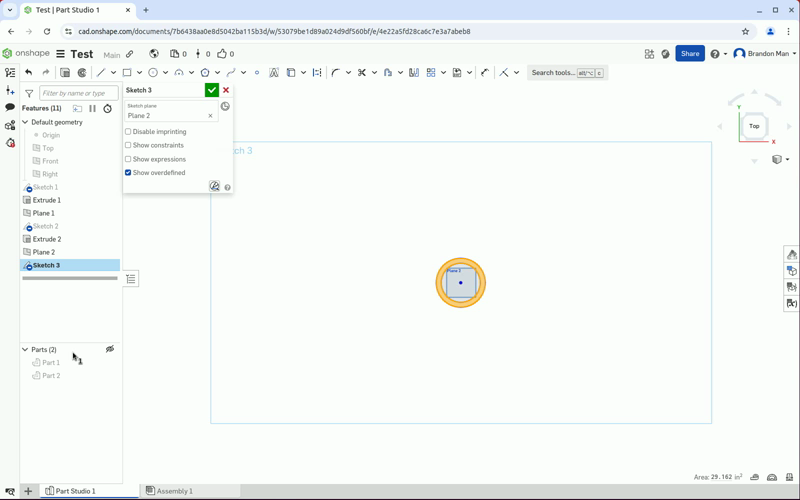
key(shift+y)
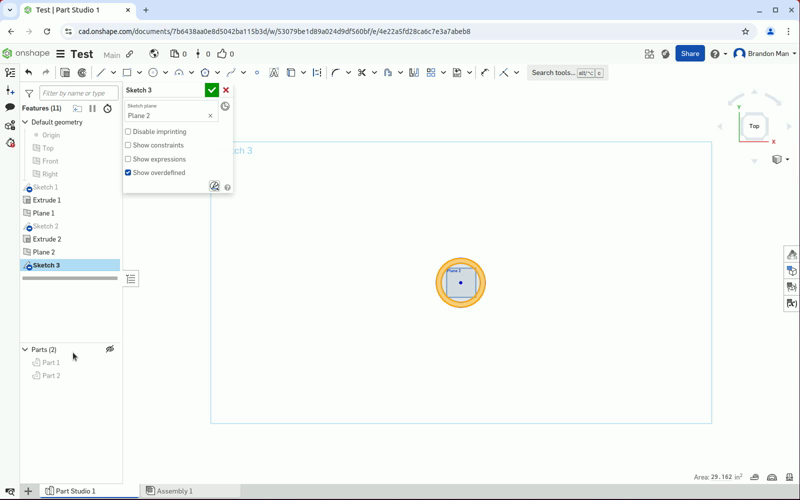
key(shift+e)
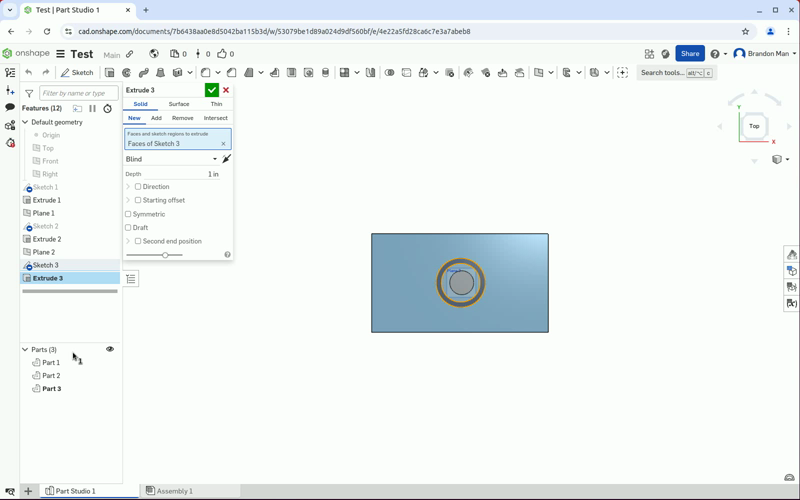
mouse_move(143, 106)
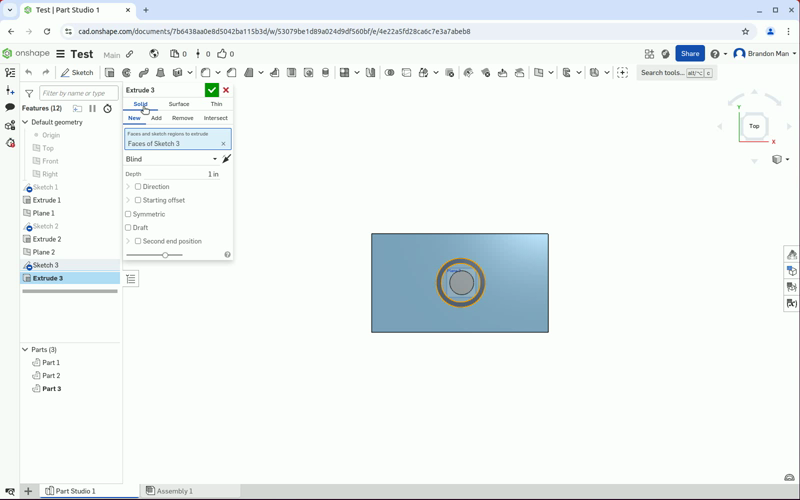
click(143, 106)
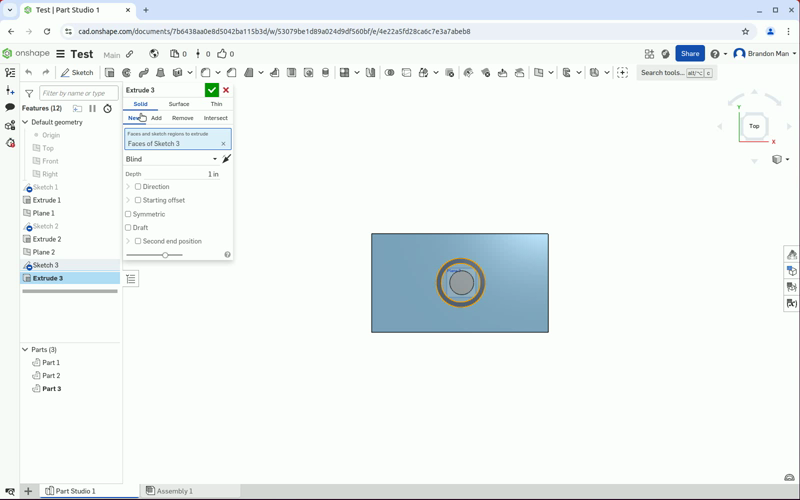
mouse_move(137, 120)
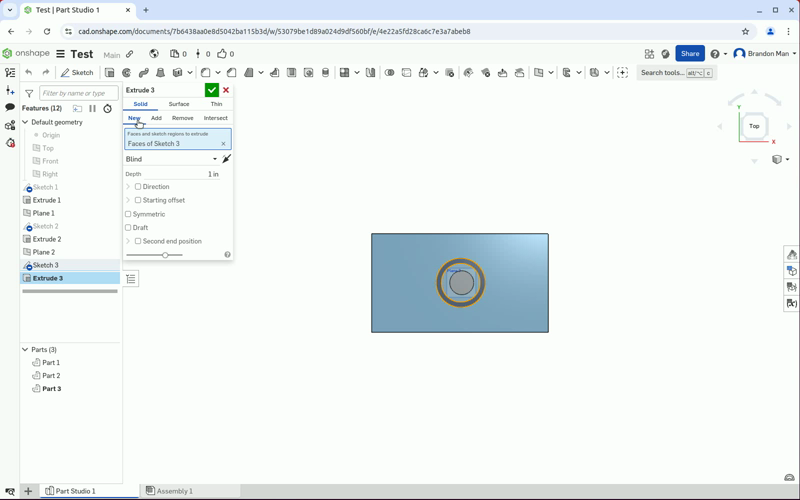
click(137, 120)
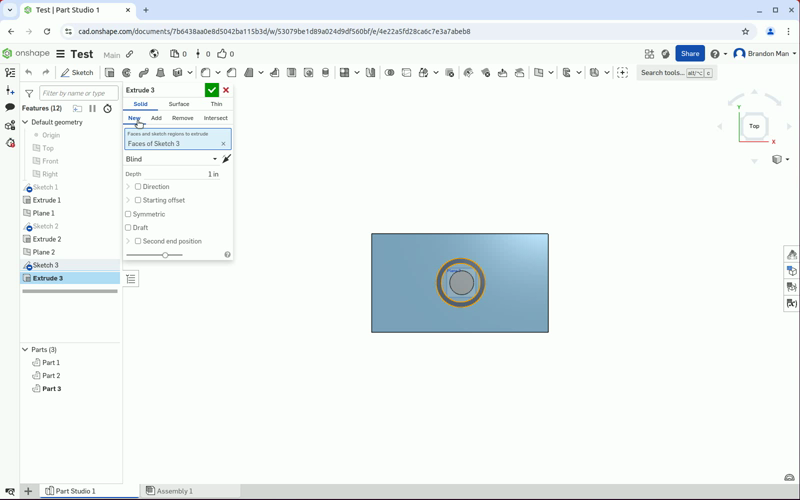
key(tab, 4)
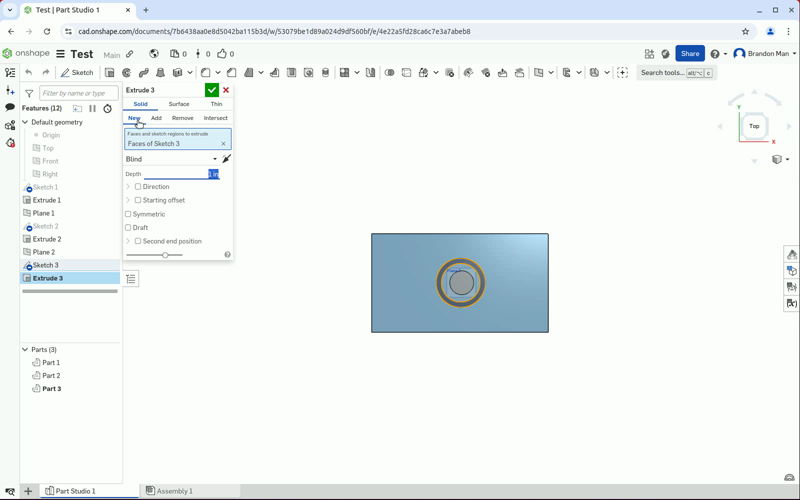
text(5.296)
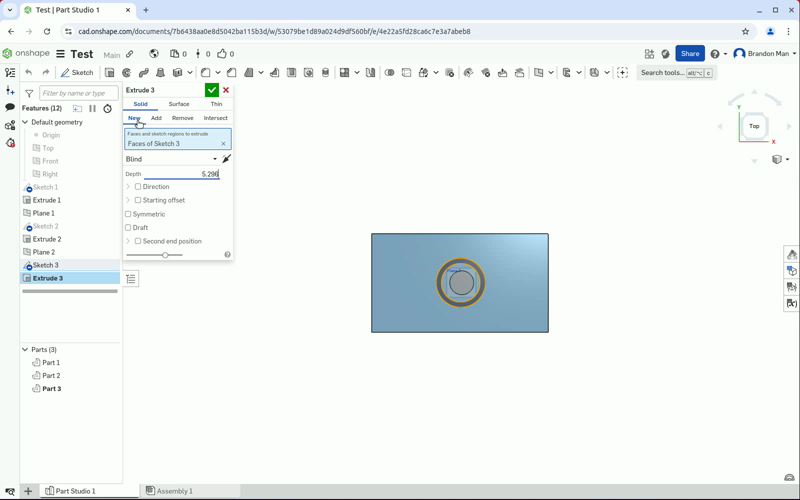
key(enter)
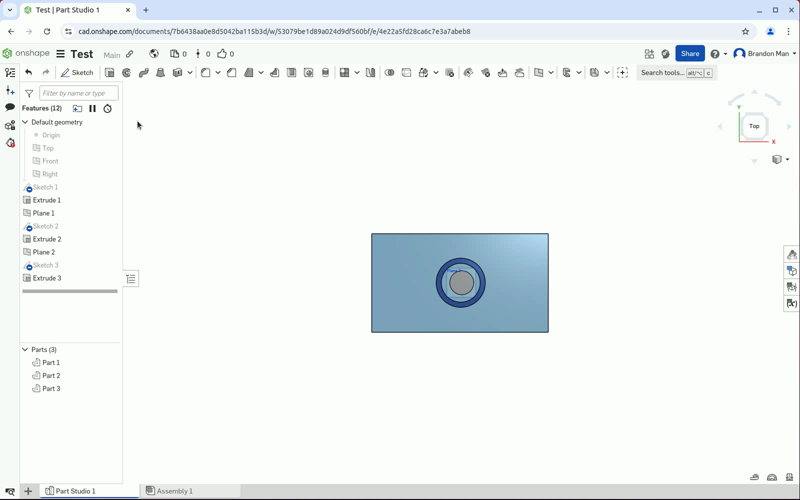
key(shift+h)
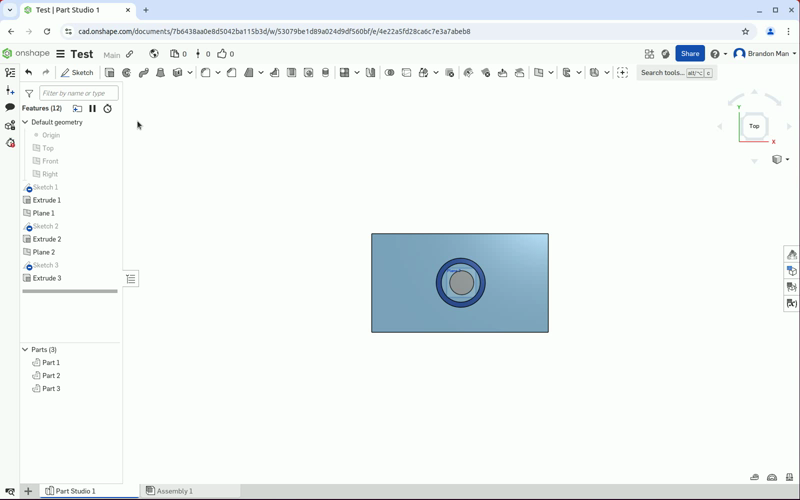
key(shift+h)
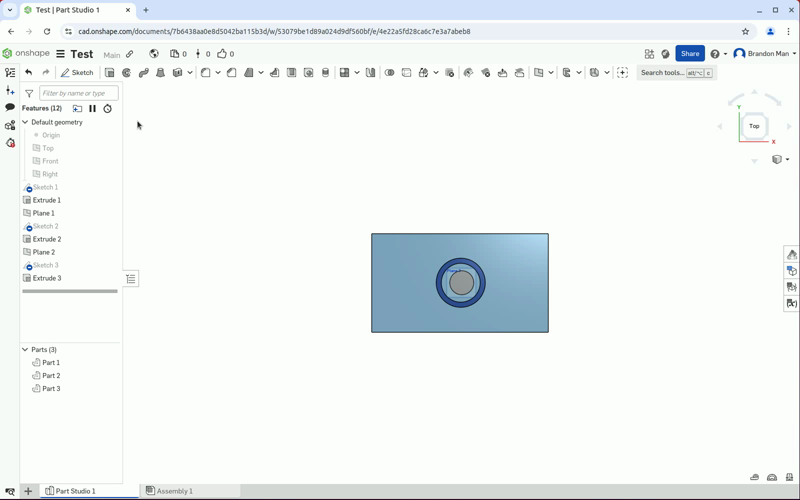
mouse_move(73, 189)
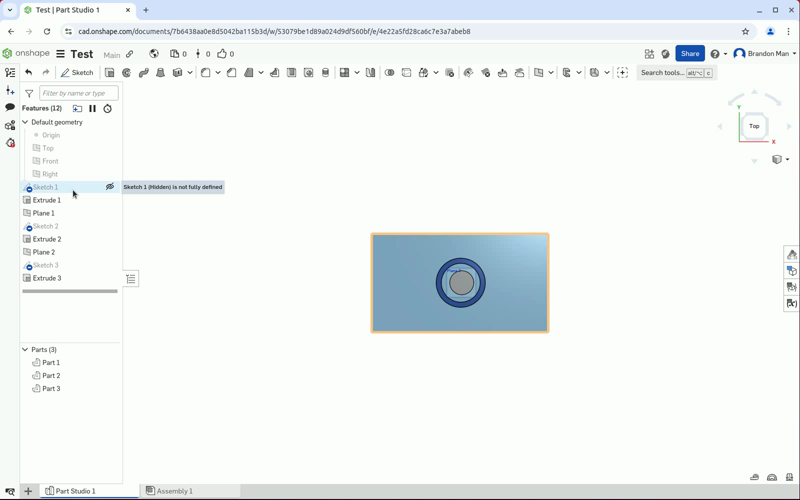
click(73, 189)
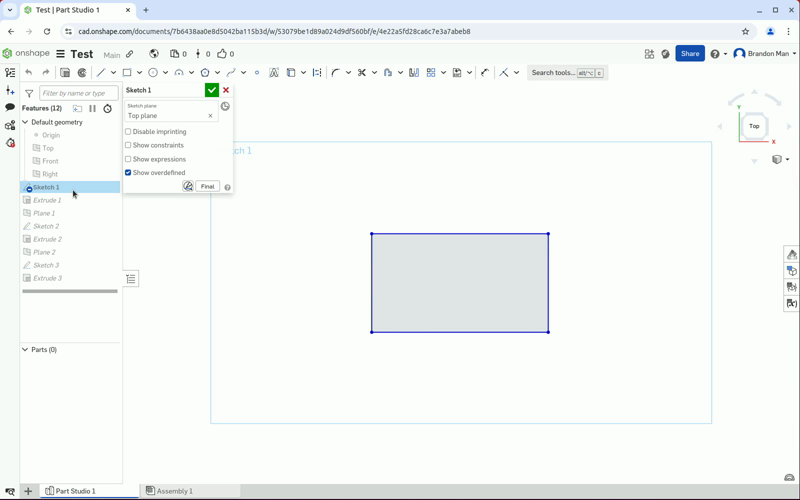
mouse_move(229, 92)
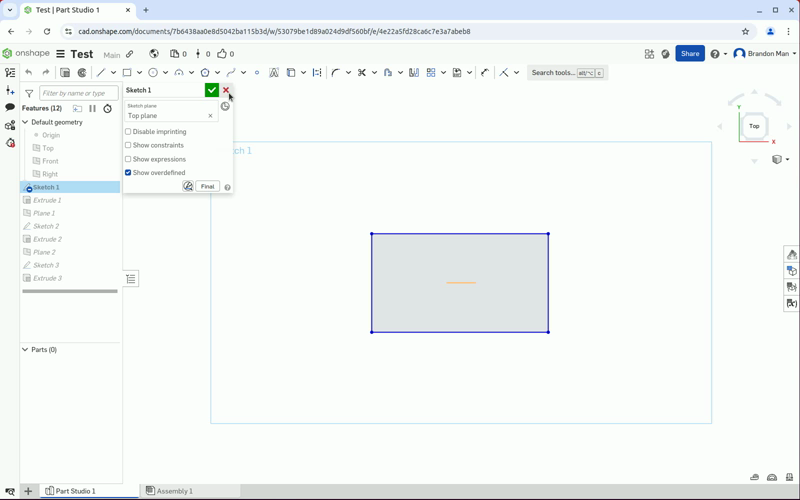
click(229, 92)
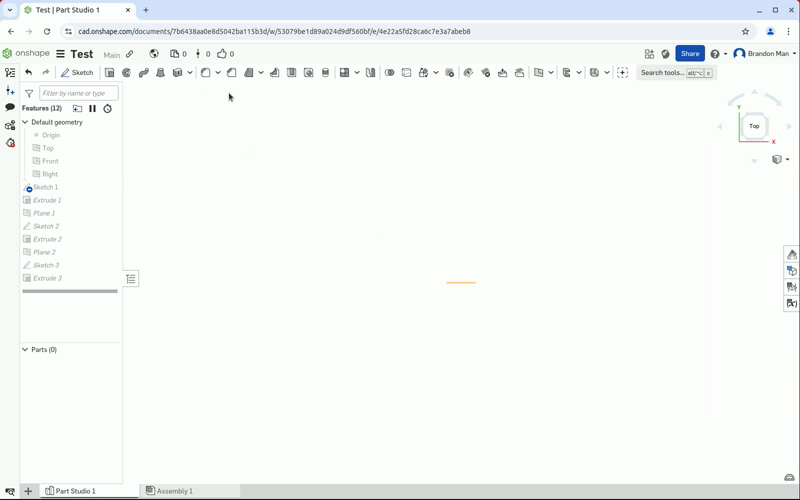
key(shift+s)
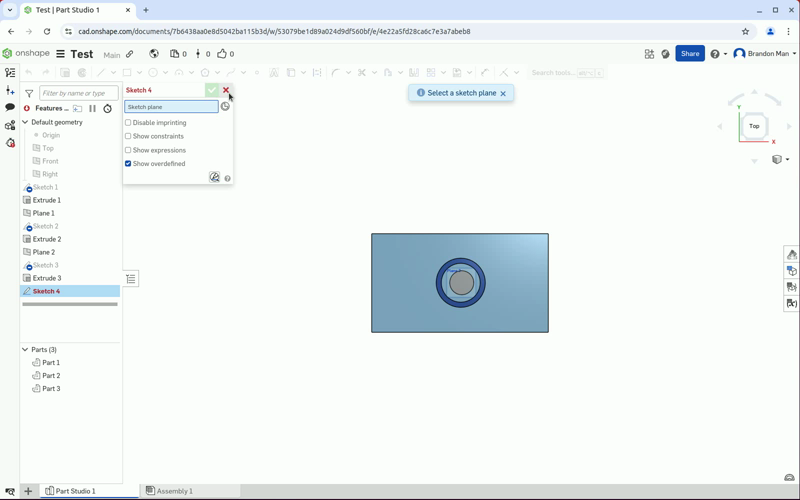
mouse_move(73, 254)
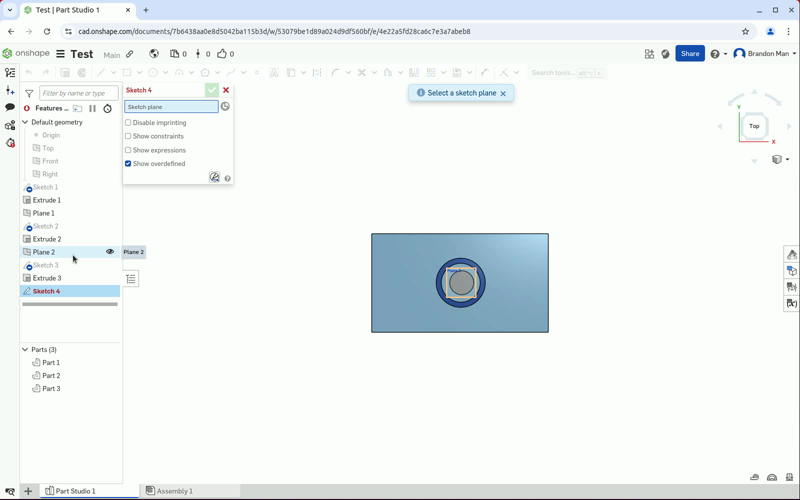
click(73, 254)
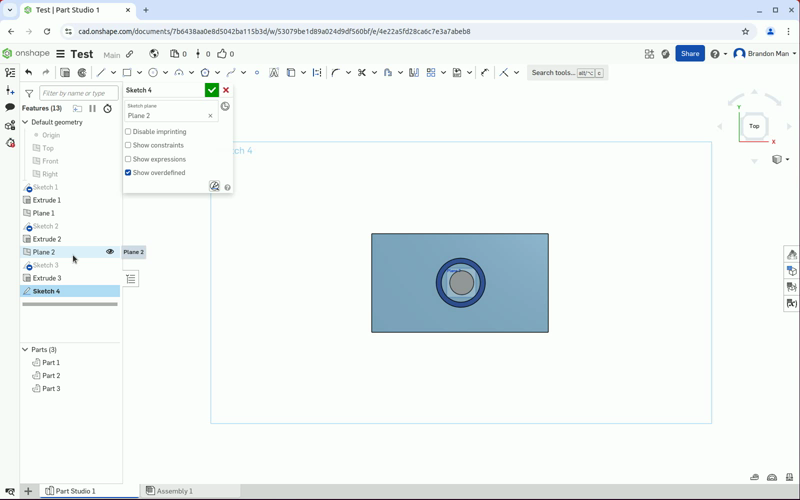
mouse_move(73, 352)
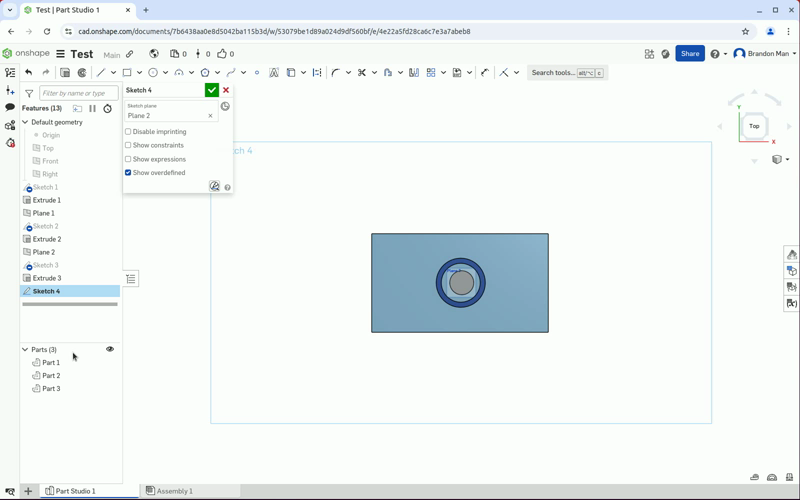
key(y)
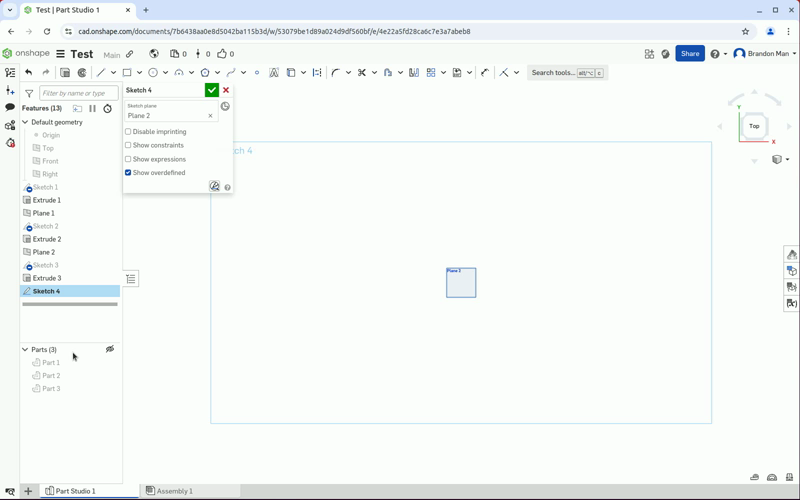
key(c)
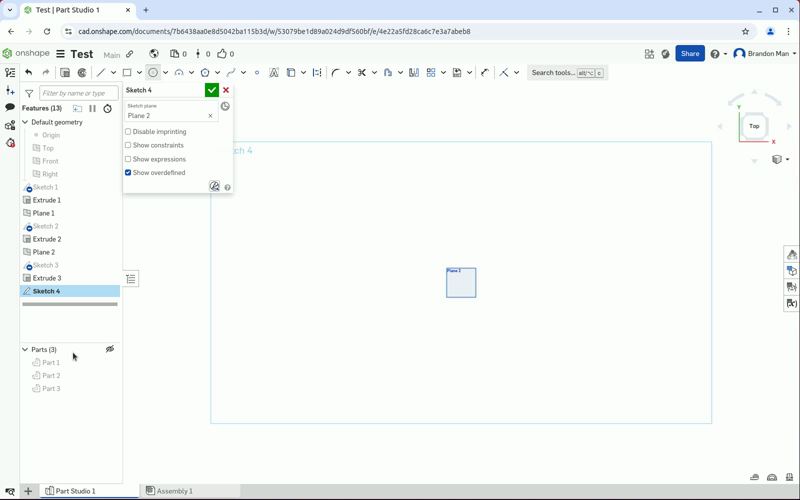
key_down(shift)
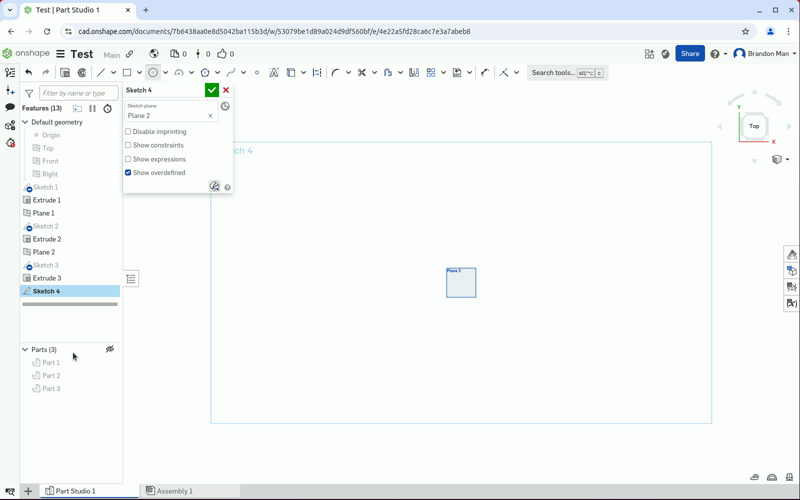
mouse_move(460, 282)
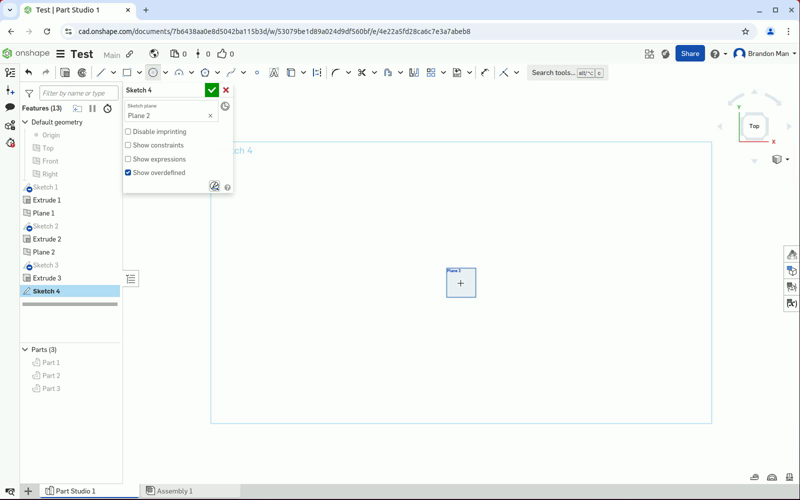
click(460, 282)
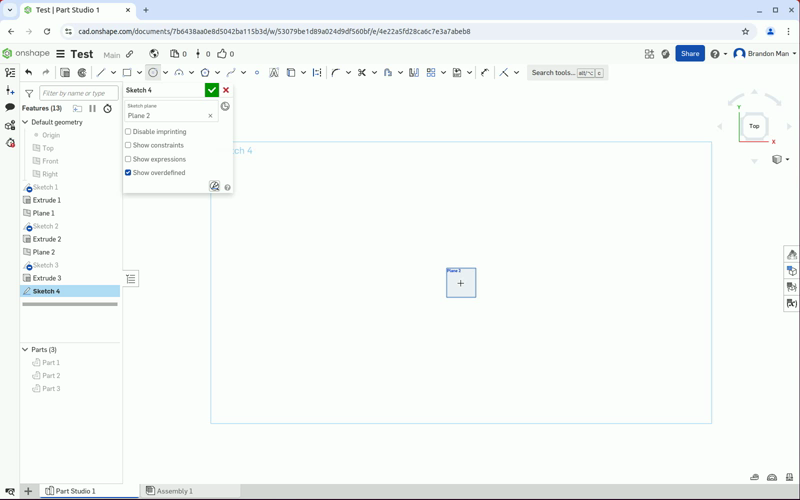
key_up(shift)
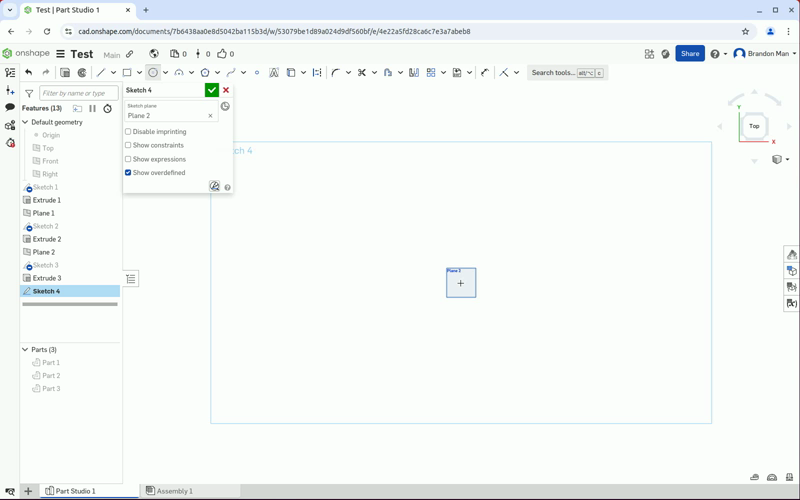
mouse_move(485, 282)
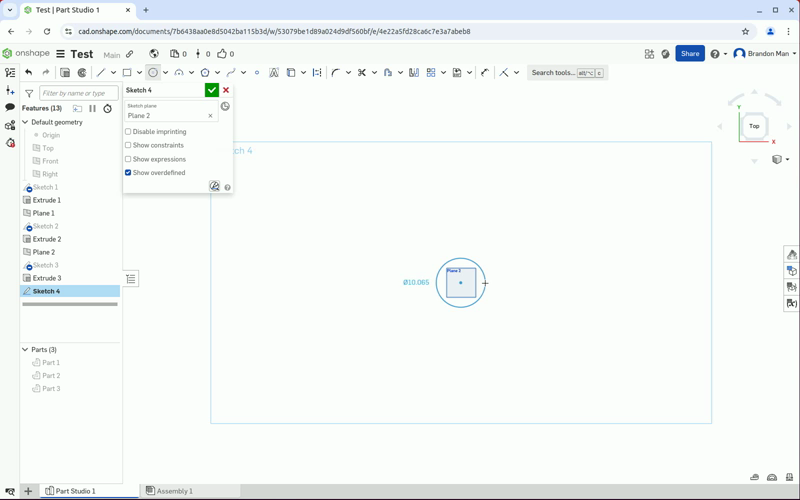
click(485, 282)
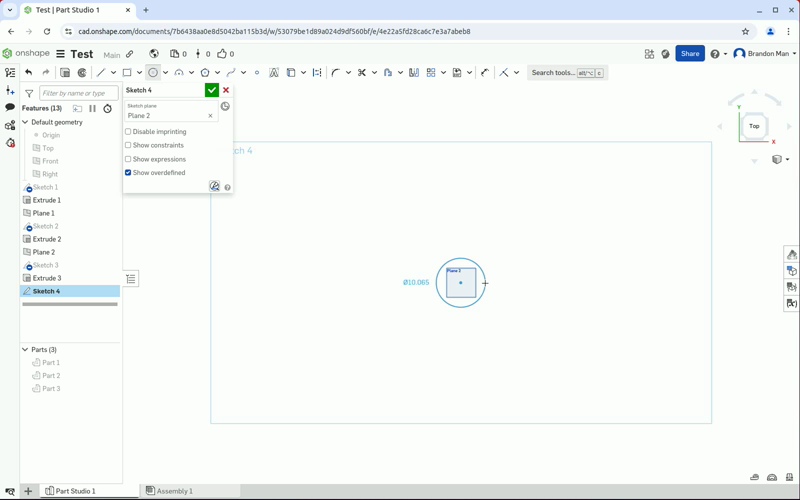
key(esc)
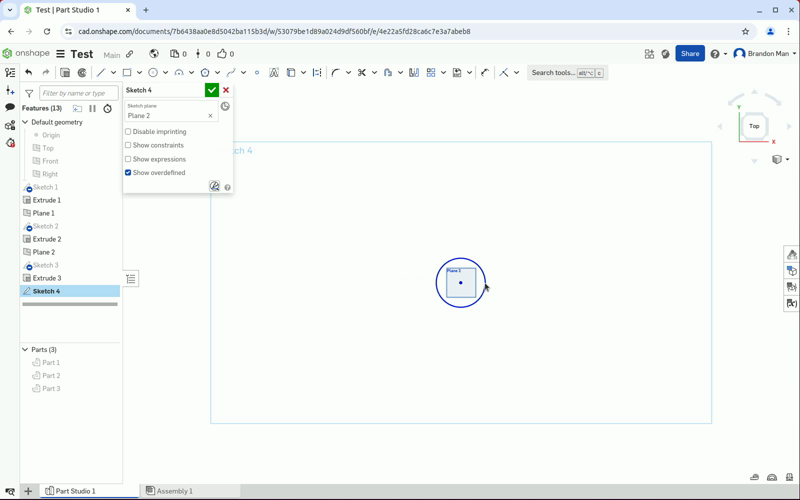
key(c)
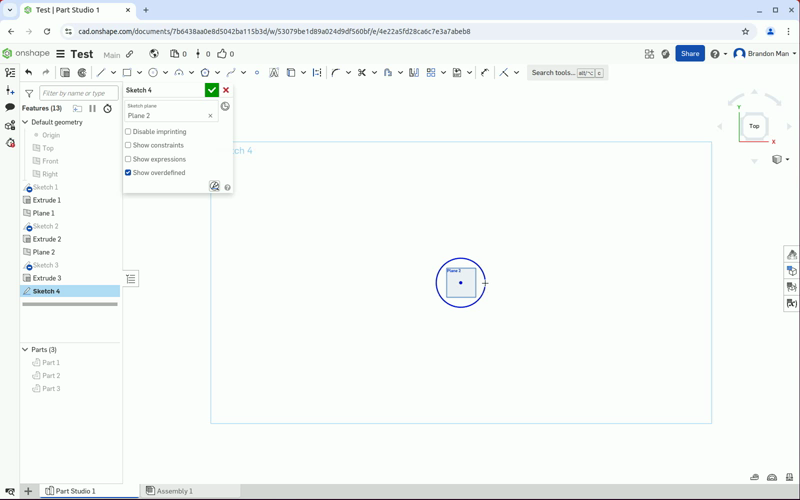
key_down(shift)
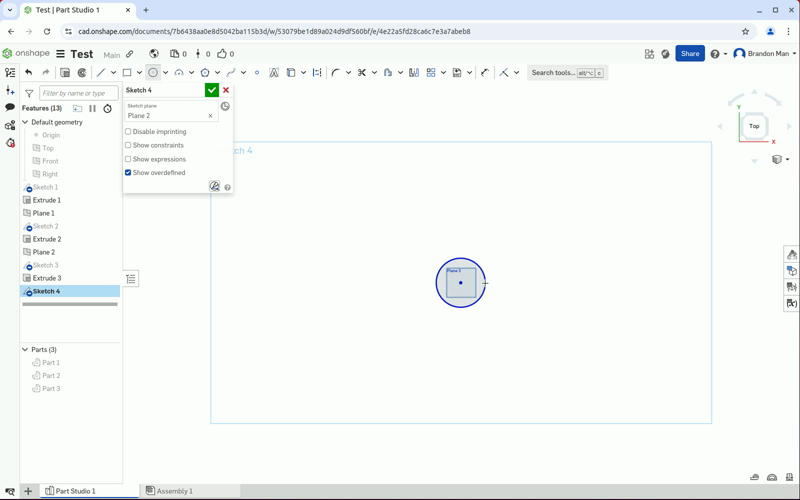
mouse_move(460, 282)
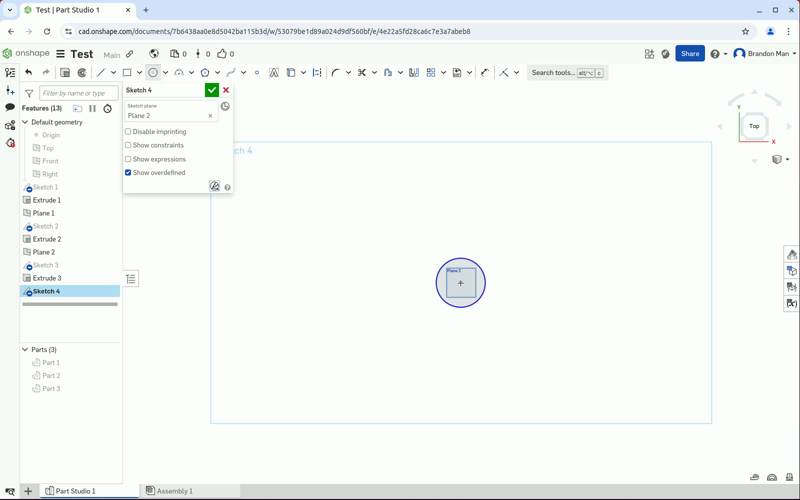
click(460, 282)
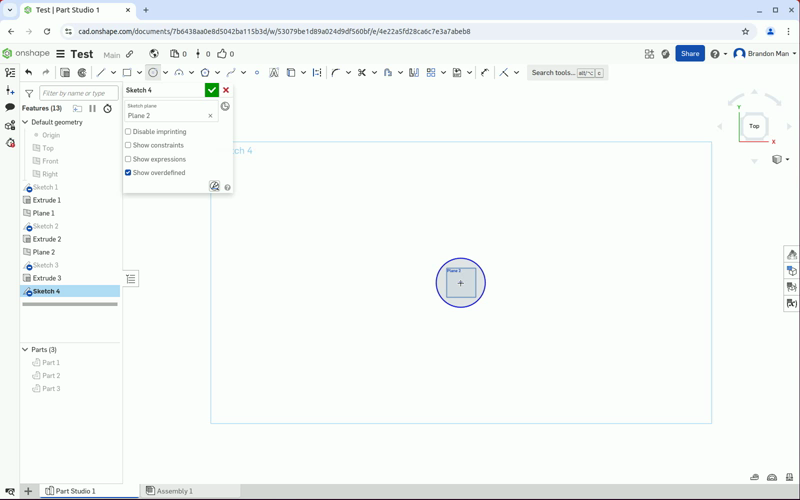
key_up(shift)
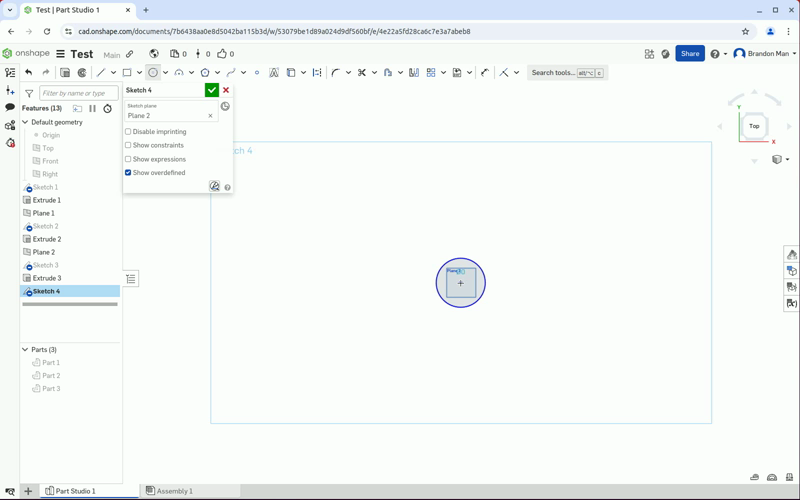
mouse_move(471, 282)
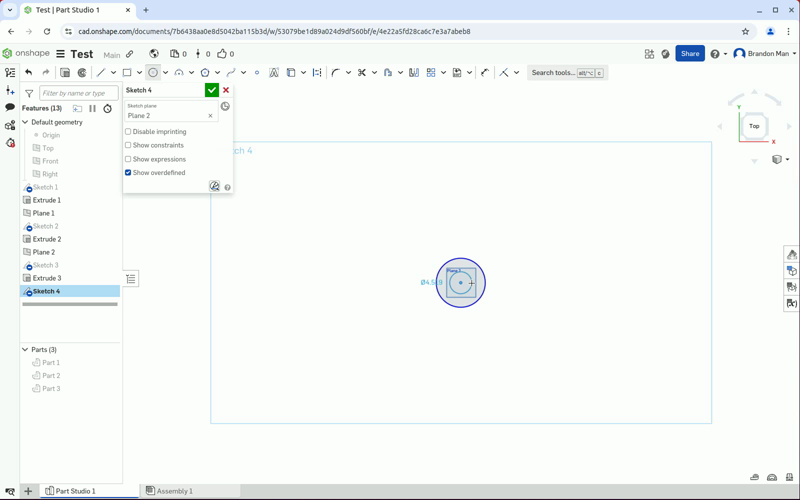
click(471, 282)
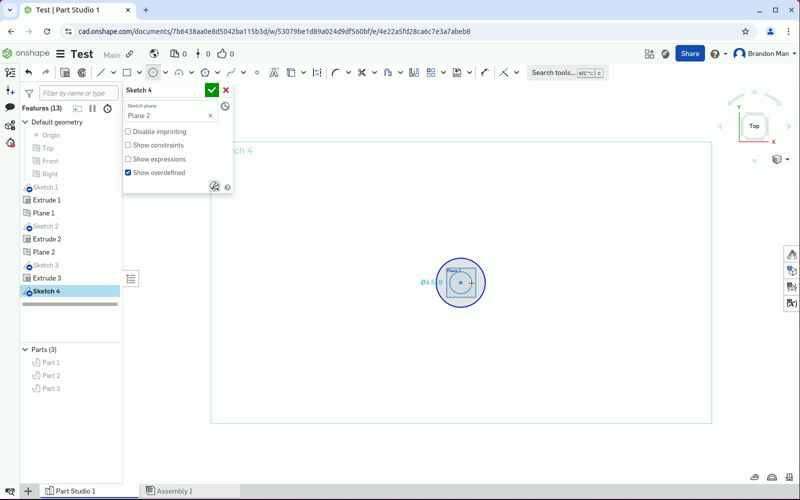
key(esc)
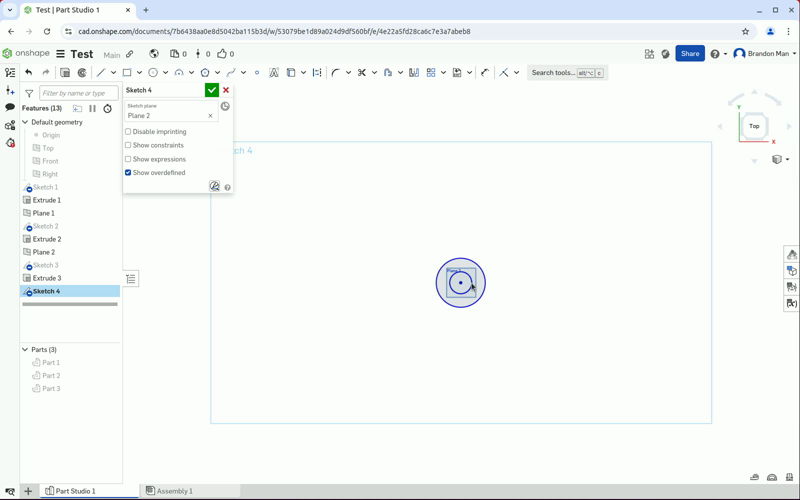
mouse_move(472, 281)
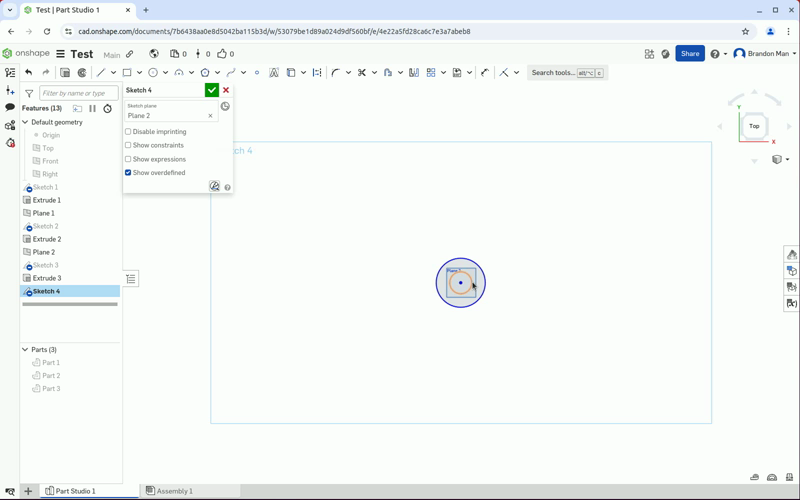
scroll(6)
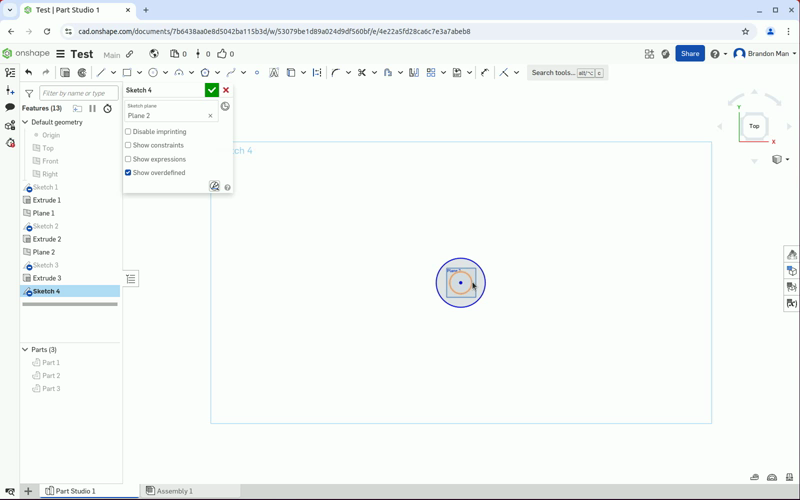
scroll(6)
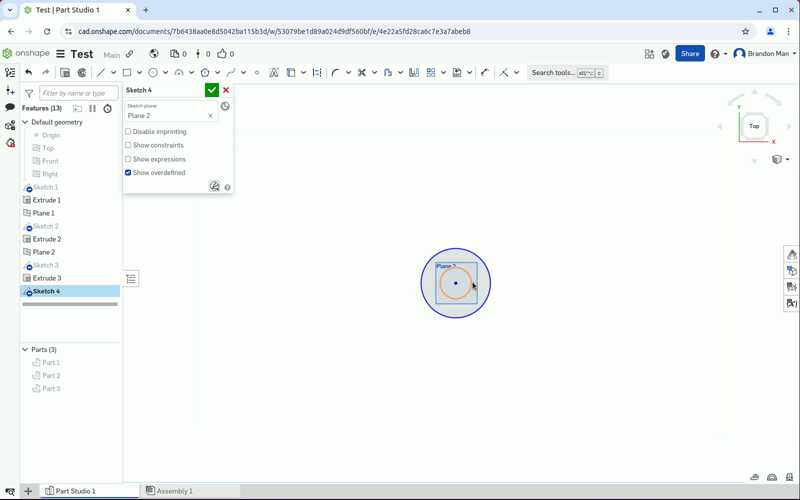
scroll(6)
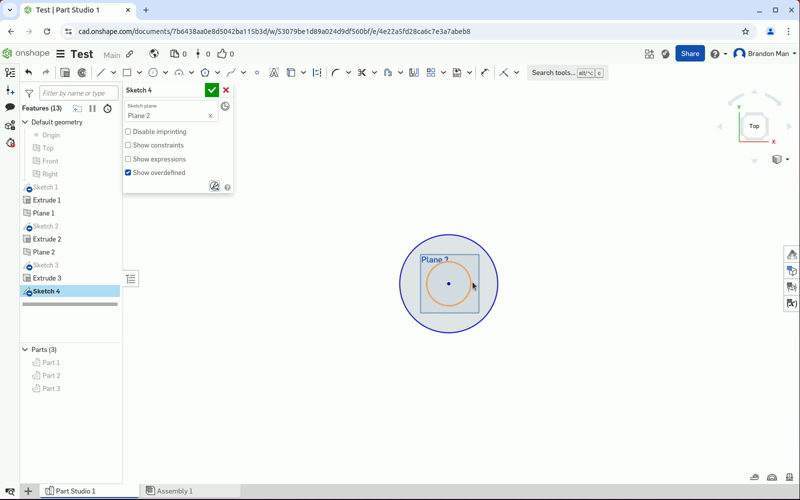
scroll(6)
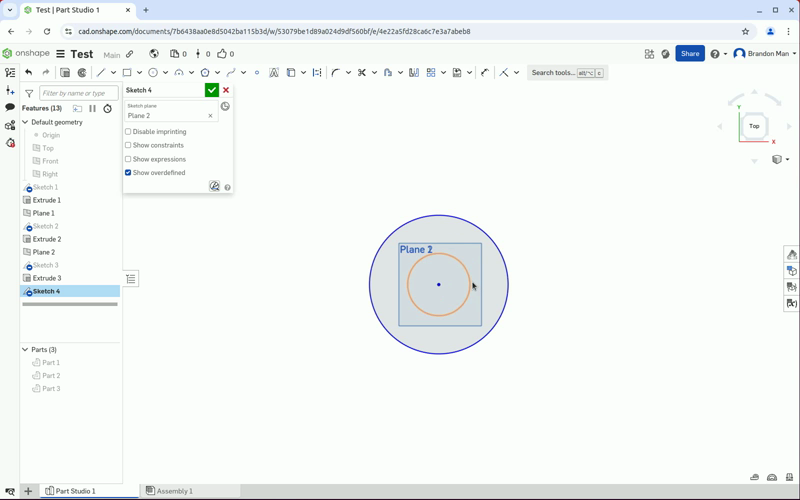
scroll(6)
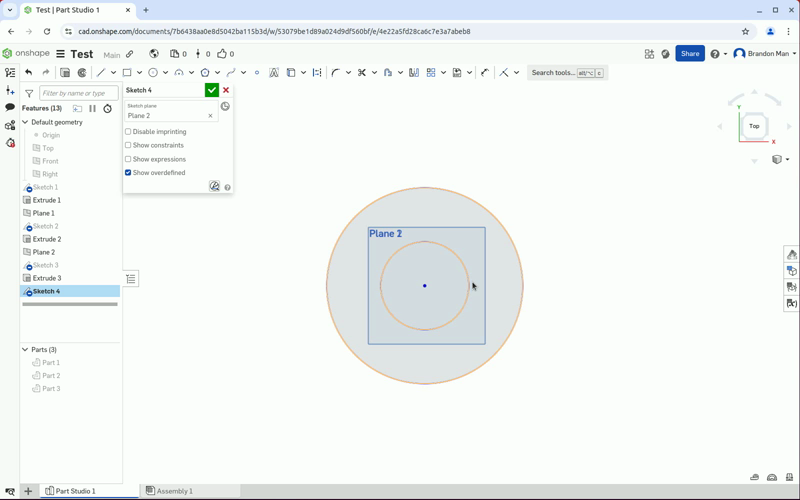
scroll(6)
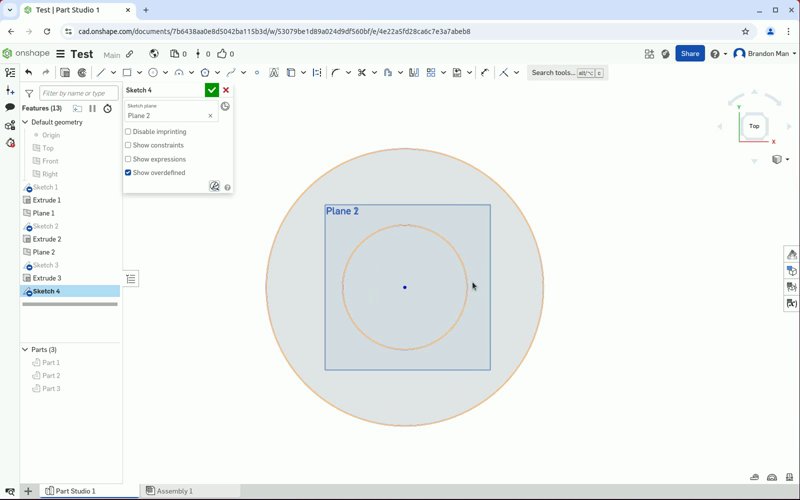
scroll(6)
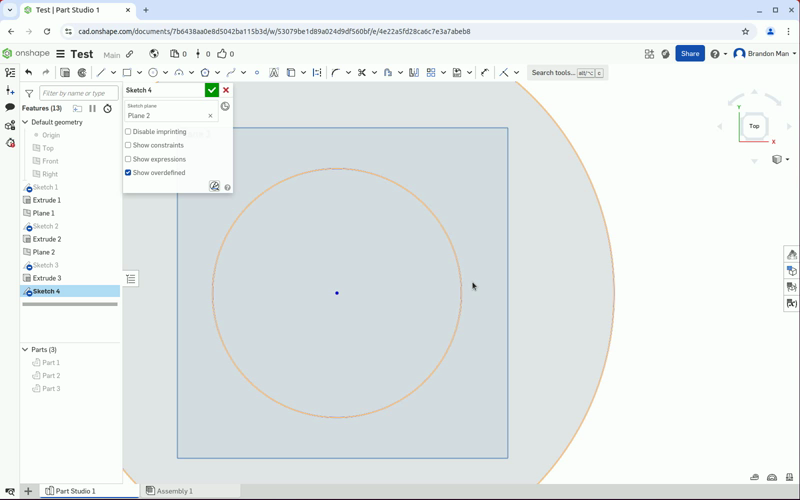
click(472, 281)
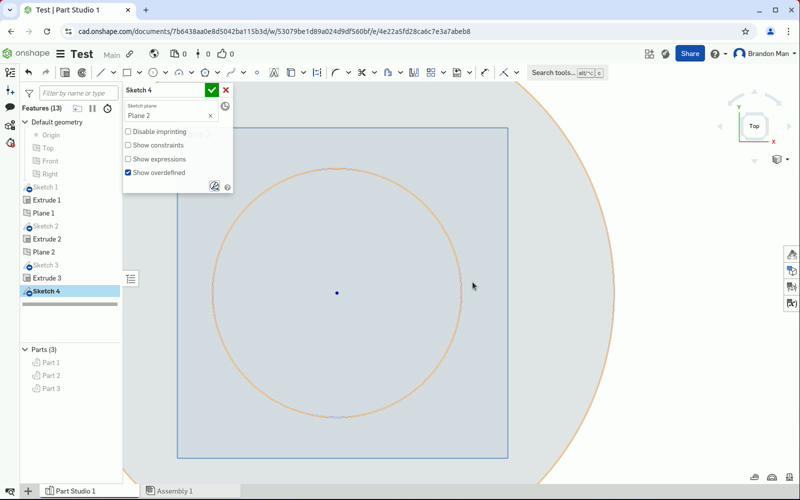
scroll(-6)
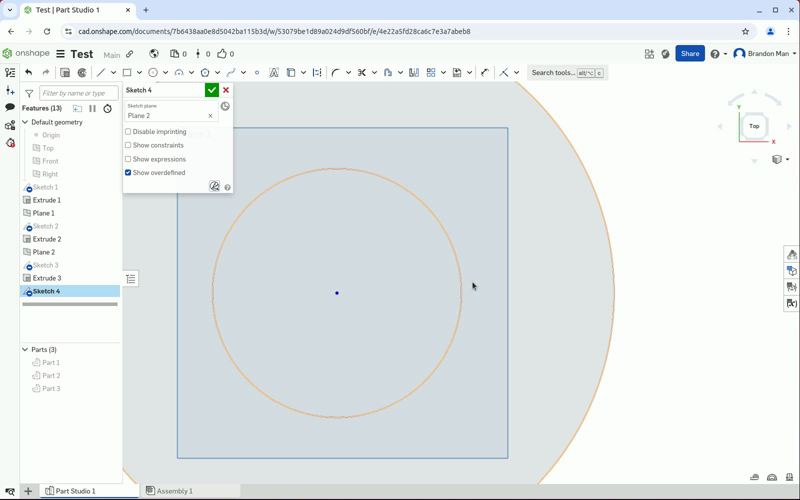
scroll(-6)
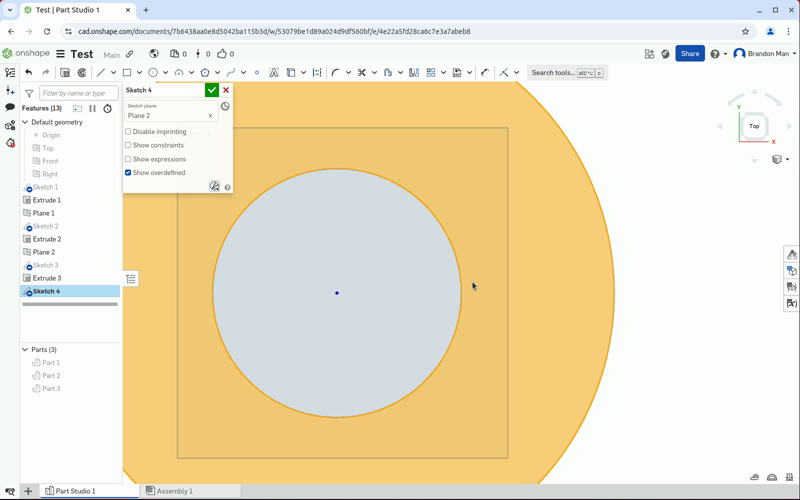
scroll(-6)
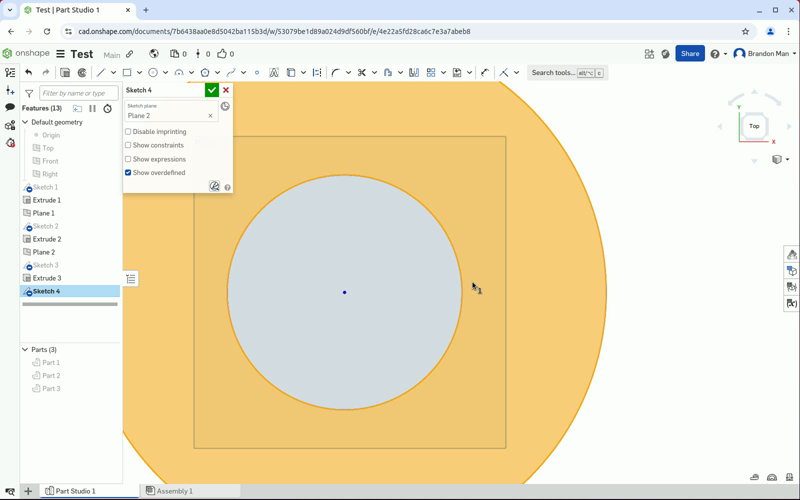
scroll(-6)
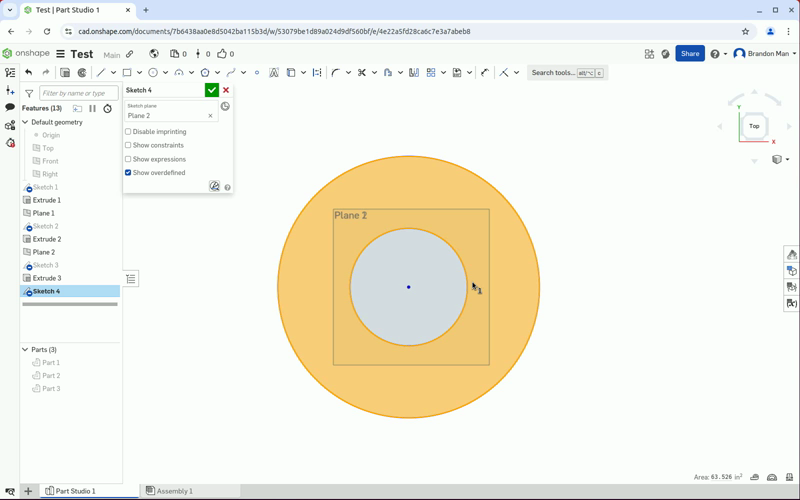
scroll(-6)
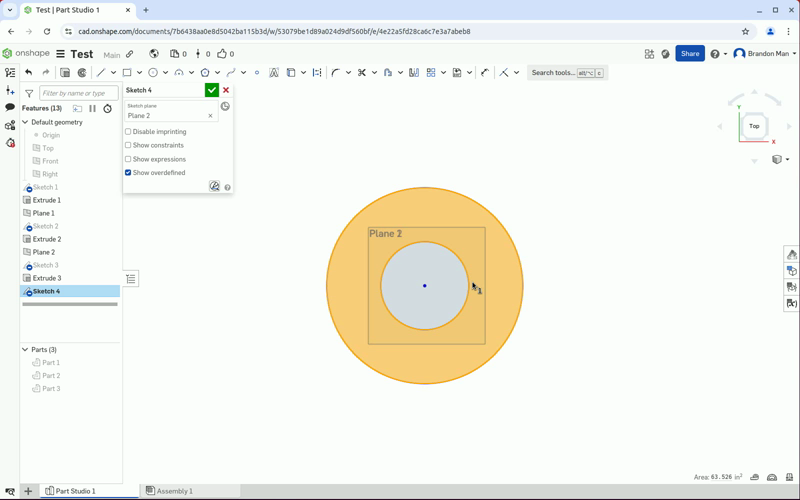
scroll(-6)
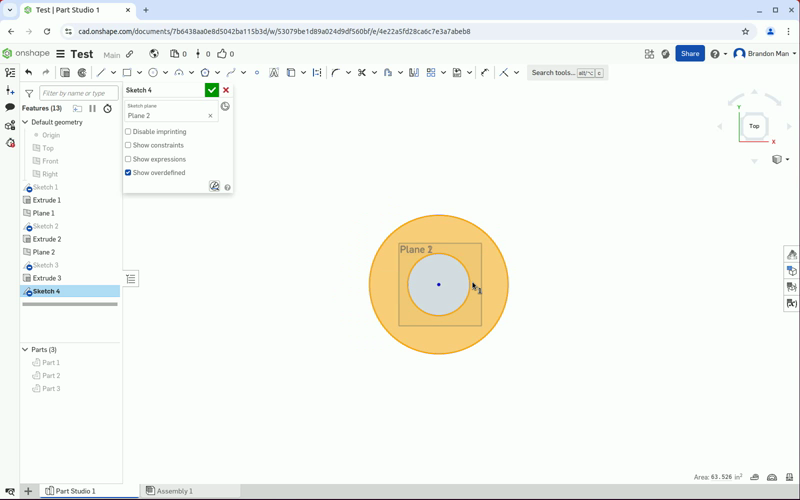
scroll(-6)
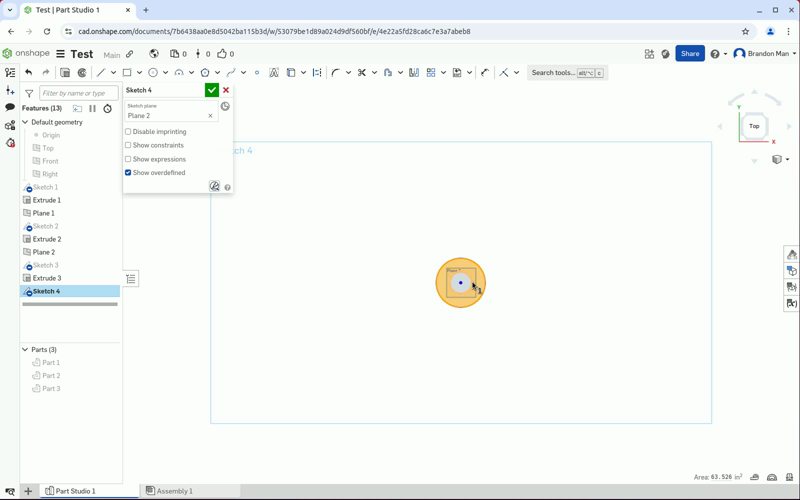
mouse_move(73, 352)
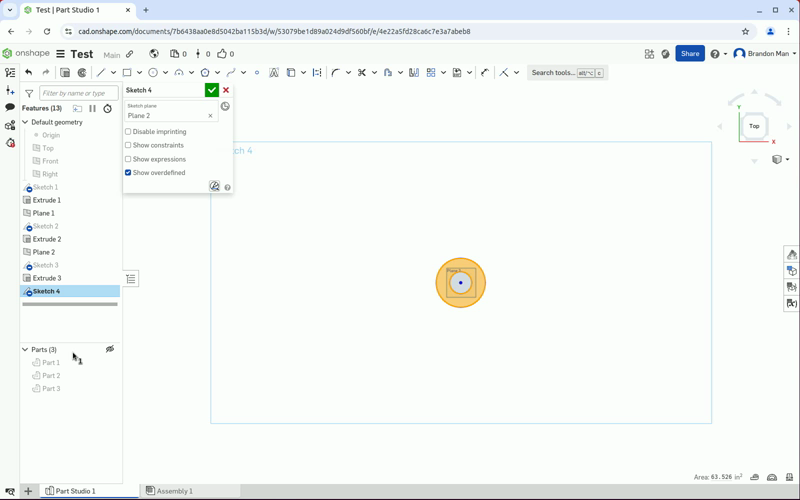
key(shift+y)
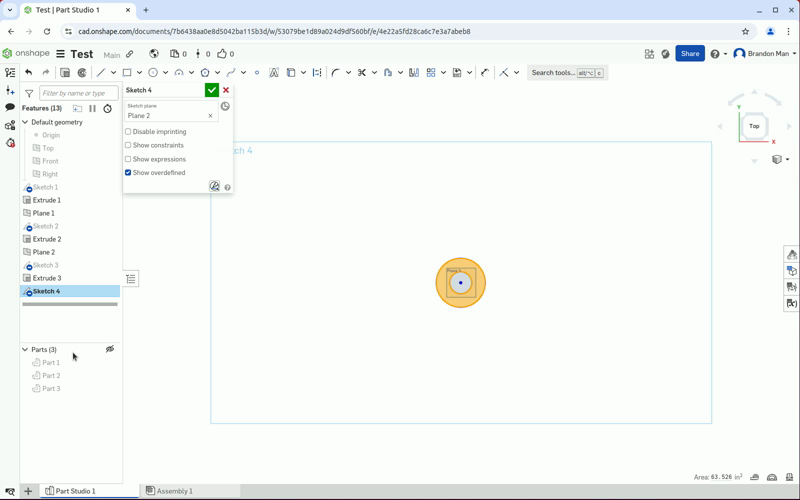
key(shift+e)
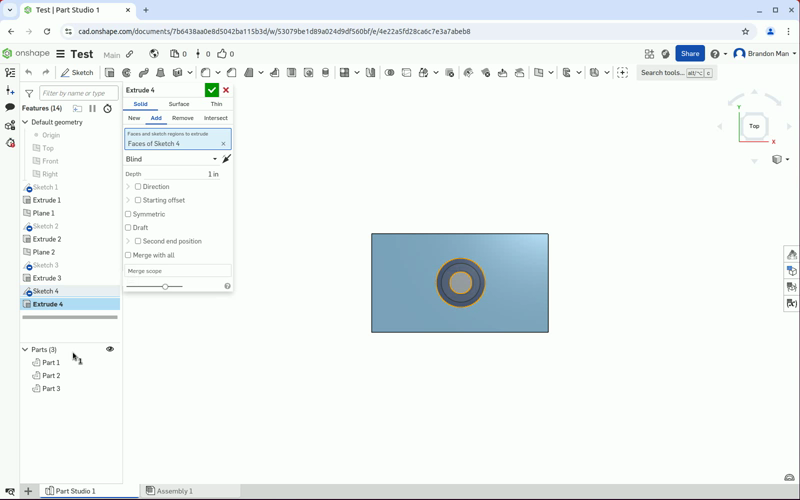
mouse_move(143, 106)
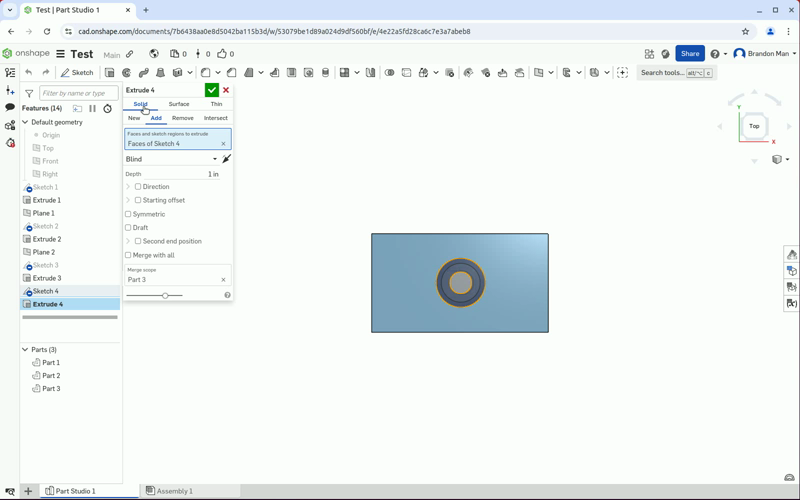
click(143, 106)
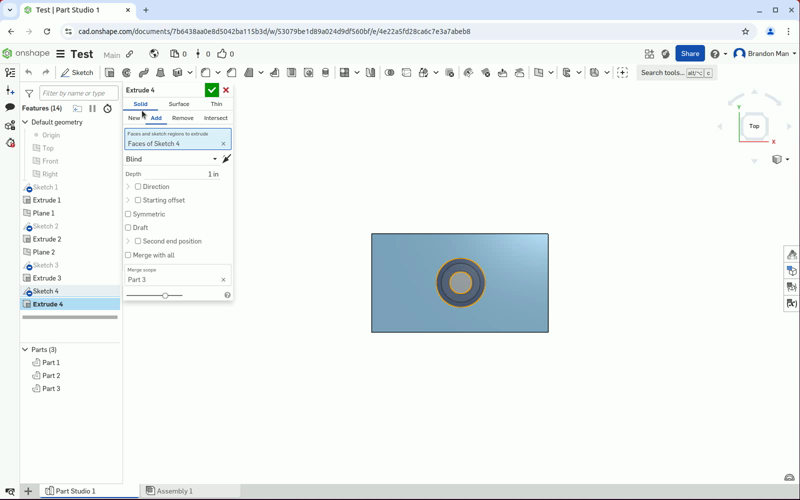
mouse_move(137, 120)
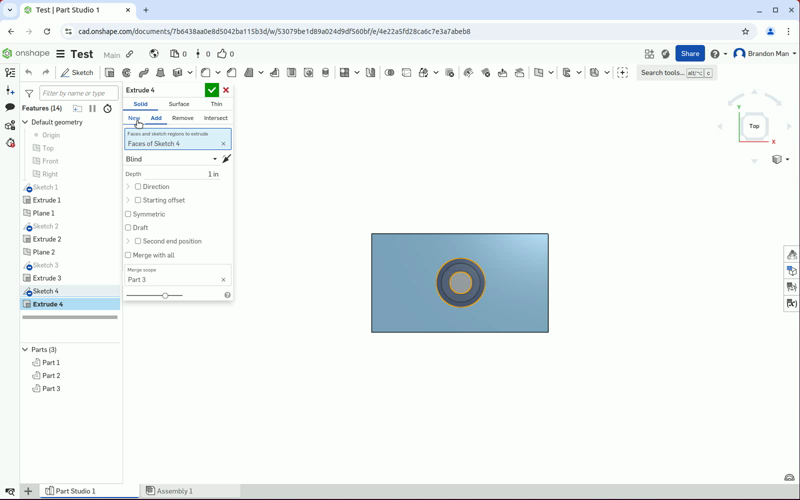
click(137, 120)
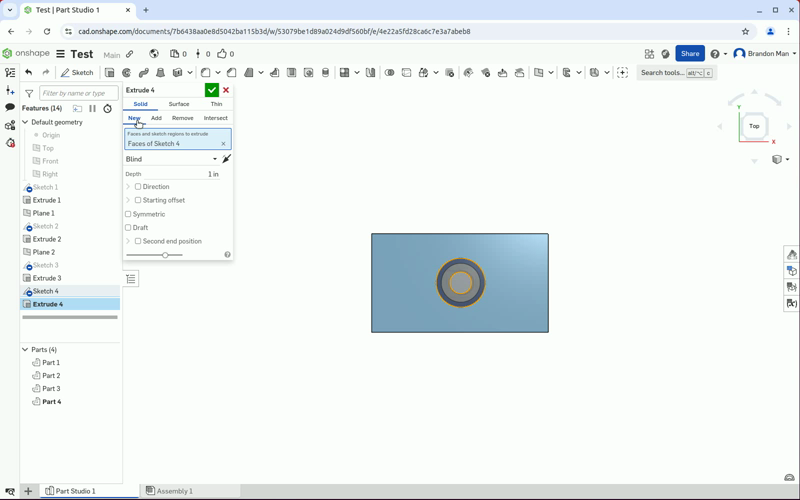
key(tab, 4)
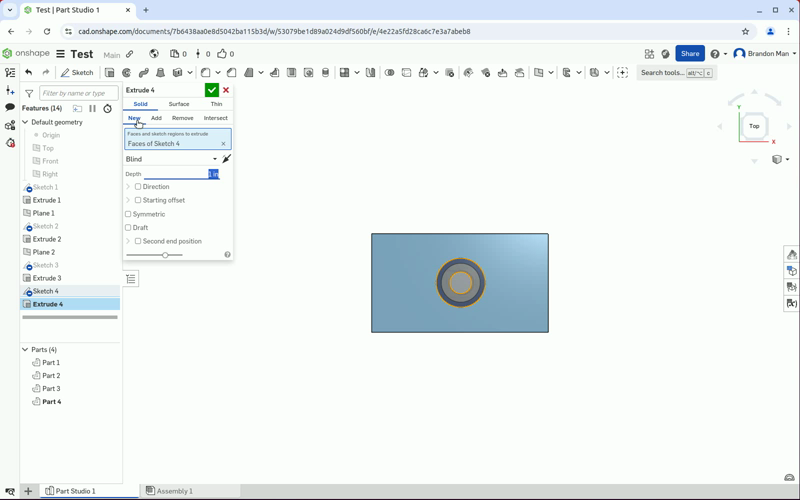
text(-0.241)
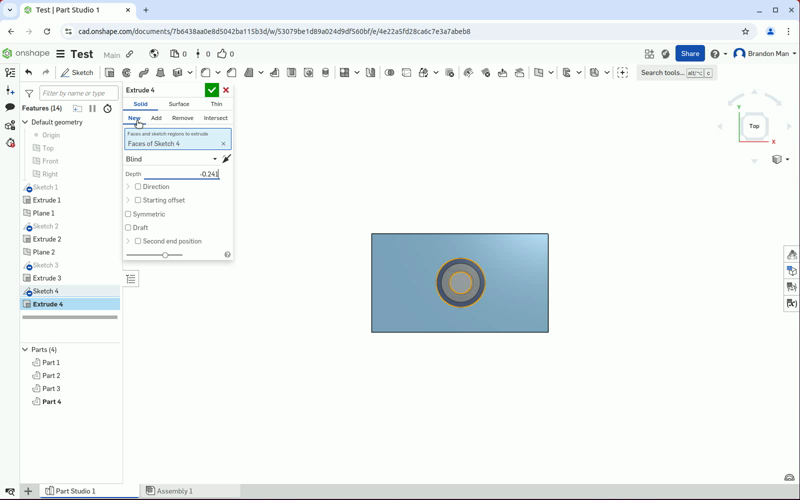
key(enter)
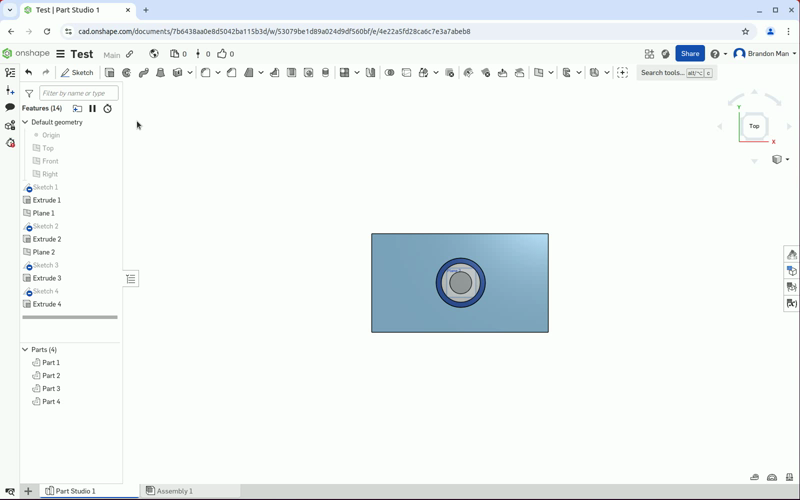
key(shift+h)
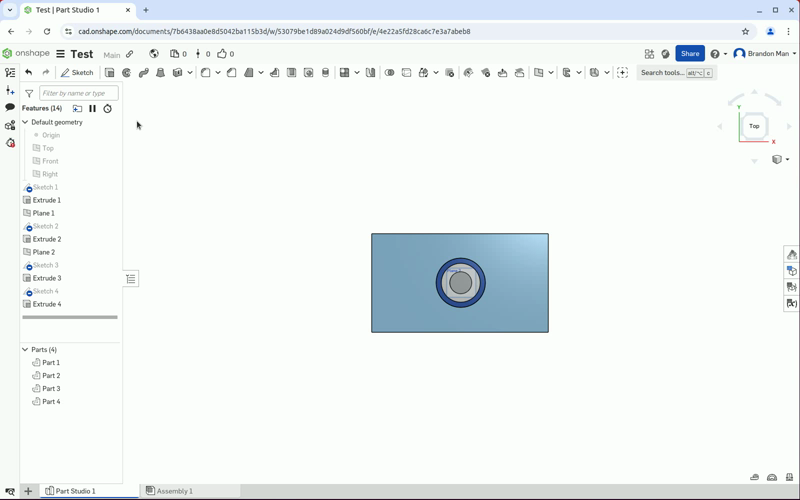
key(shift+h)
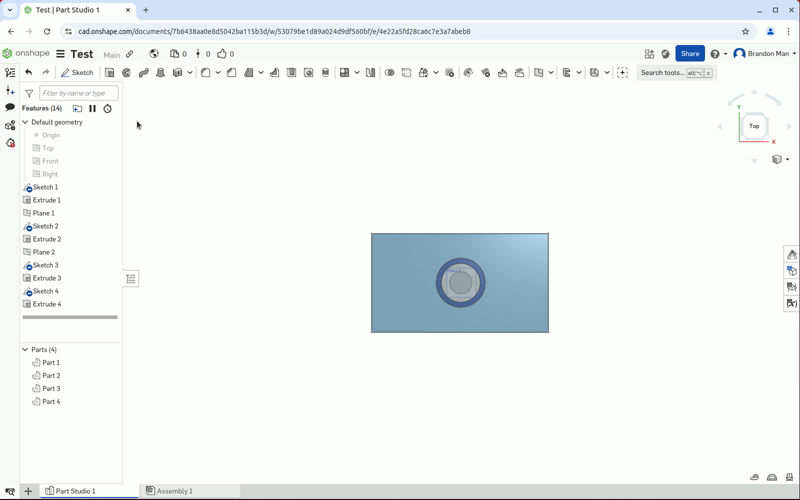
key(shift+7)
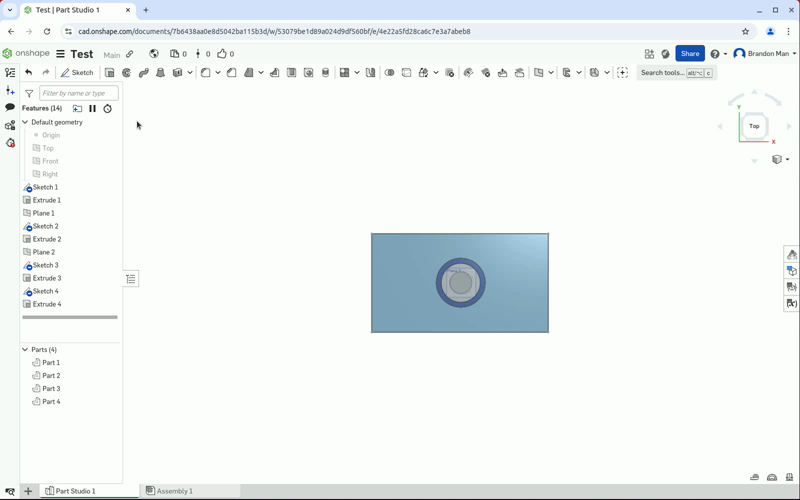
key(up, 3)
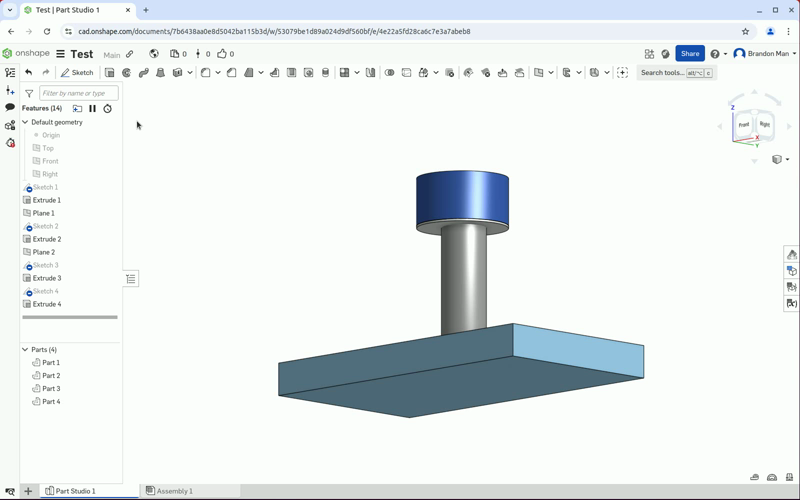
key(left, 3)
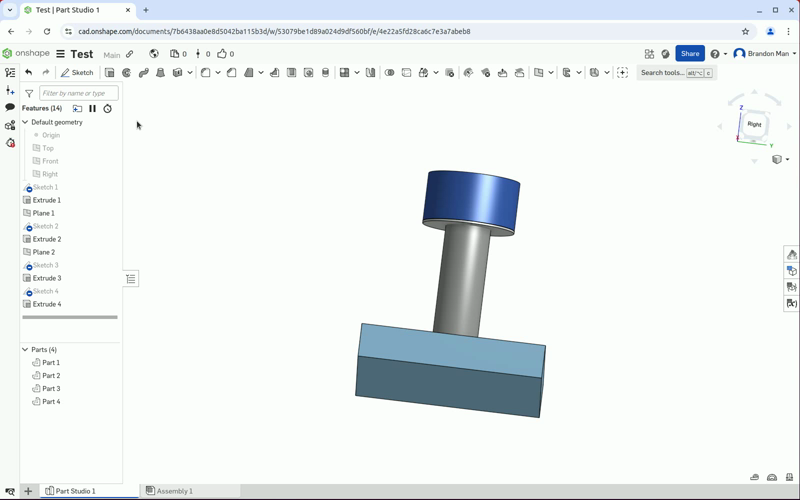
key(right, 3)
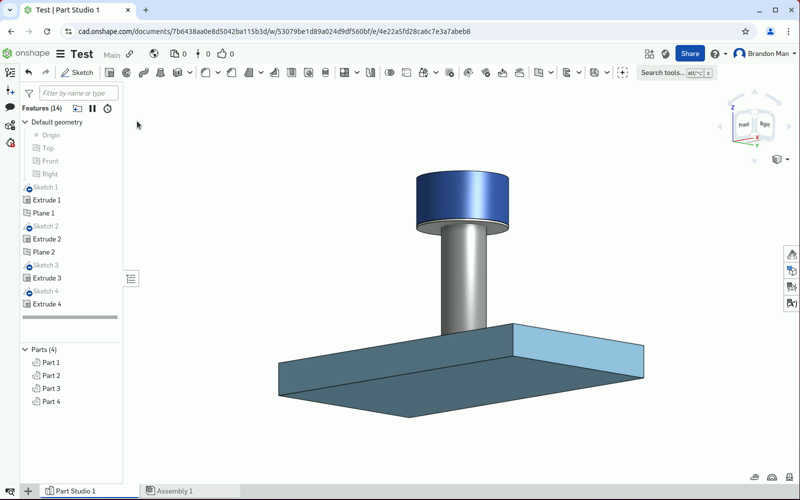
key(down, 3)
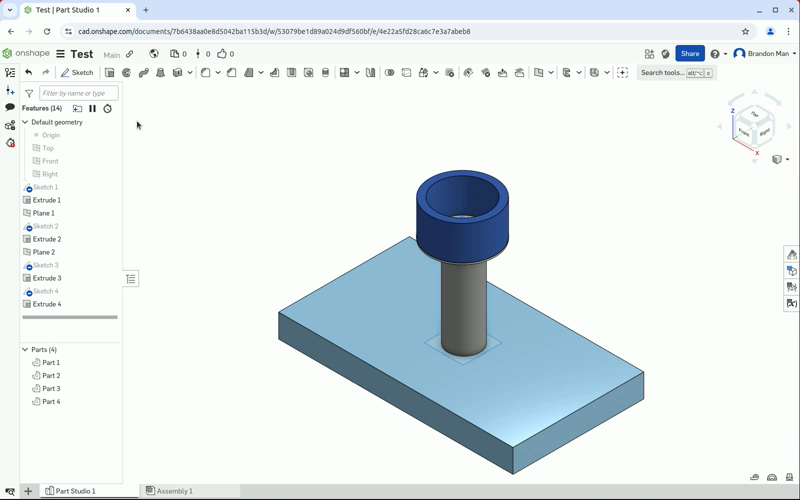
mouse_move(73, 189)
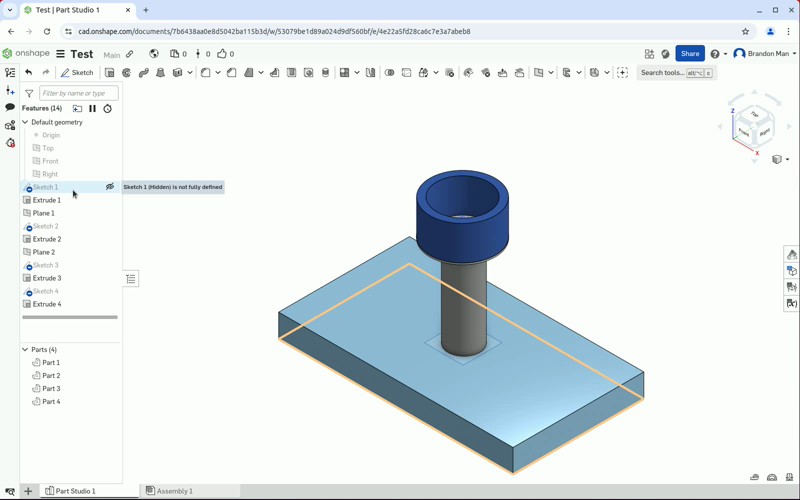
click(73, 189)